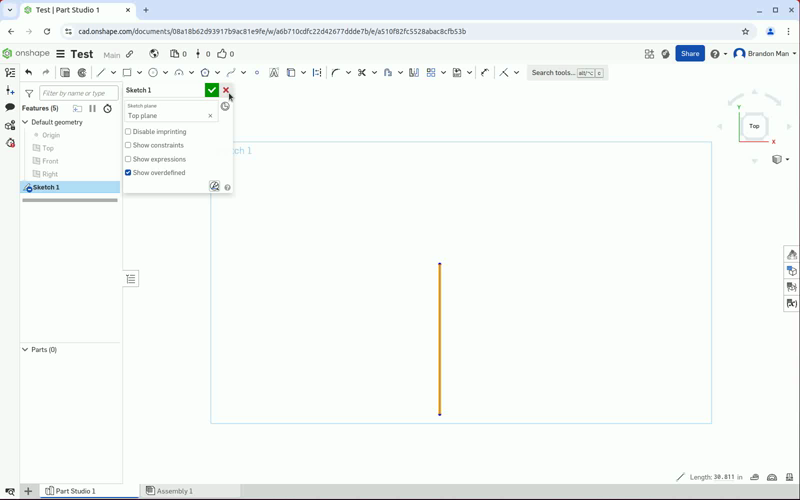
key(shift+h)
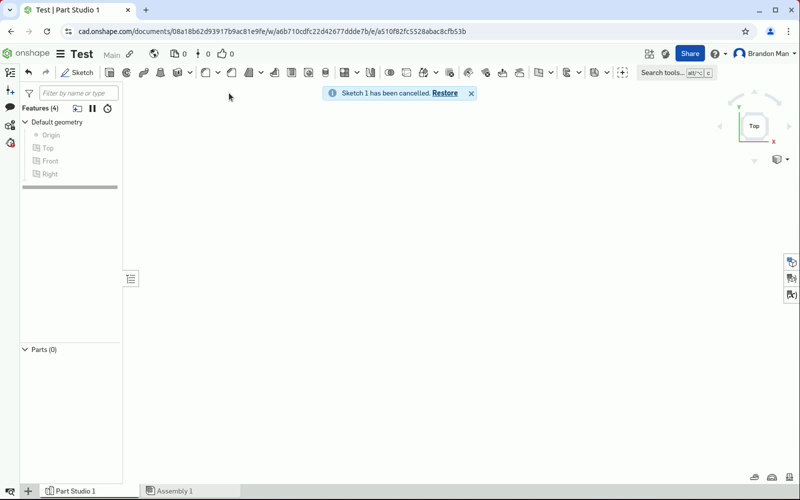
mouse_move(73, 352)
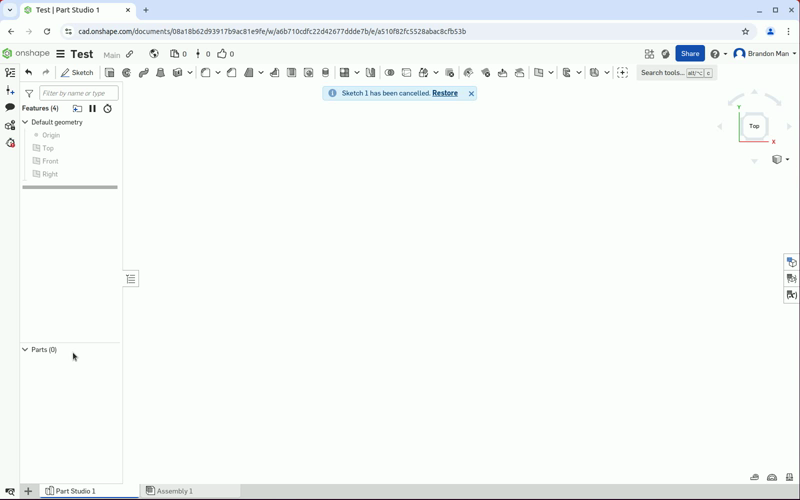
key(y)
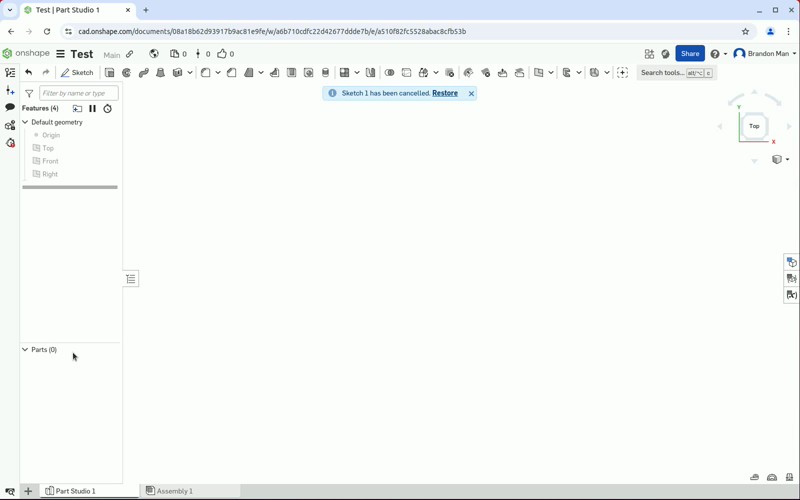
key(shift+p)
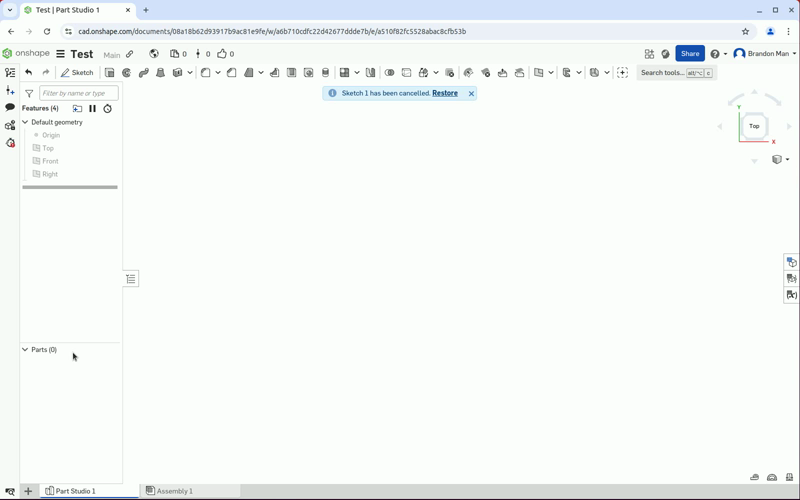
key(space)
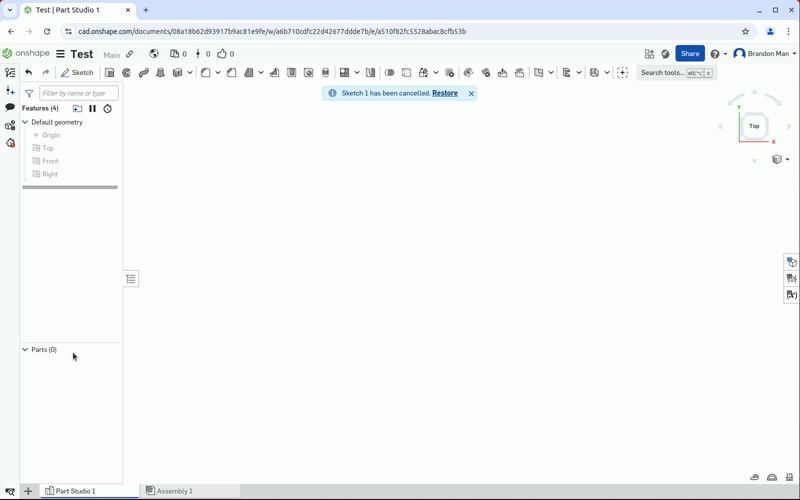
key_down(shift)
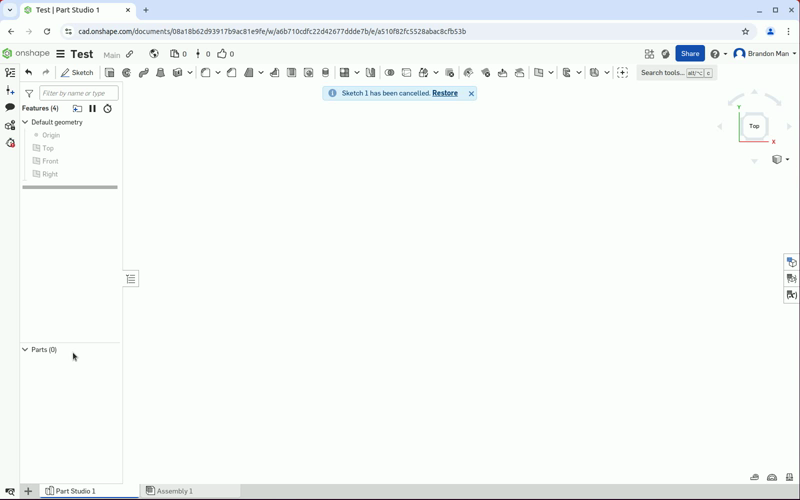
key(up)
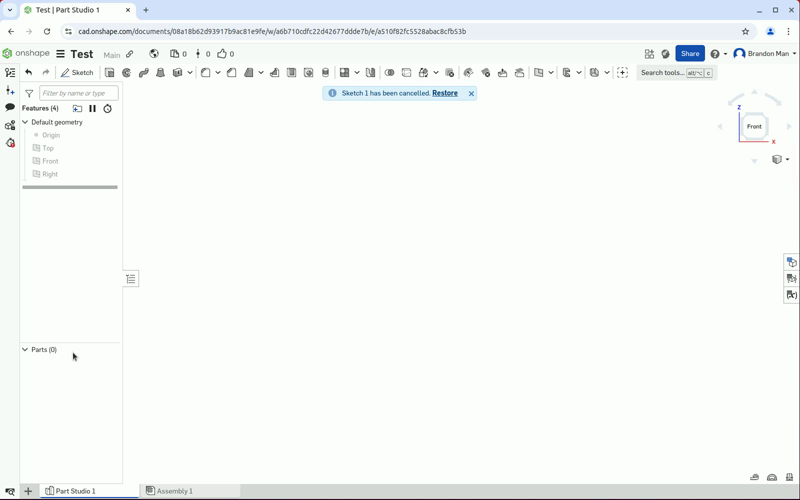
key_up(shift)
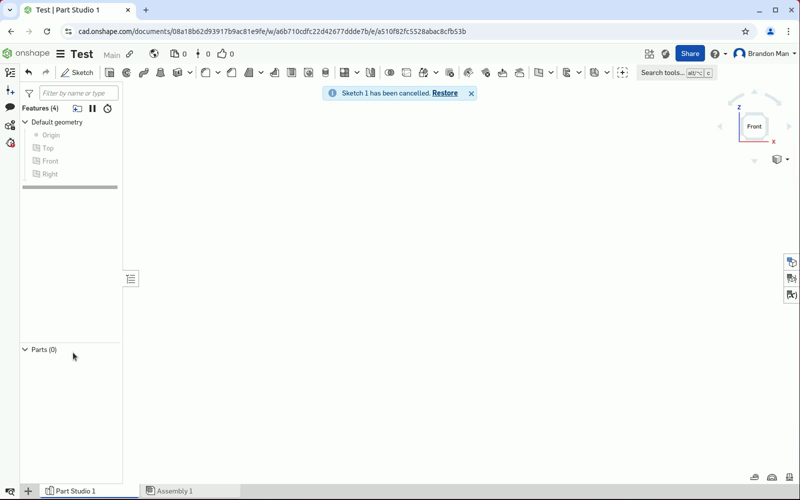
mouse_move(73, 352)
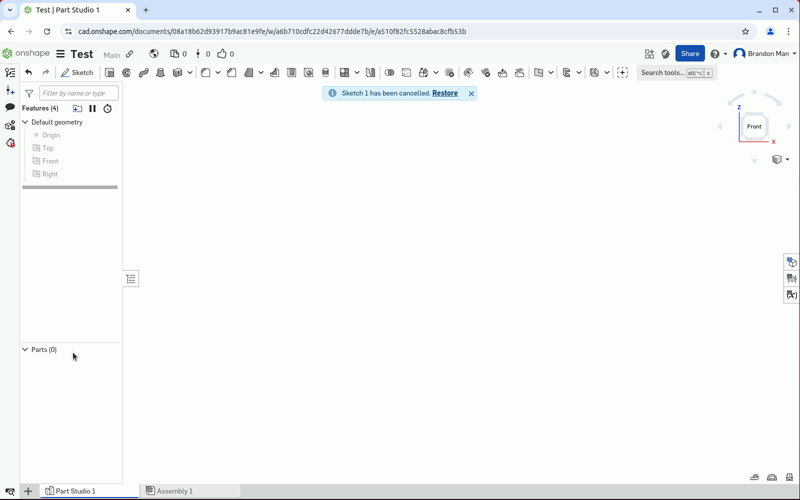
key(shift+y)
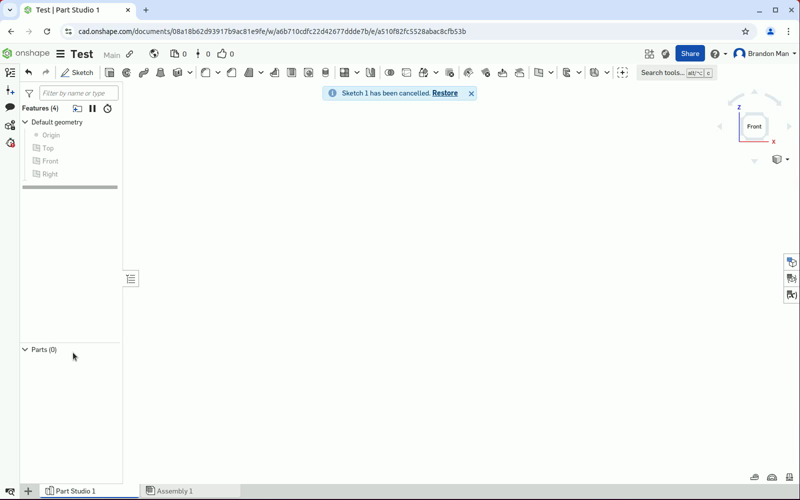
key(shift+s)
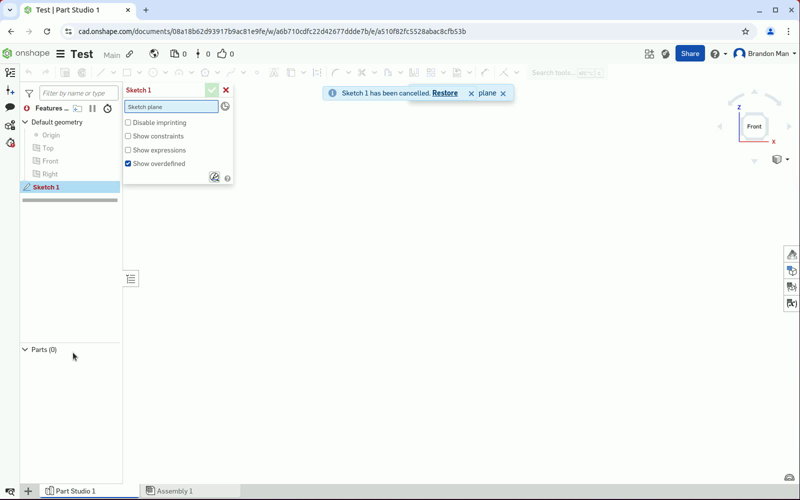
mouse_move(73, 163)
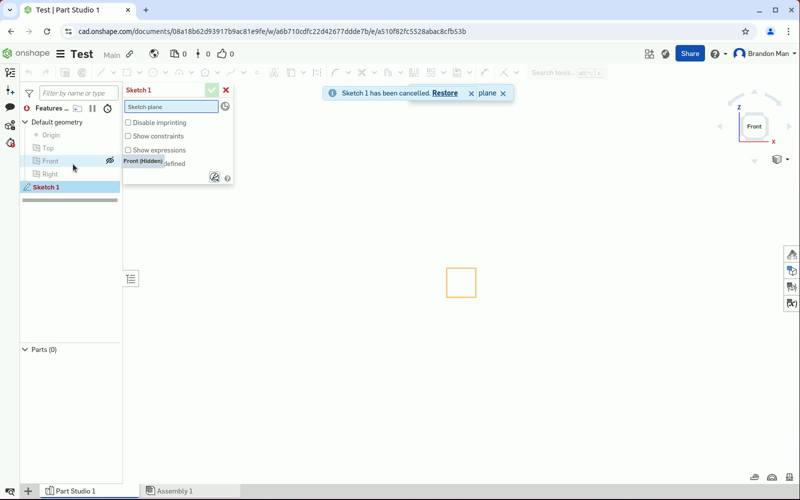
click(73, 163)
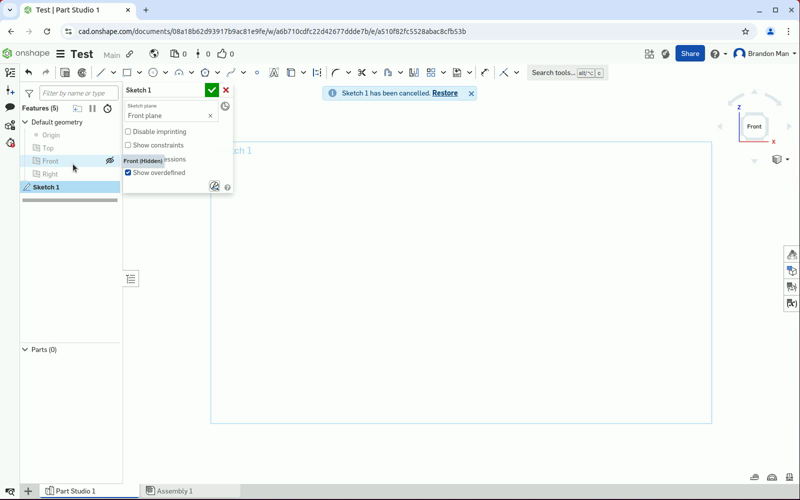
mouse_move(73, 352)
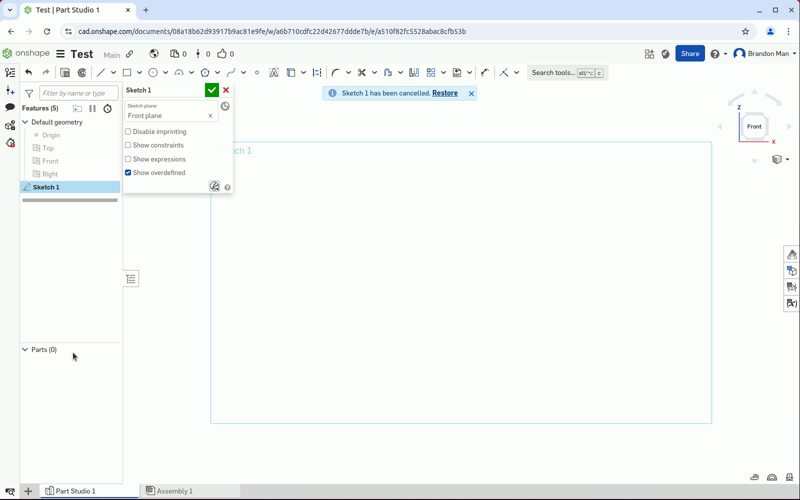
key(y)
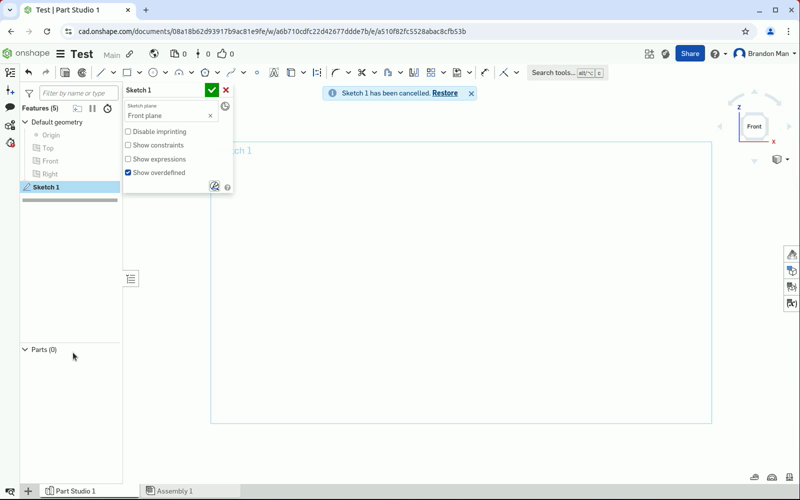
key(l)
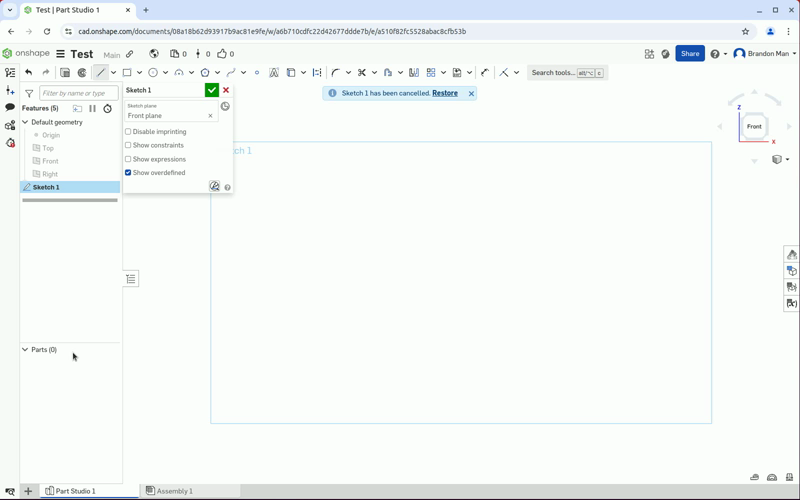
key_down(shift)
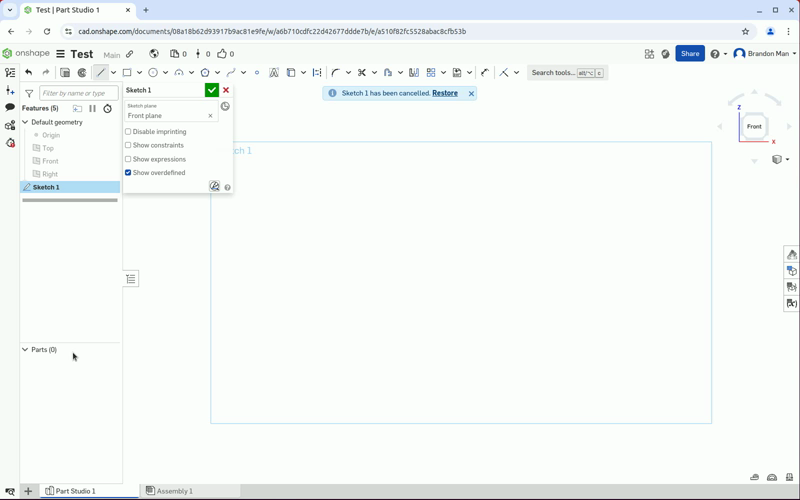
mouse_move(348, 282)
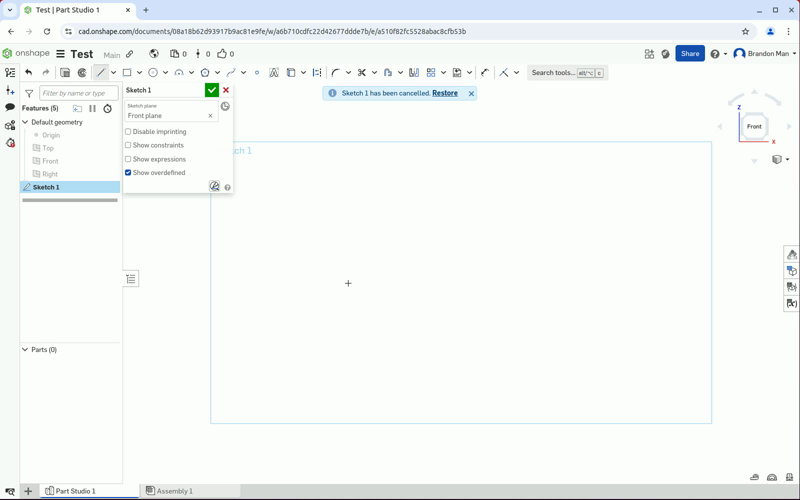
click(348, 282)
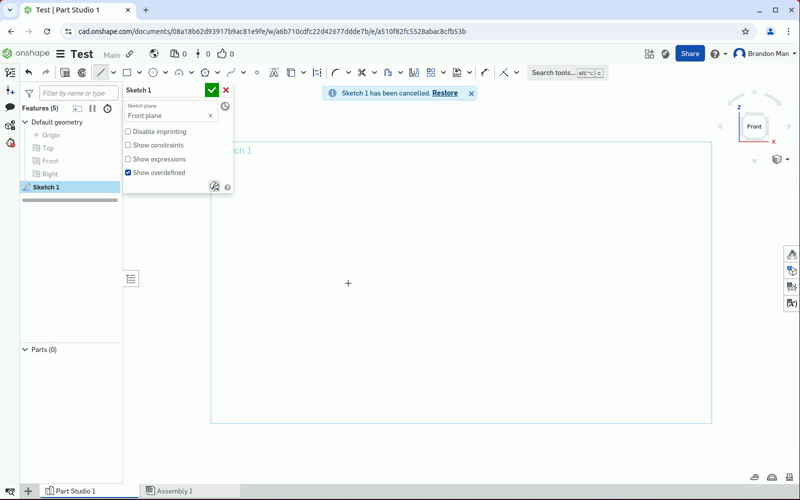
key_up(shift)
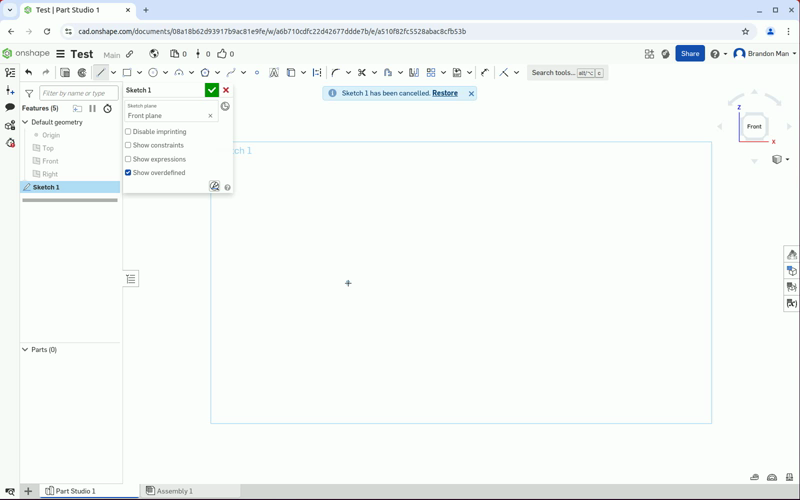
key_down(shift)
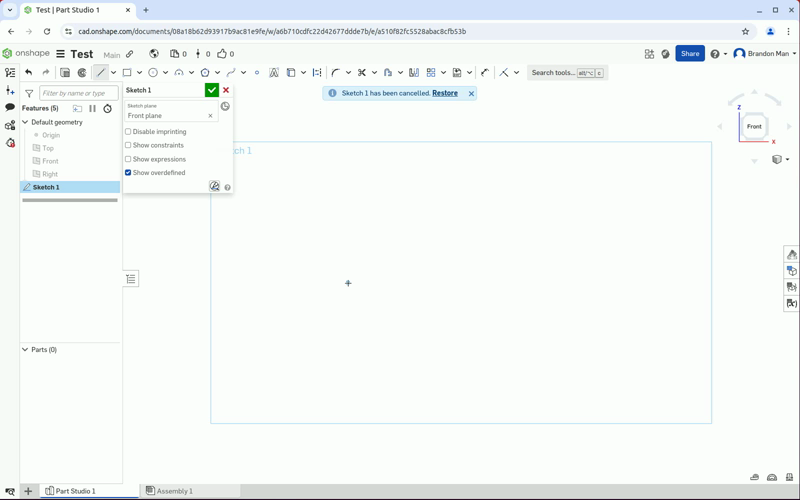
mouse_move(460, 282)
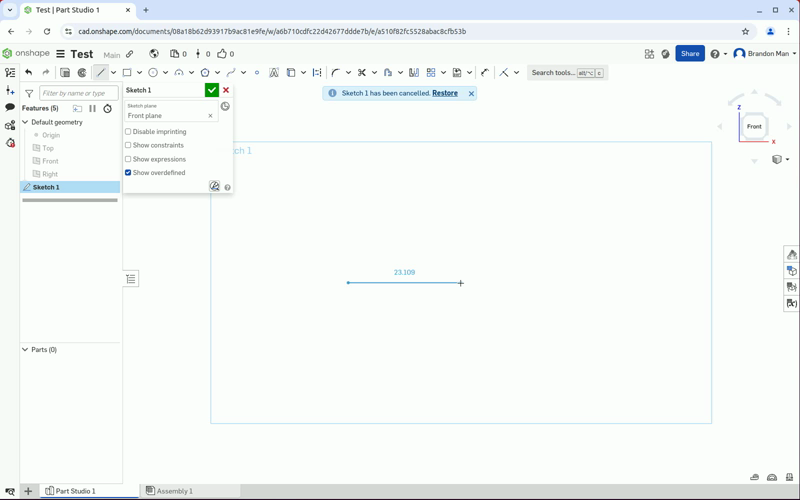
click(460, 282)
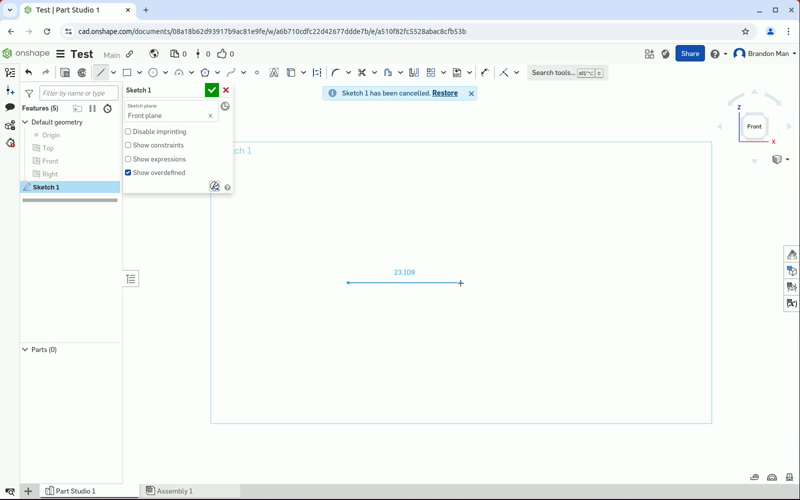
key_up(shift)
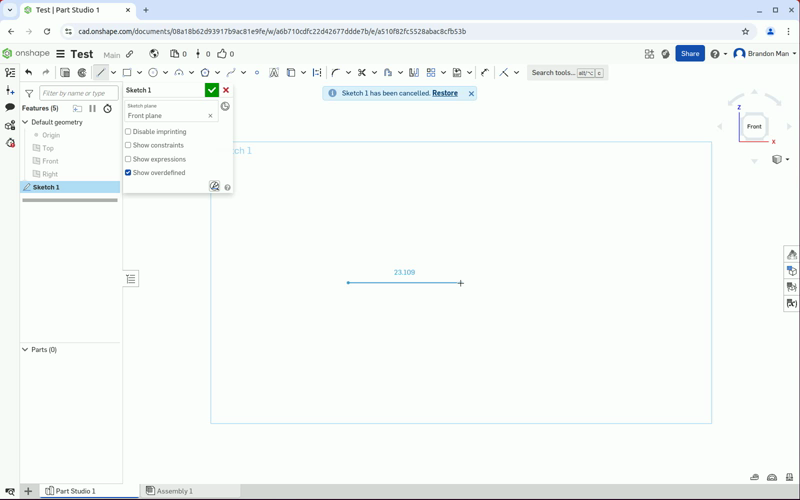
key_down(shift)
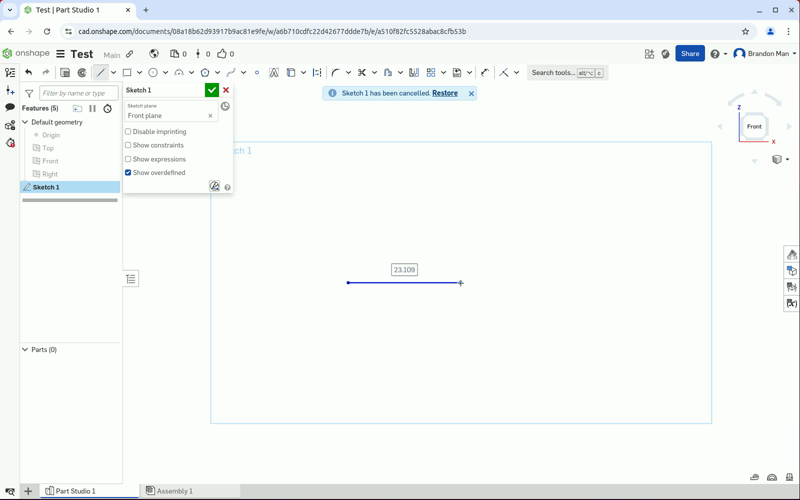
mouse_move(490, 282)
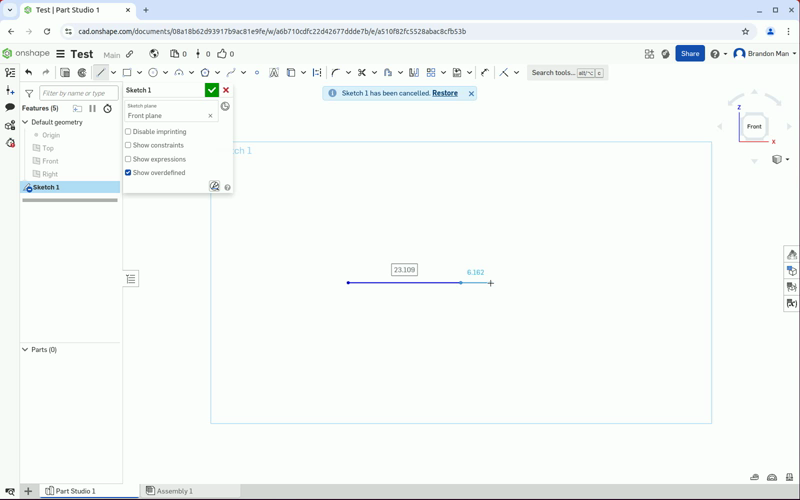
mouse_move(460, 267)
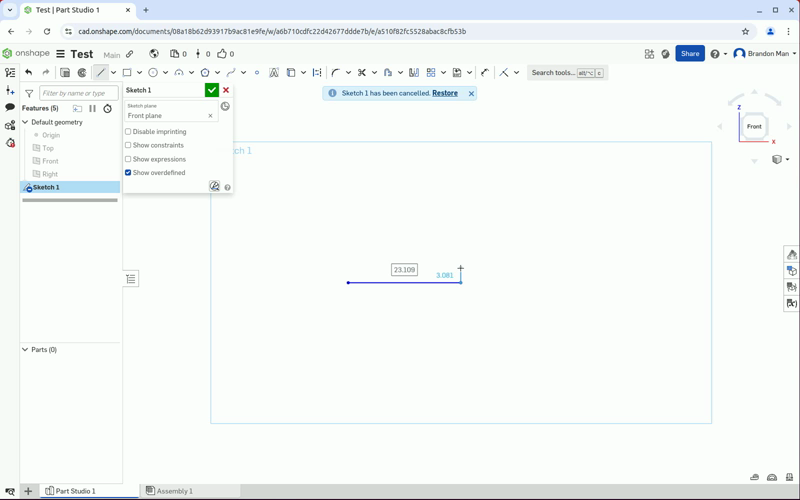
click(460, 267)
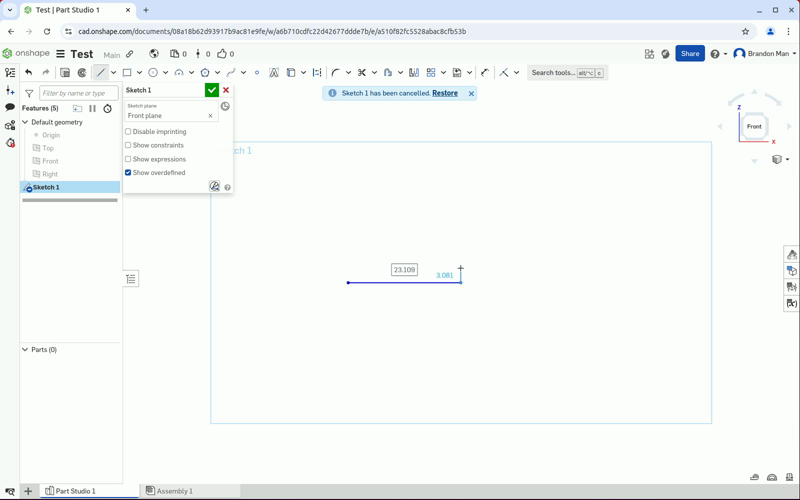
key_up(shift)
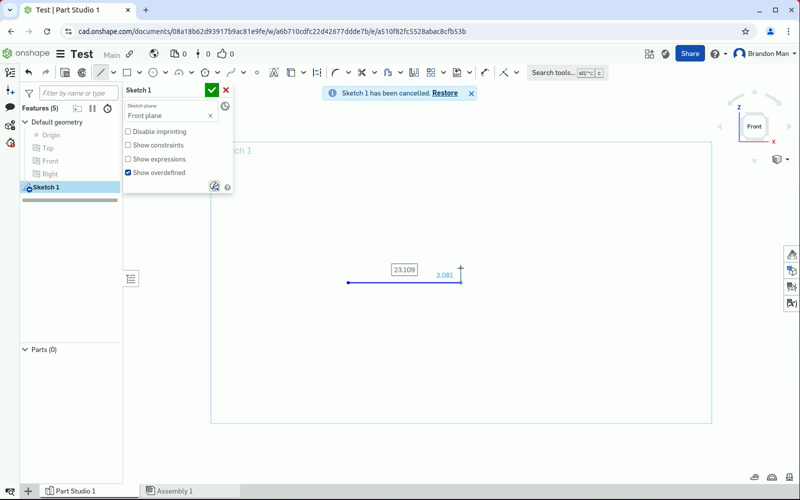
key_down(shift)
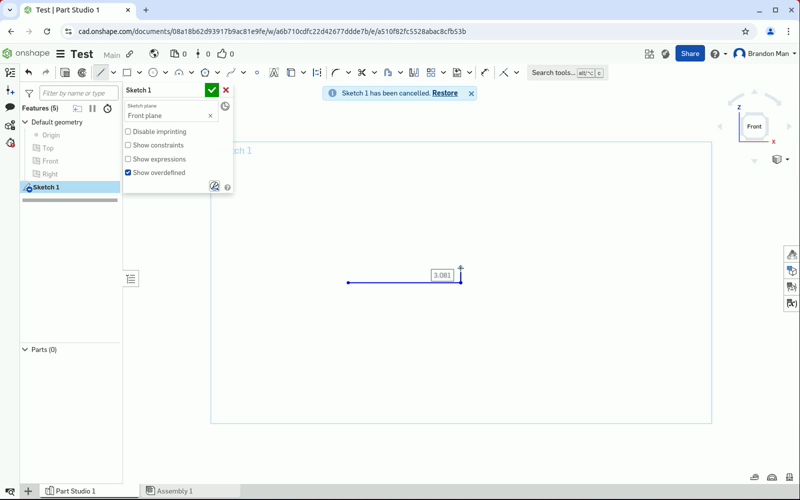
mouse_move(348, 267)
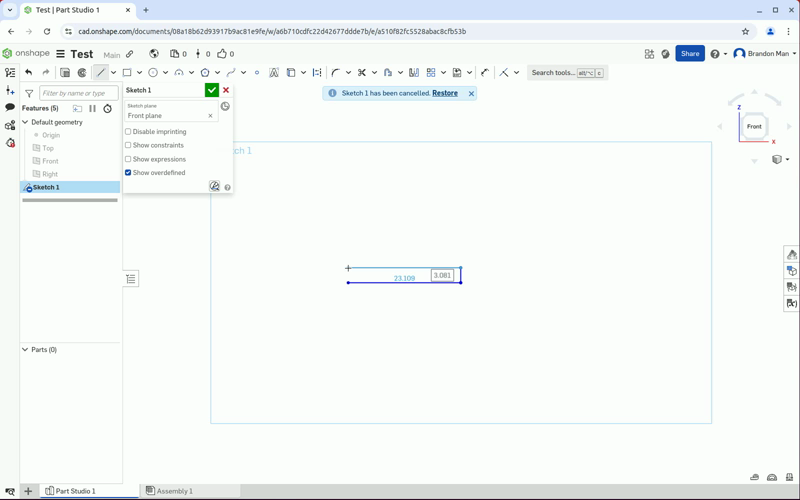
click(348, 267)
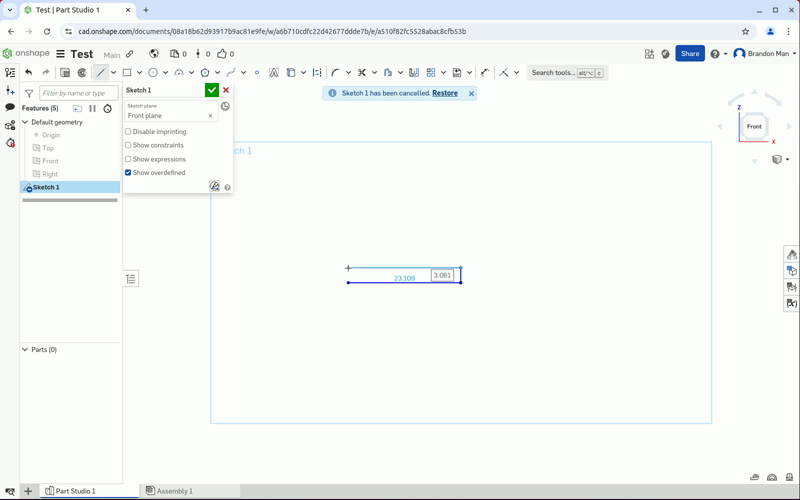
key_up(shift)
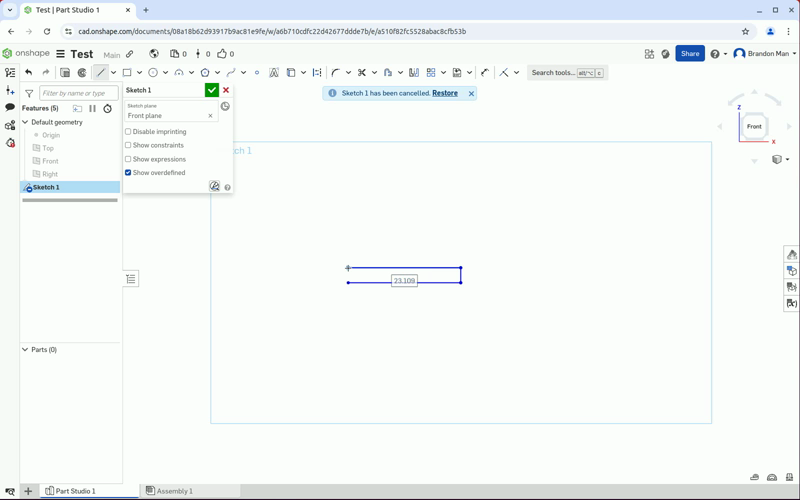
mouse_move(378, 267)
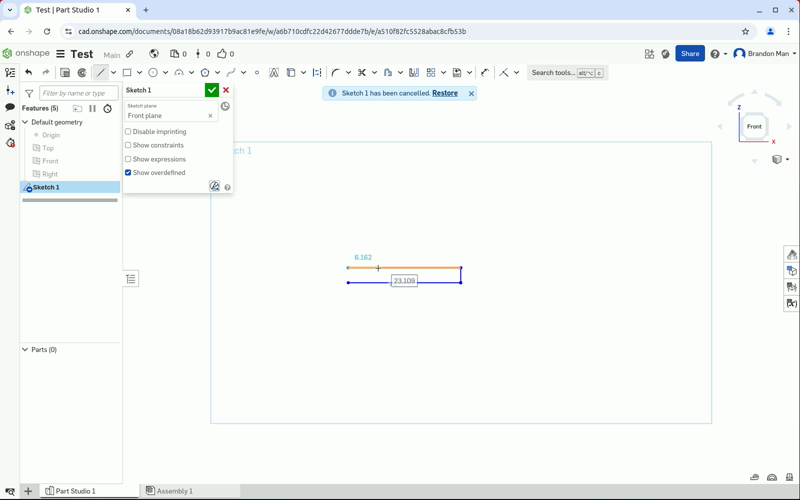
key_down(shift)
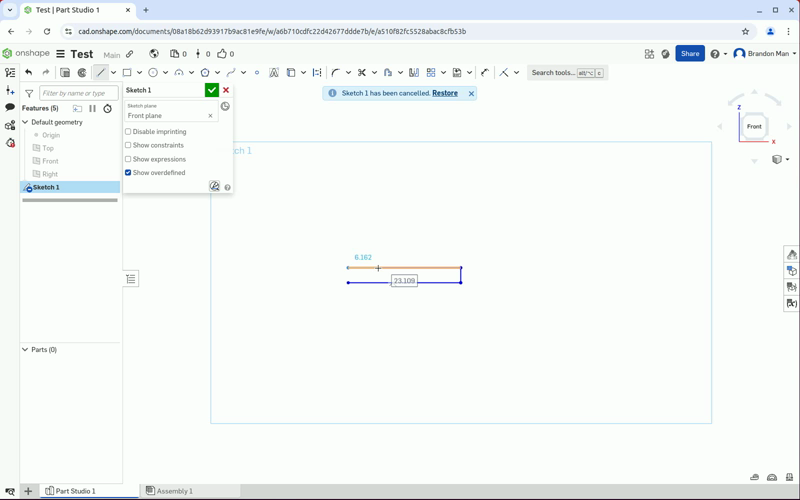
mouse_move(348, 282)
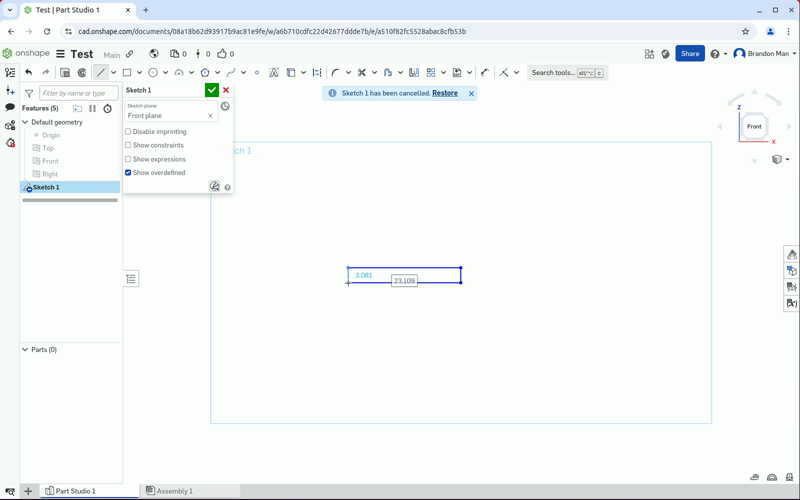
key_up(shift)
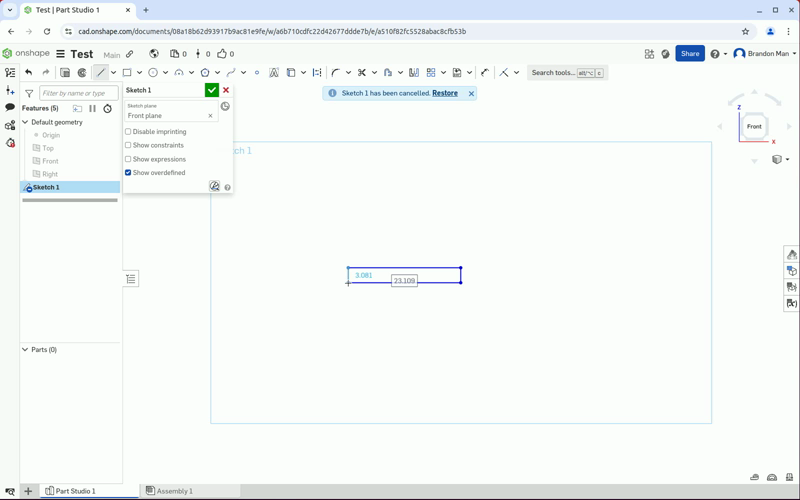
click(348, 282)
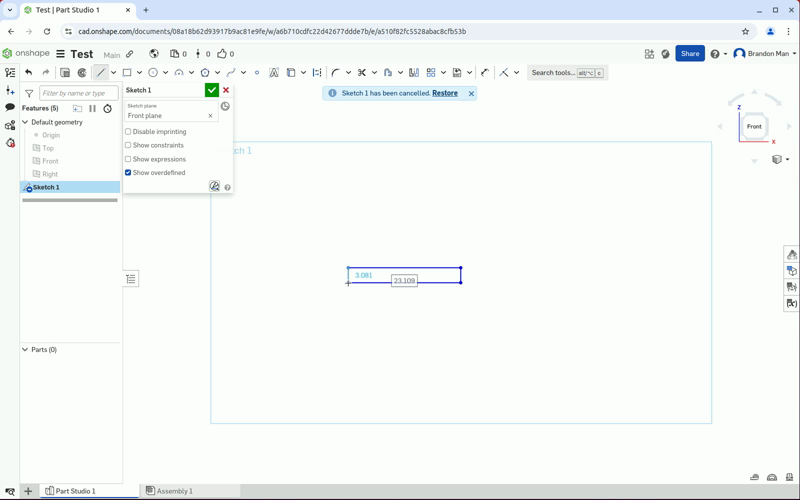
key(esc)
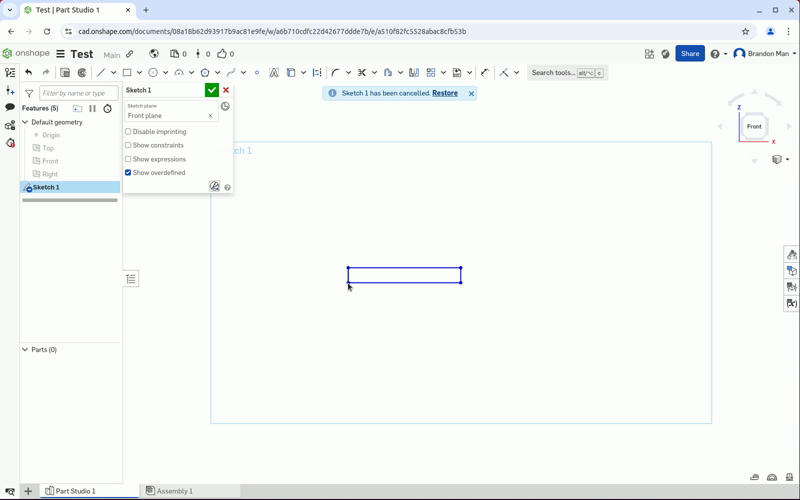
mouse_move(361, 270)
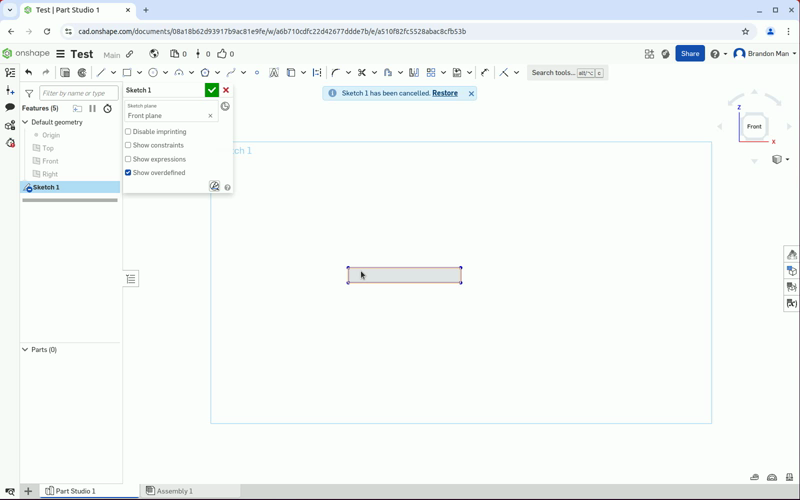
scroll(6)
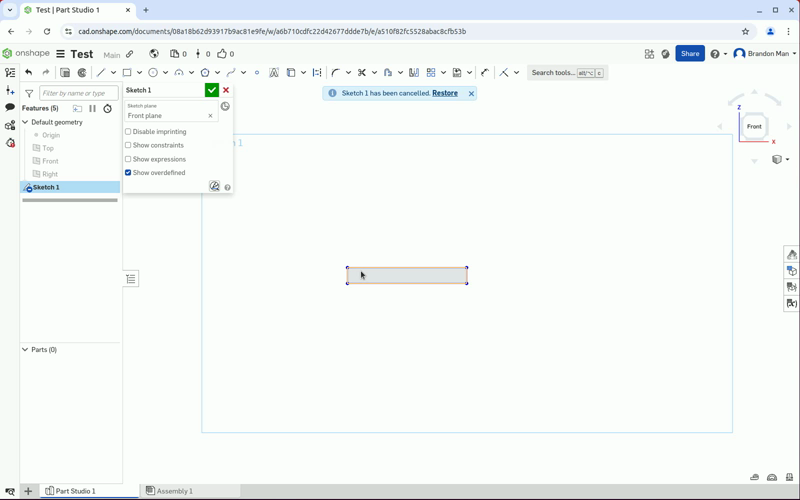
scroll(6)
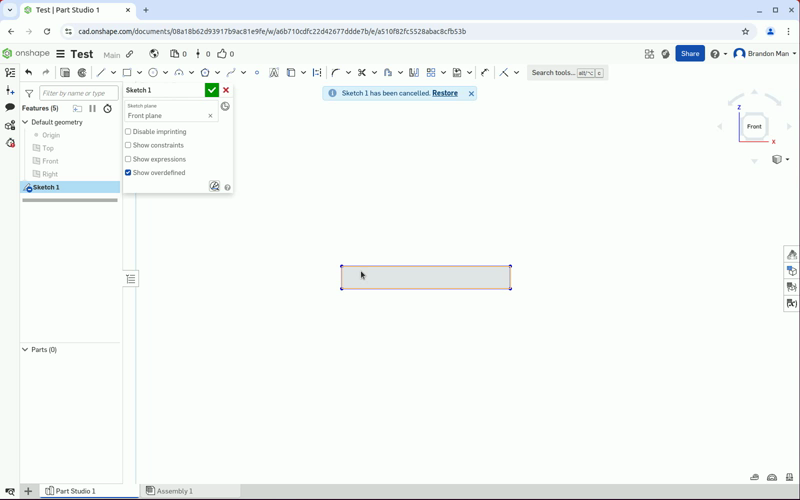
scroll(6)
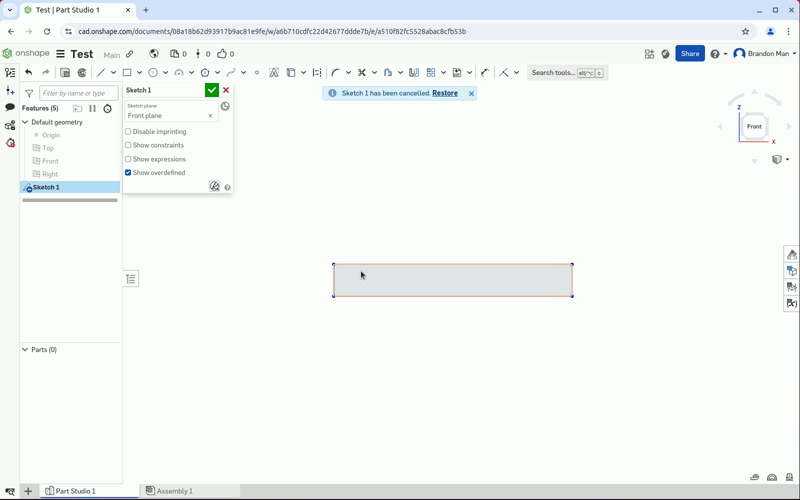
scroll(6)
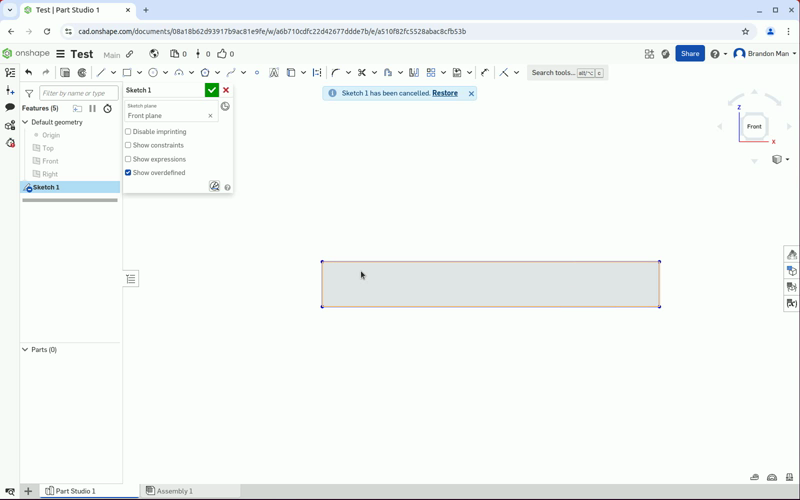
scroll(6)
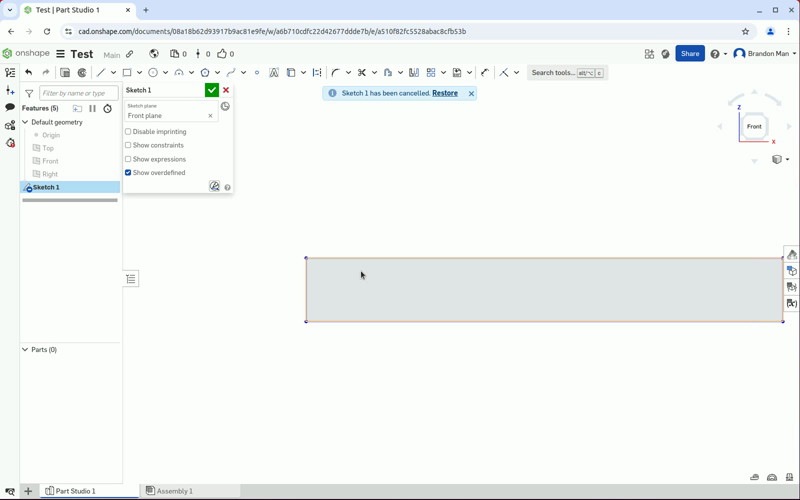
scroll(6)
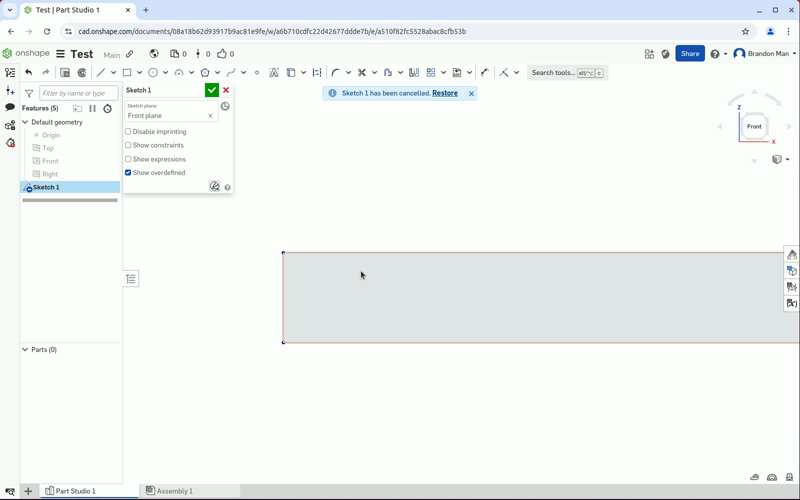
scroll(6)
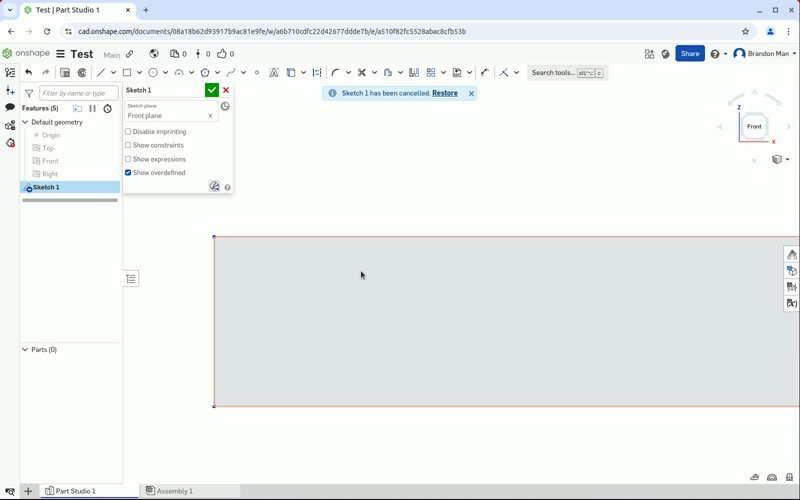
click(361, 270)
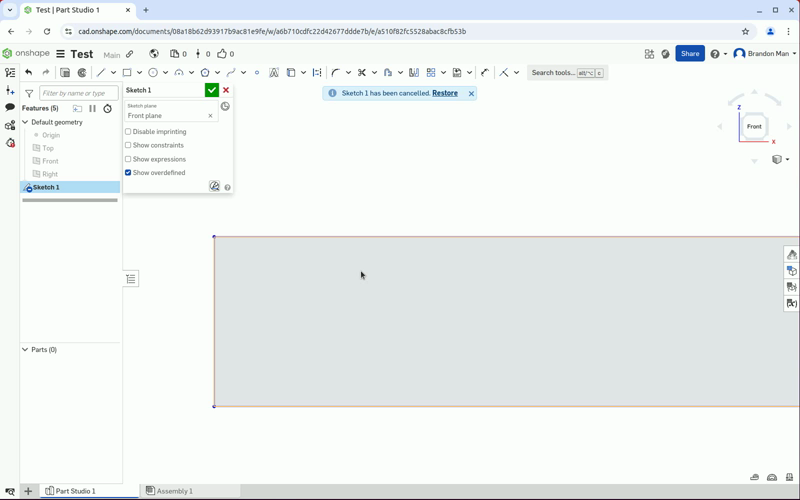
scroll(-6)
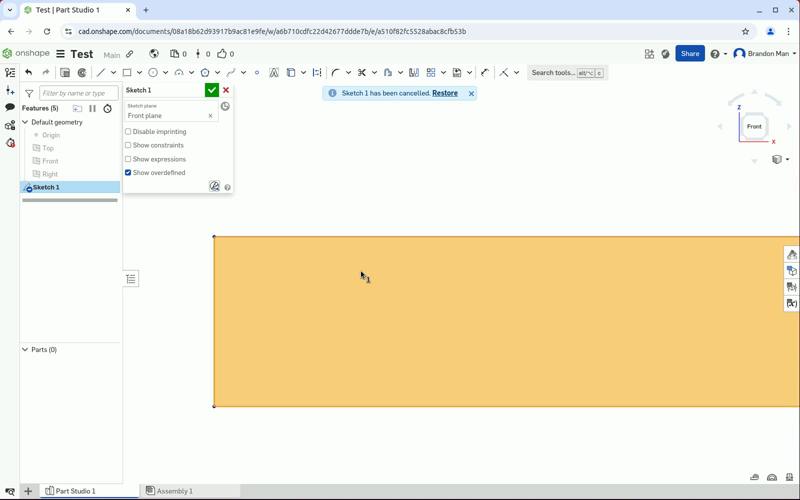
scroll(-6)
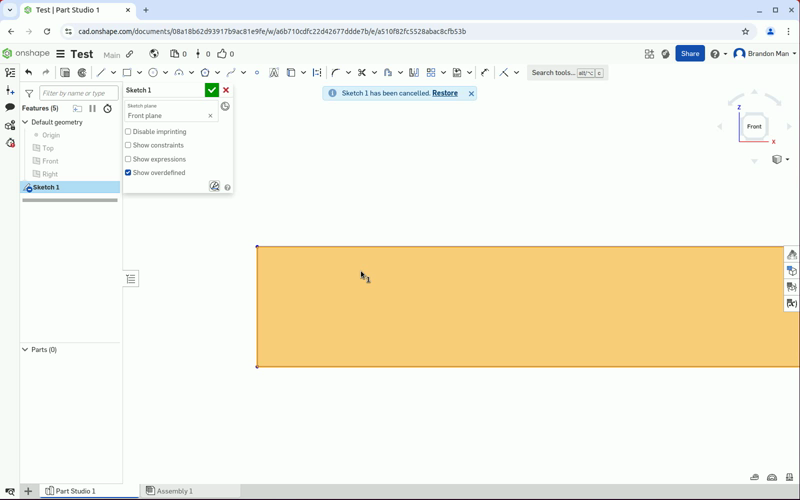
scroll(-6)
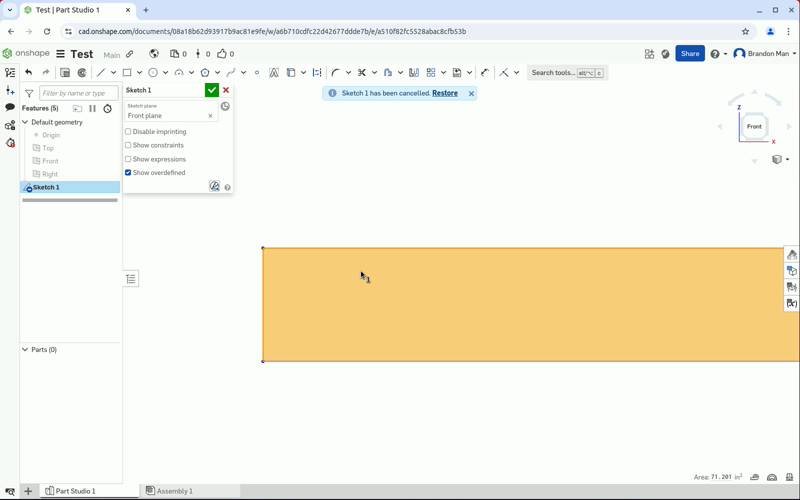
scroll(-6)
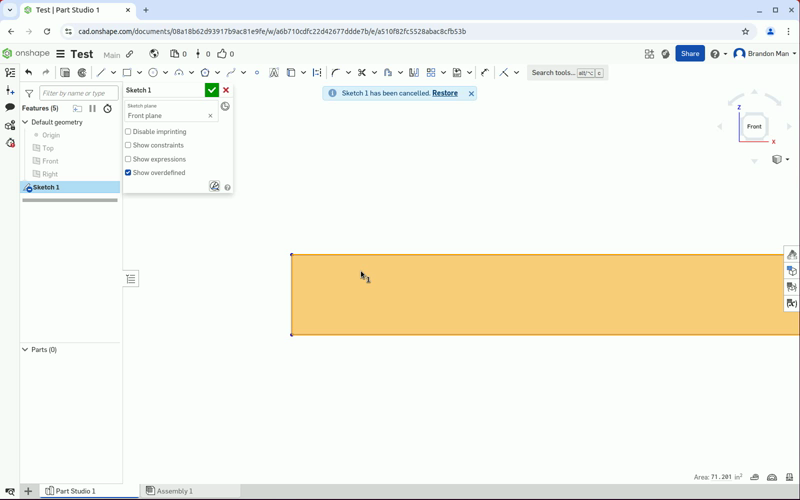
scroll(-6)
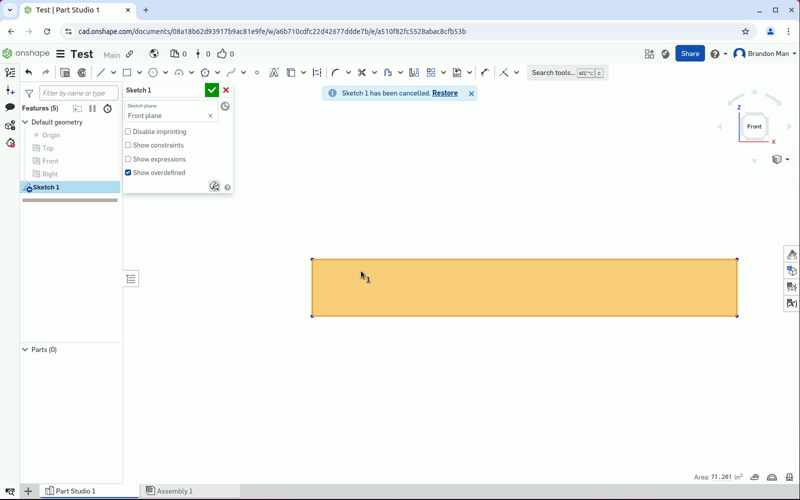
scroll(-6)
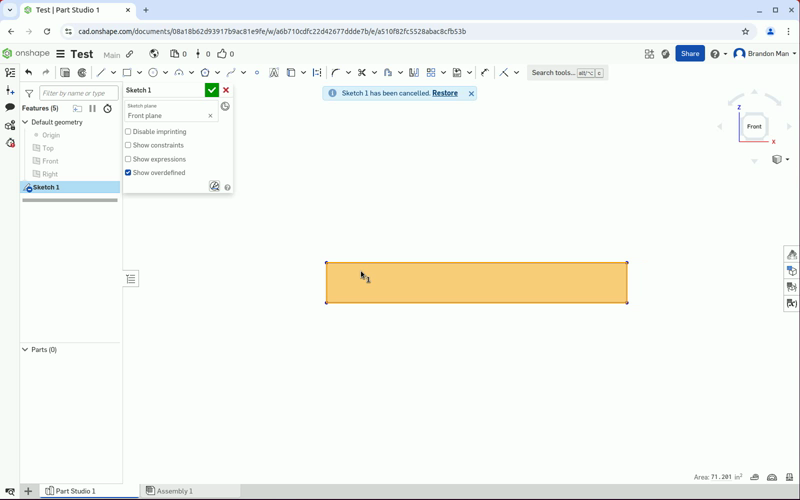
scroll(-6)
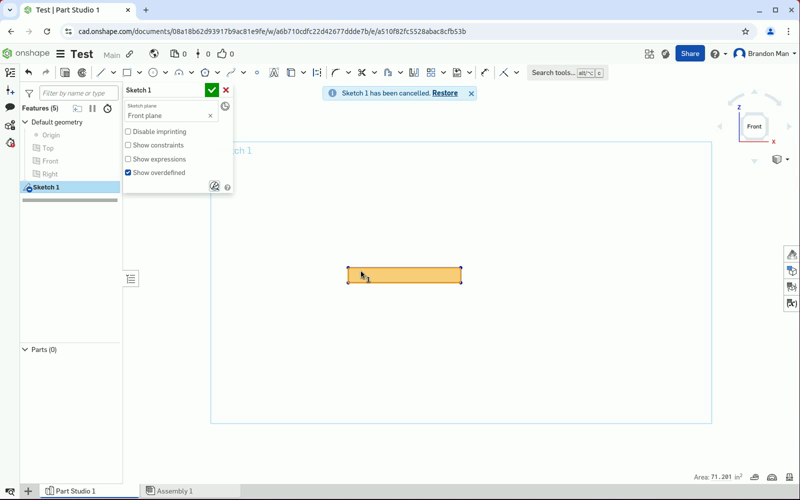
mouse_move(73, 352)
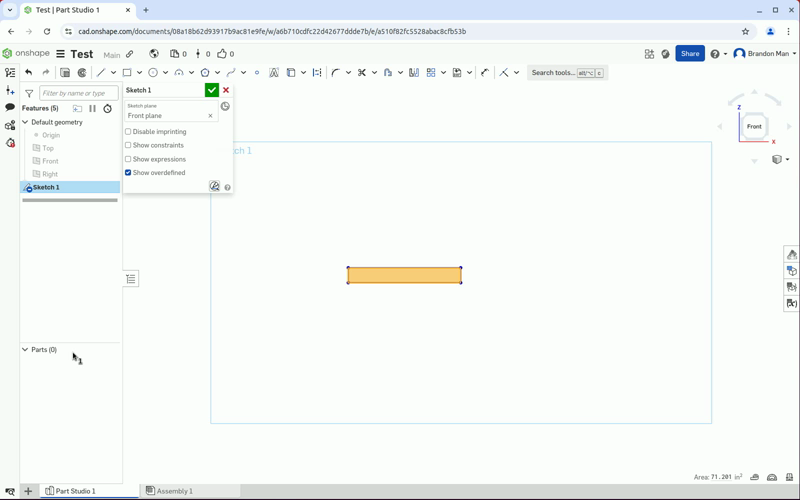
key(shift+y)
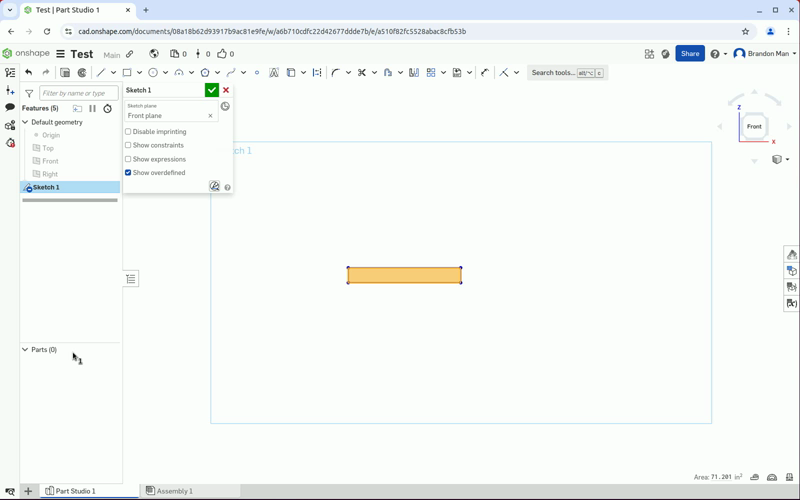
key(shift+e)
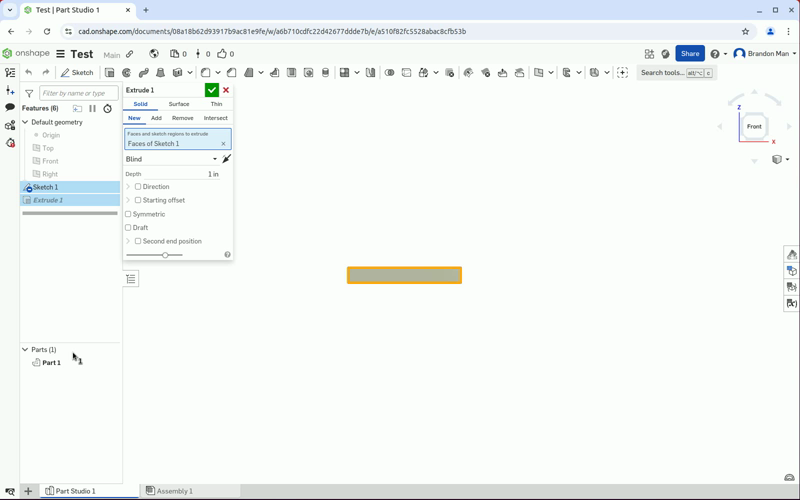
mouse_move(143, 106)
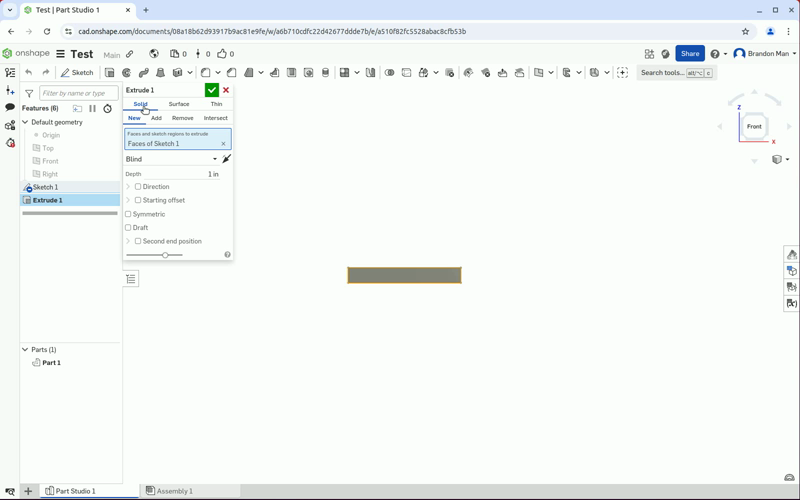
click(143, 106)
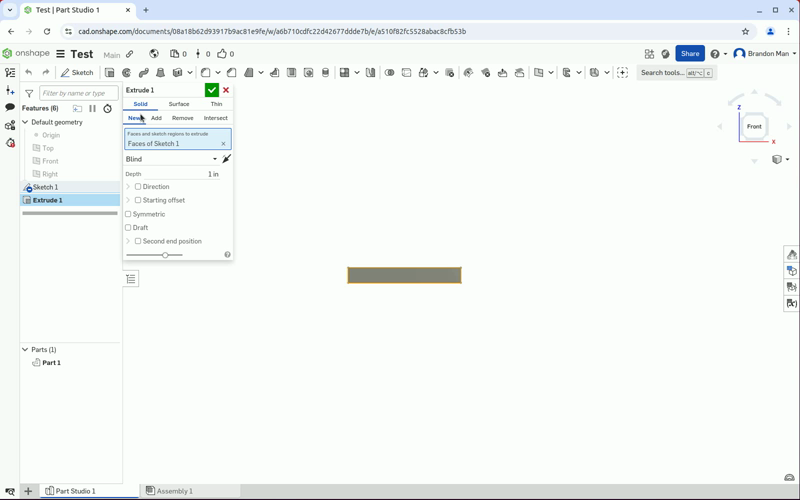
mouse_move(137, 120)
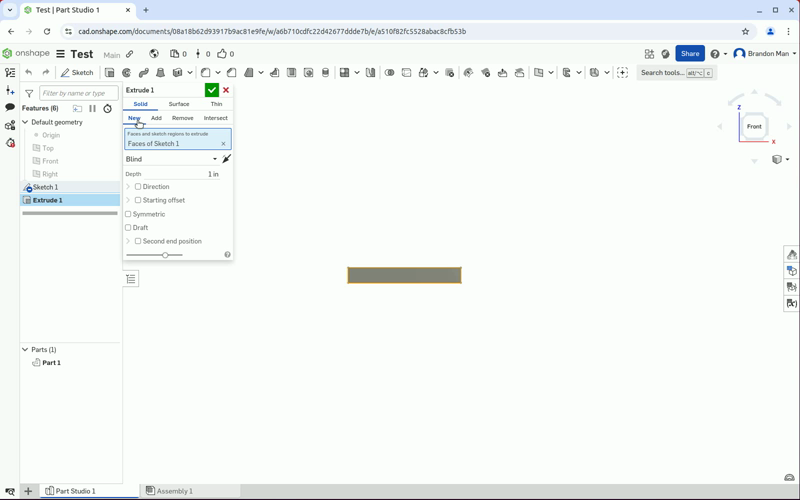
click(137, 120)
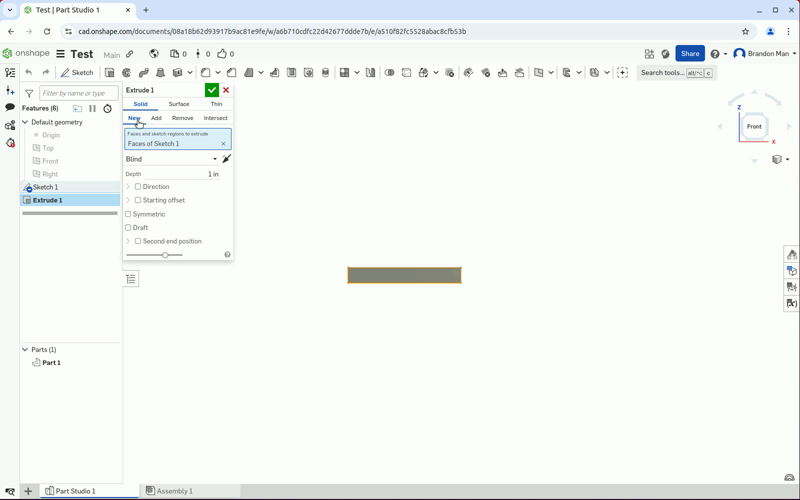
key(tab, 4)
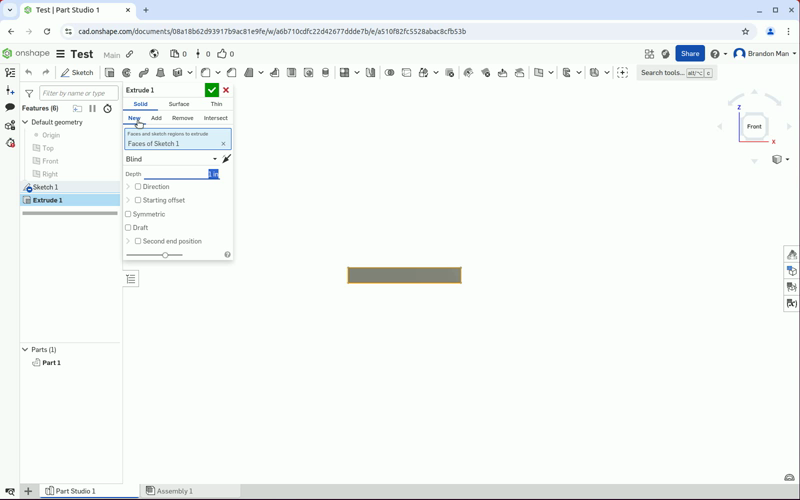
text(0.722)
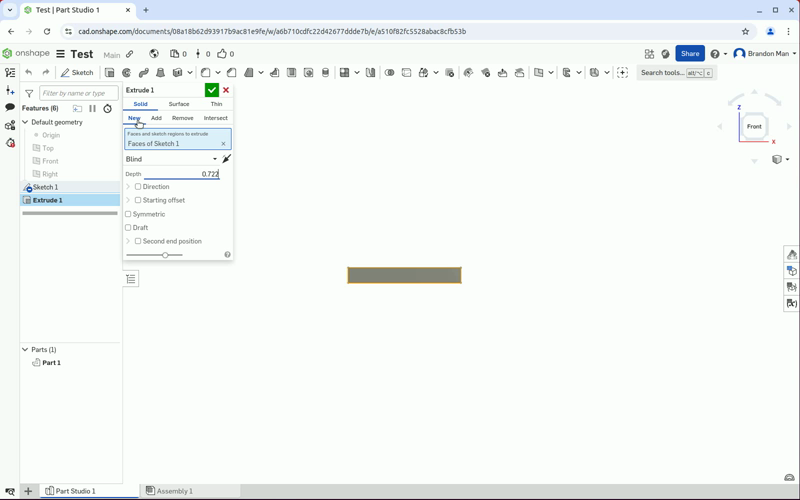
key(enter)
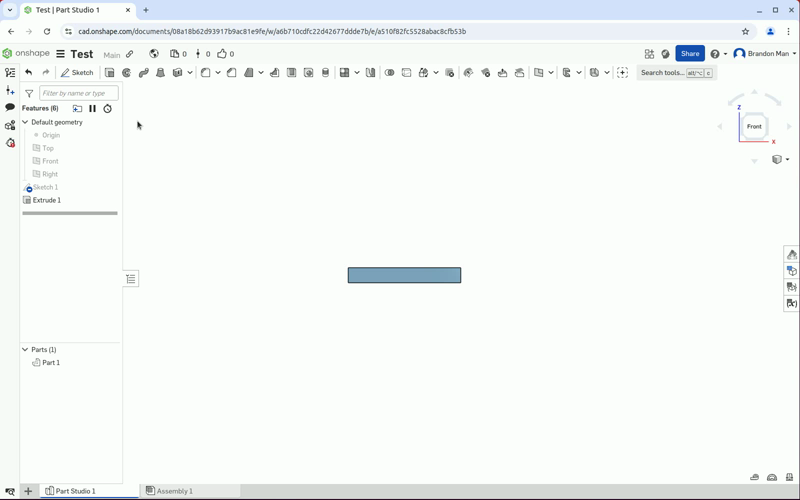
key(shift+h)
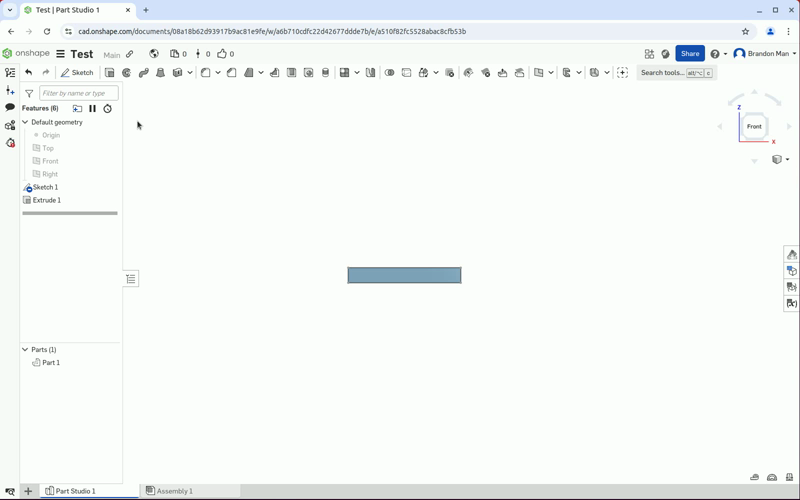
key(shift+h)
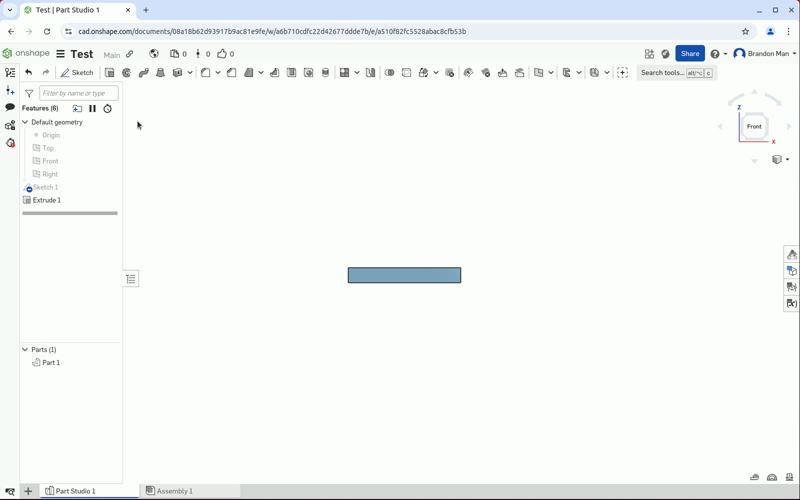
mouse_move(73, 189)
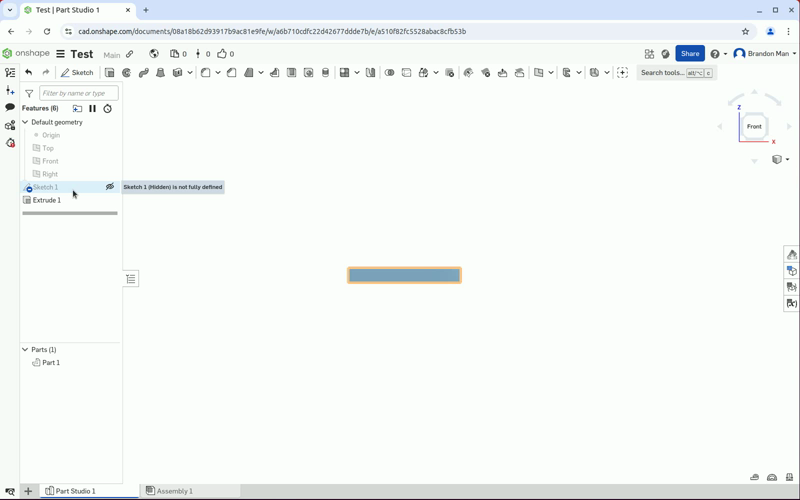
click(73, 189)
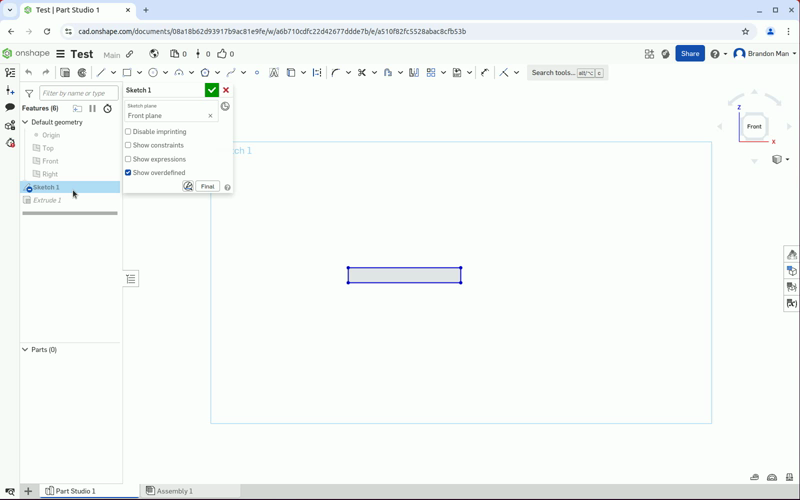
mouse_move(229, 92)
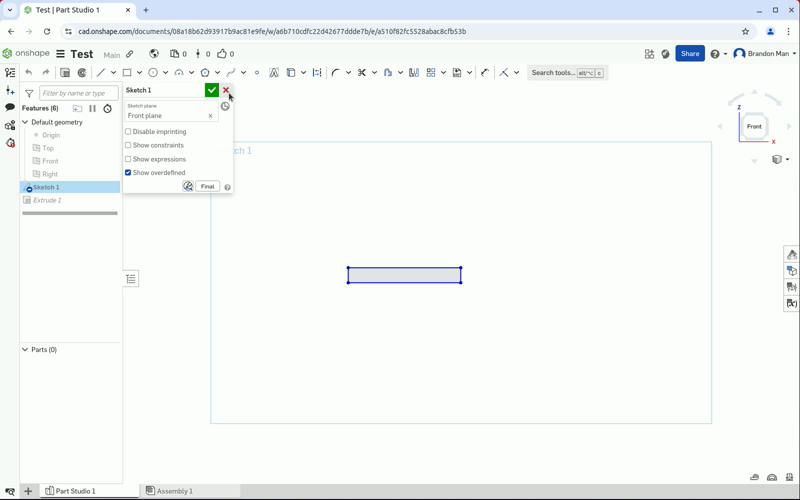
click(229, 92)
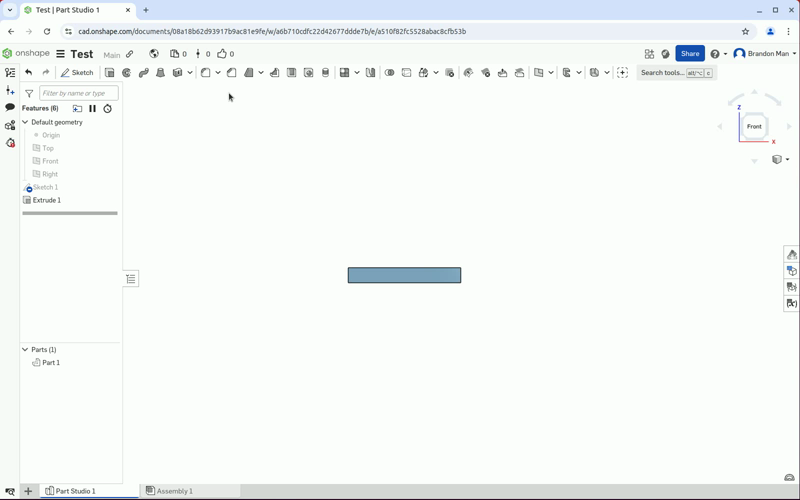
mouse_move(73, 352)
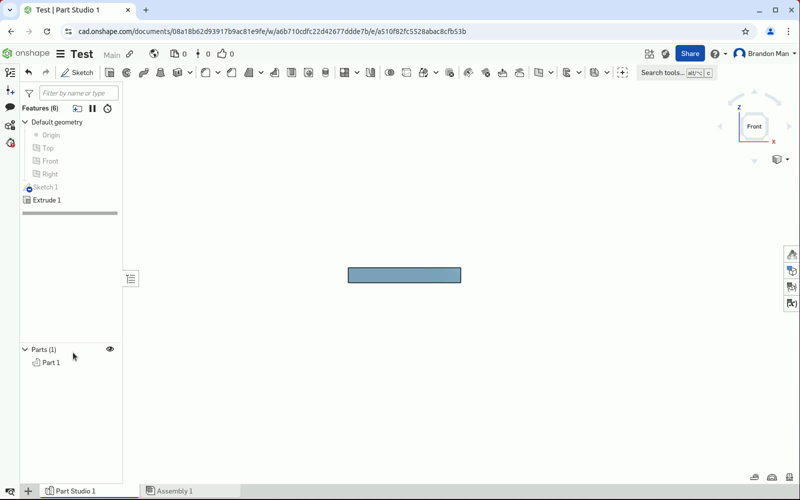
key(y)
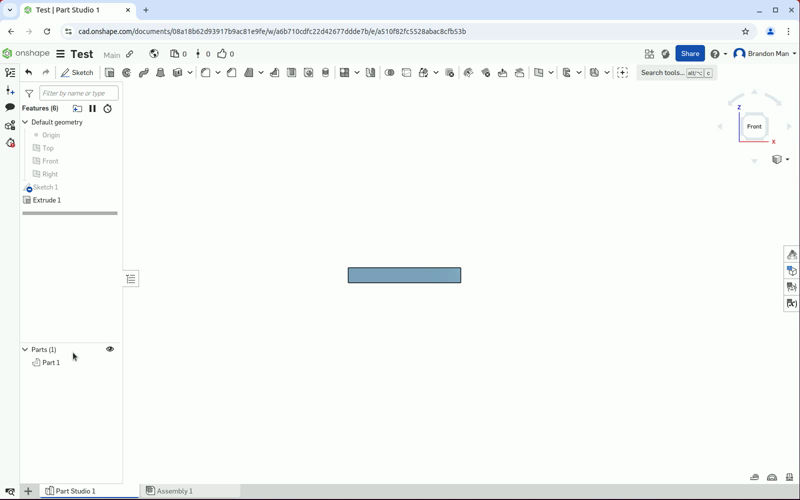
key(shift+p)
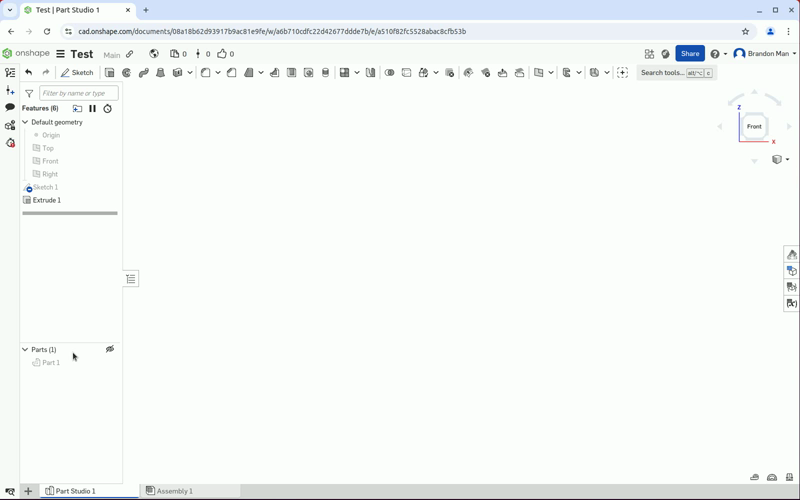
key(space)
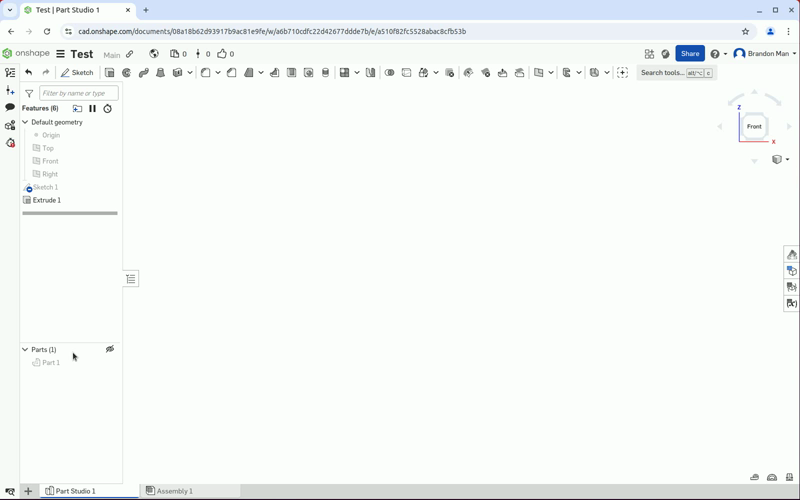
key_down(shift)
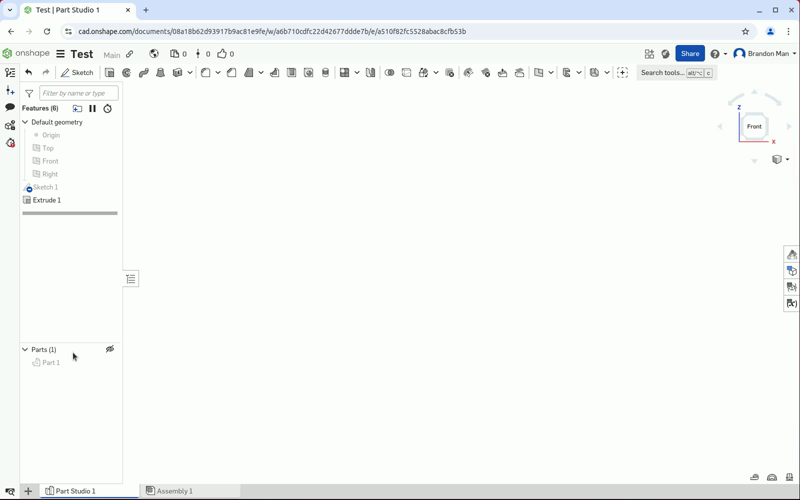
key(down)
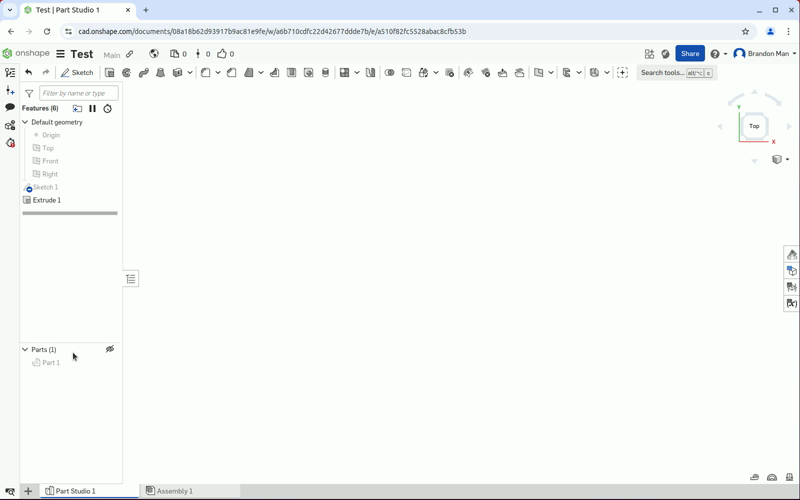
key_up(shift)
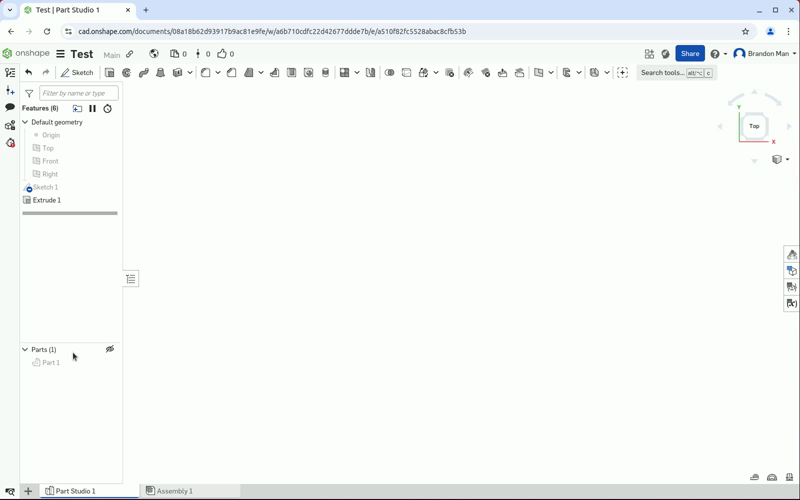
mouse_move(73, 352)
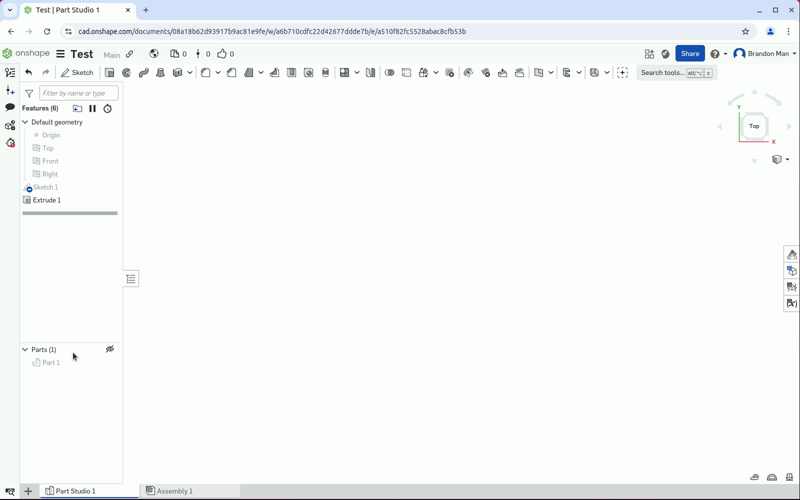
key(shift+y)
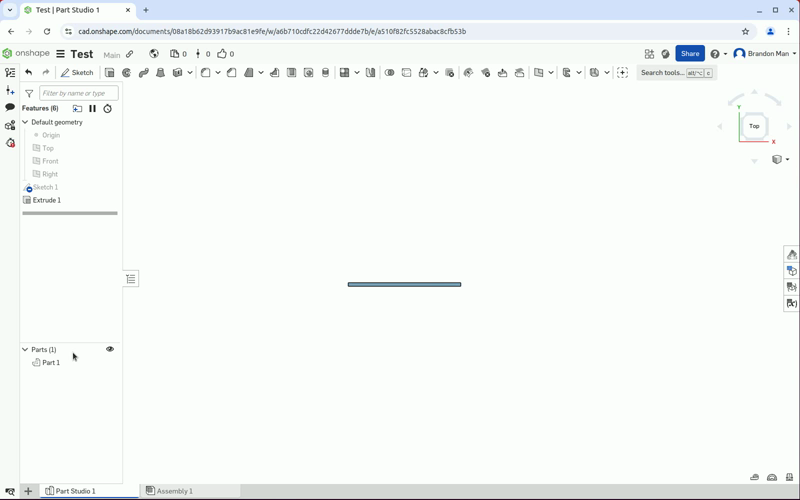
mouse_move(541, 75)
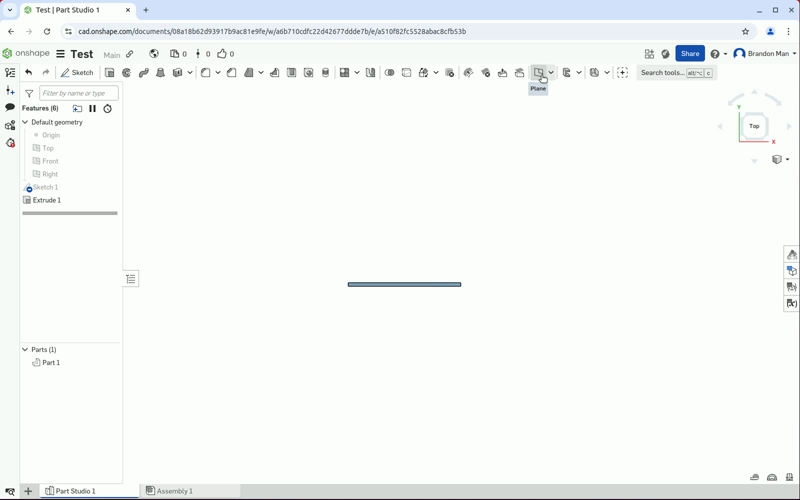
click(541, 75)
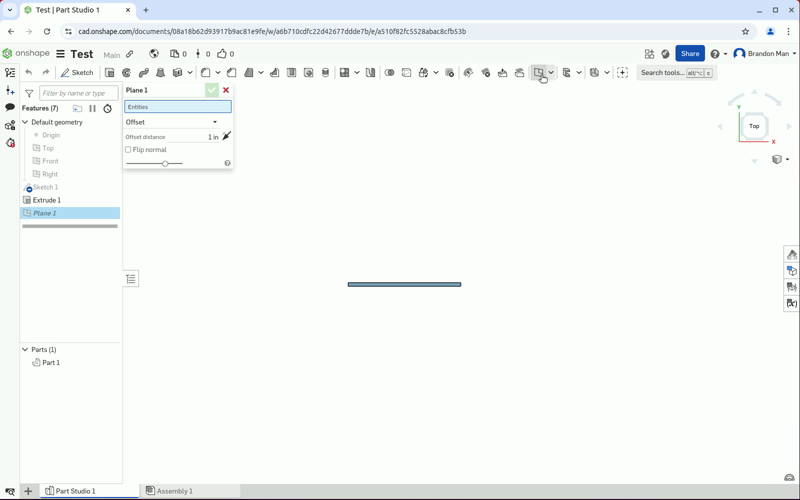
mouse_move(73, 150)
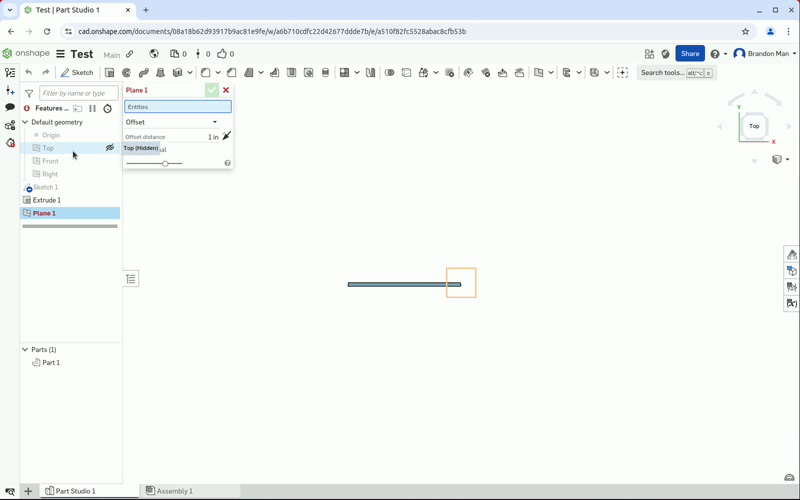
click(73, 150)
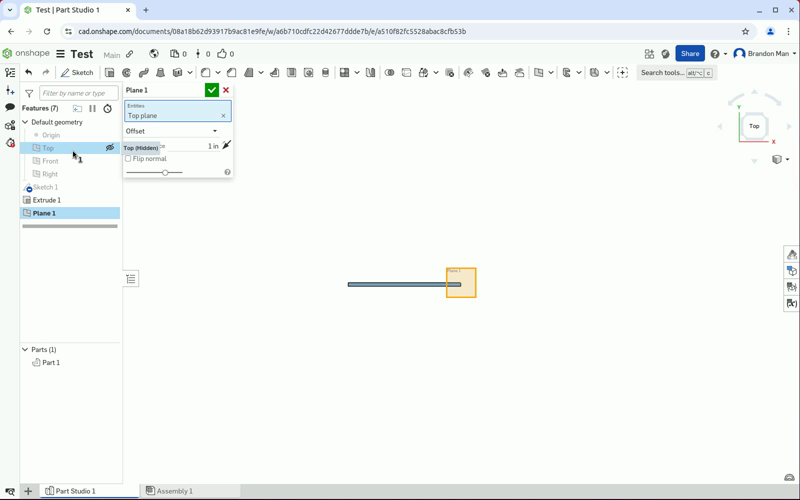
key(tab, 2)
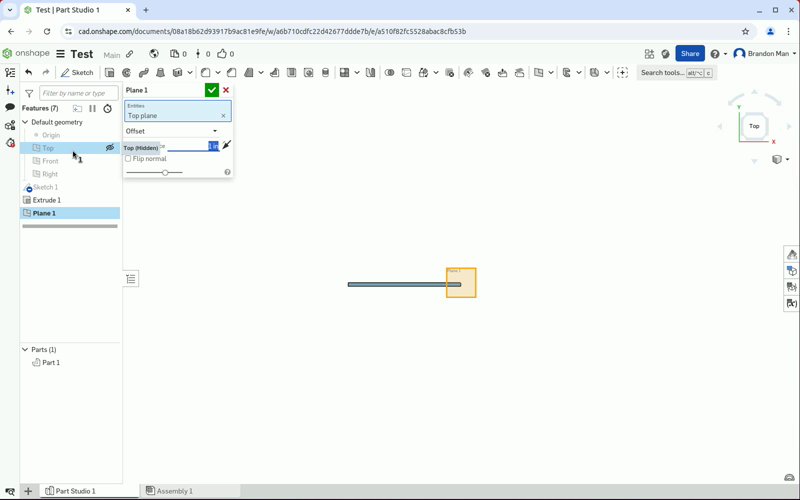
text(3.143)
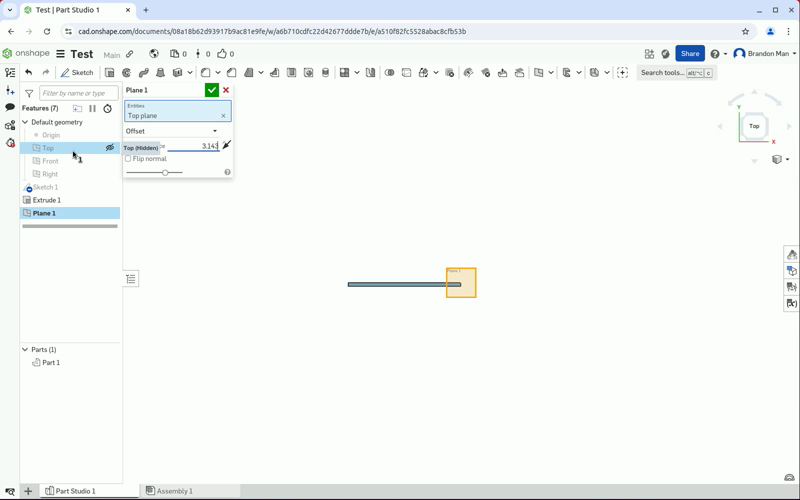
key(enter, 2)
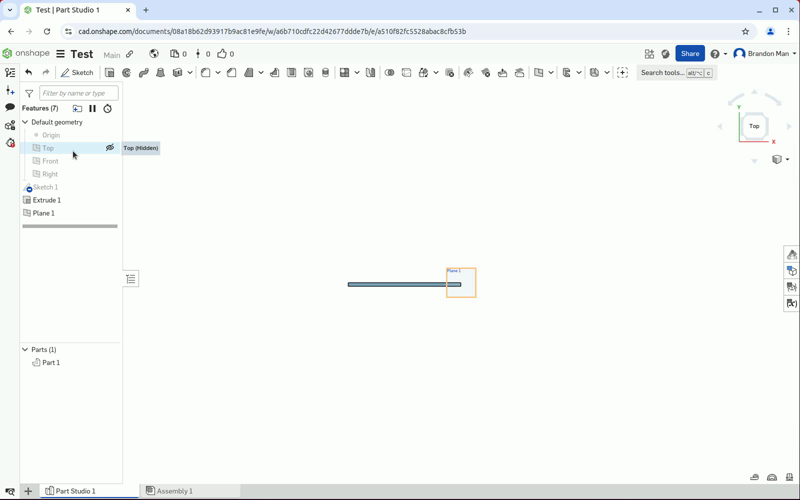
key(shift+s)
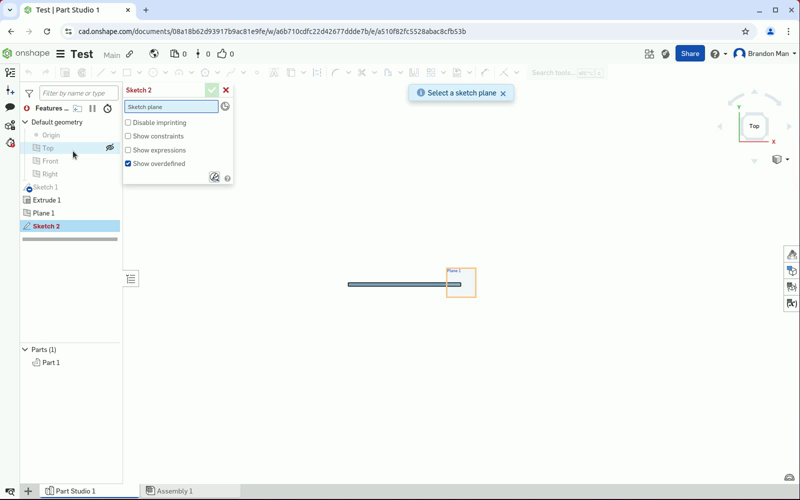
mouse_move(73, 215)
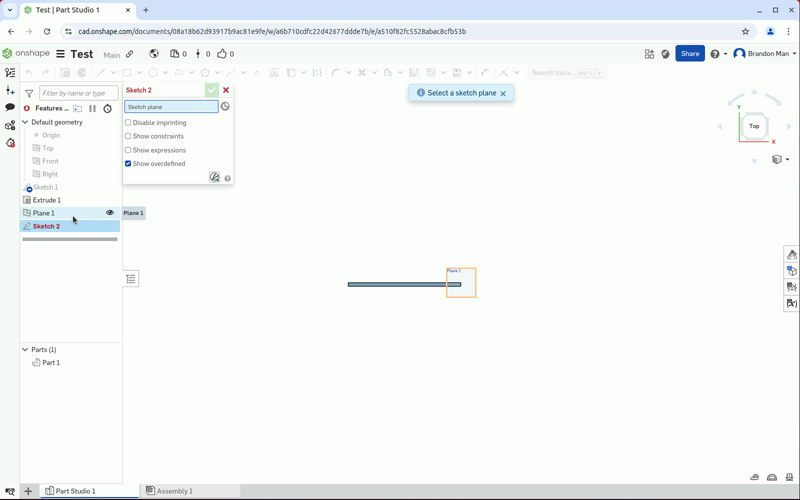
click(73, 215)
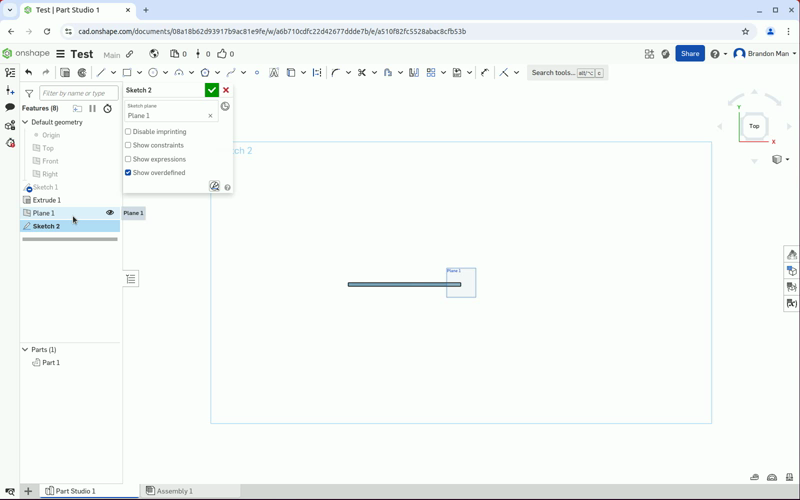
mouse_move(73, 352)
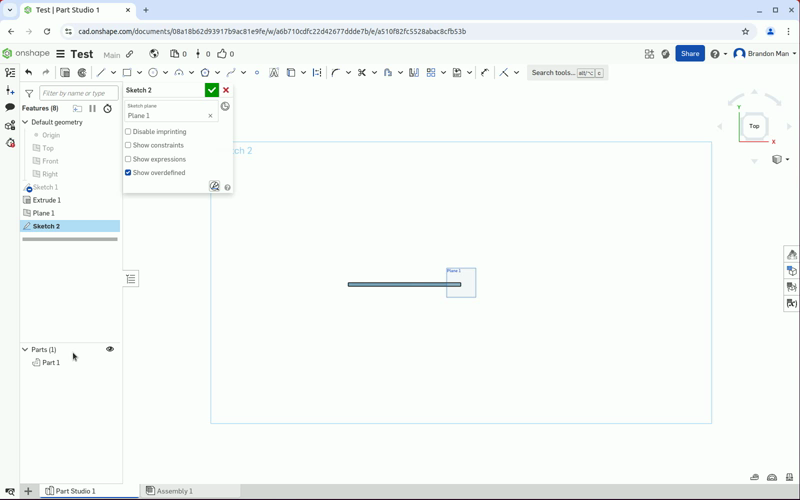
key(y)
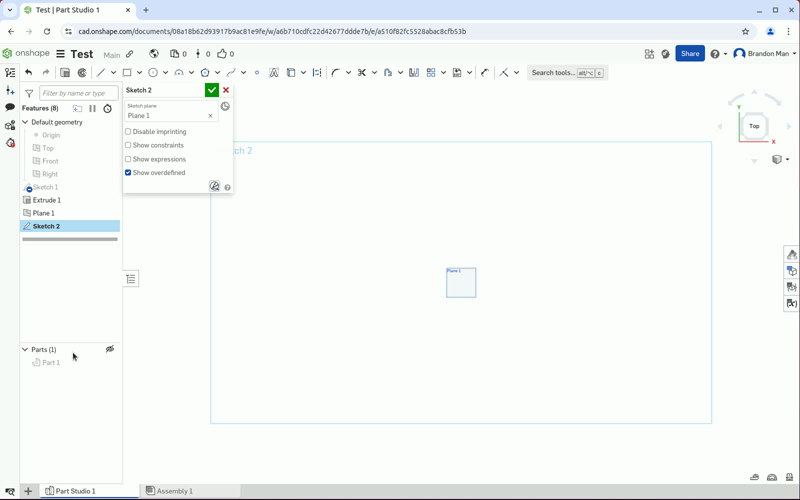
key(l)
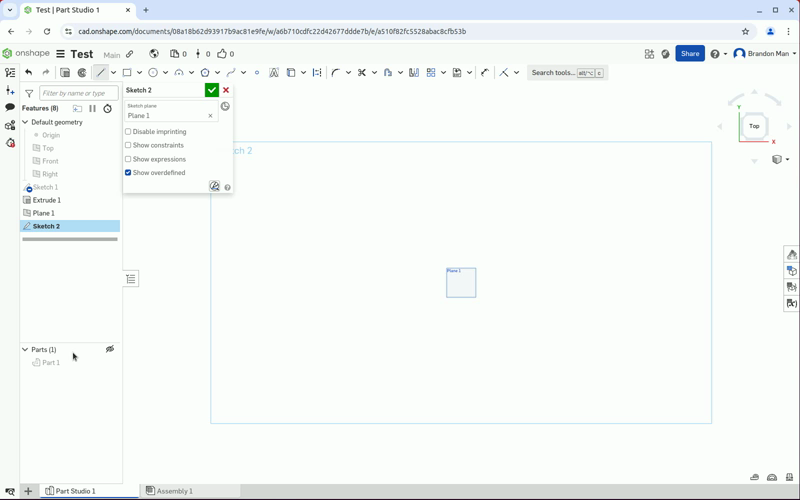
key_down(shift)
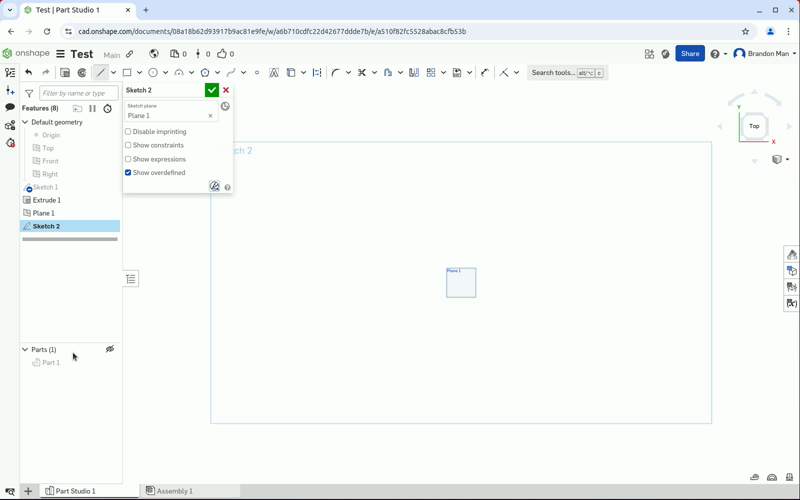
mouse_move(348, 286)
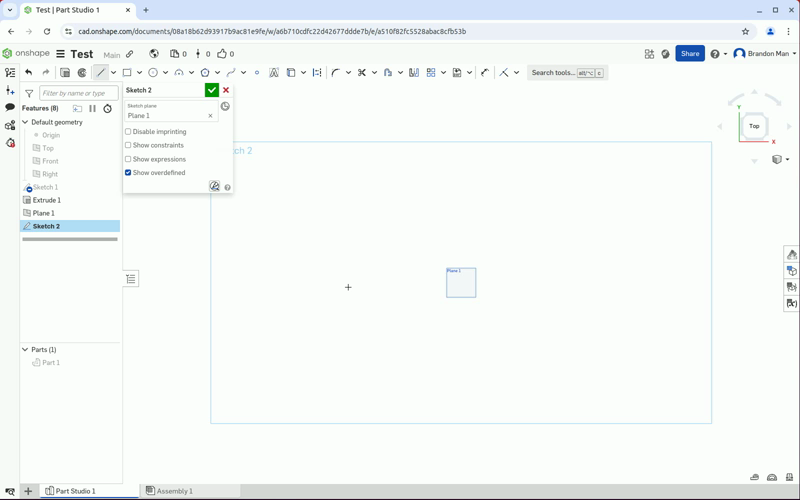
click(348, 286)
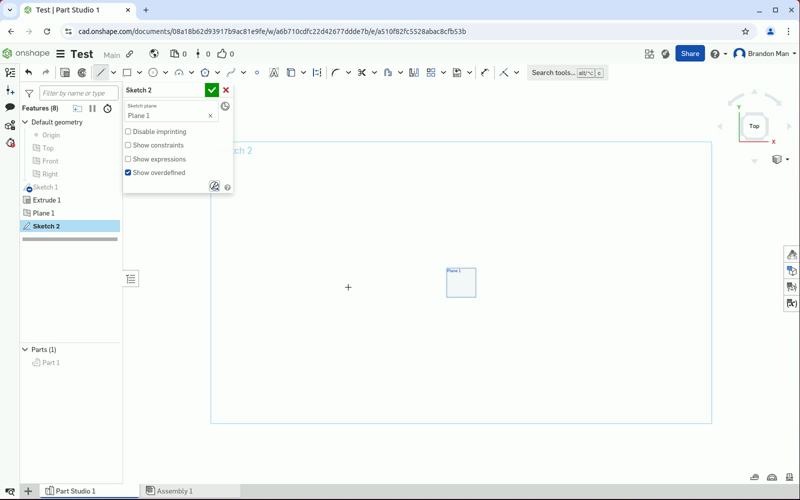
key_up(shift)
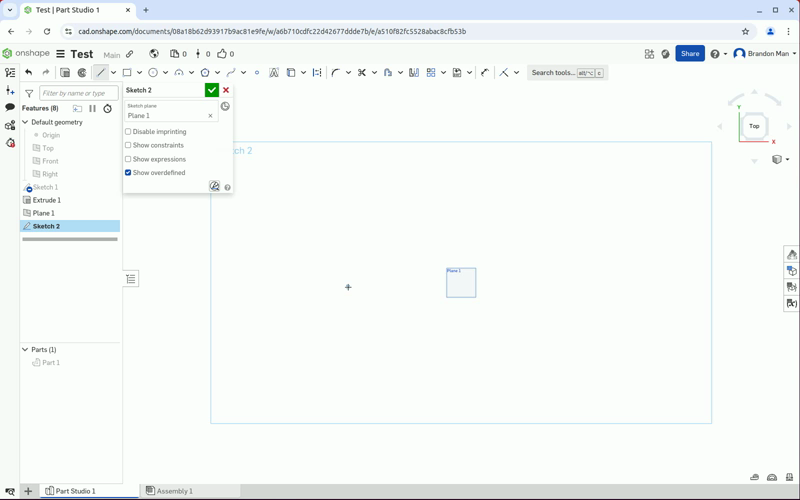
key_down(shift)
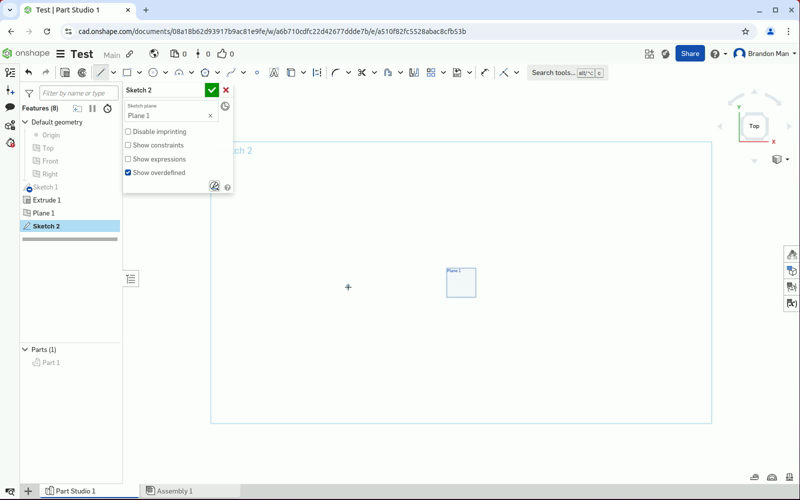
mouse_move(378, 286)
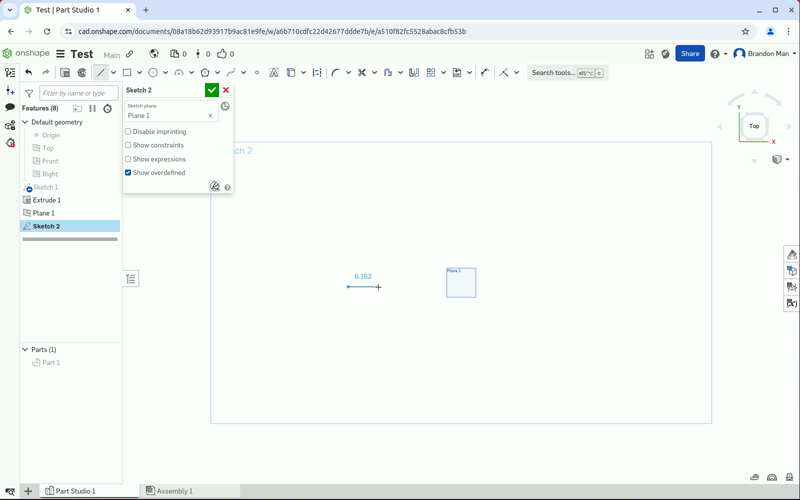
mouse_move(352, 281)
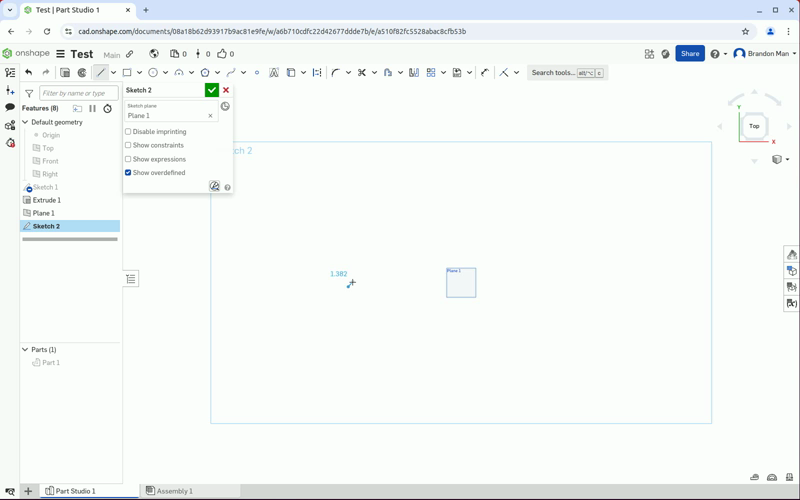
scroll(6)
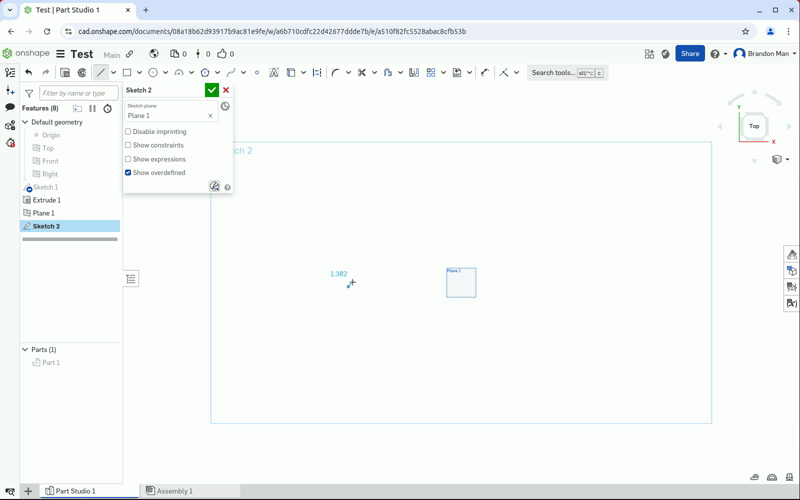
scroll(6)
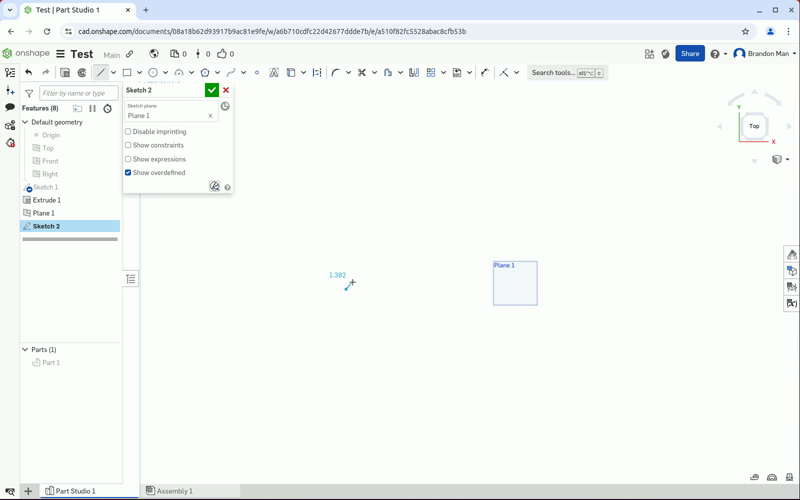
scroll(6)
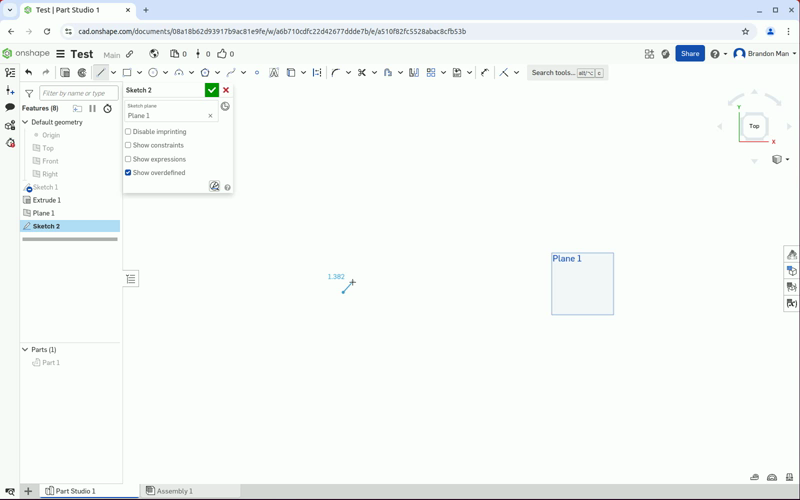
scroll(6)
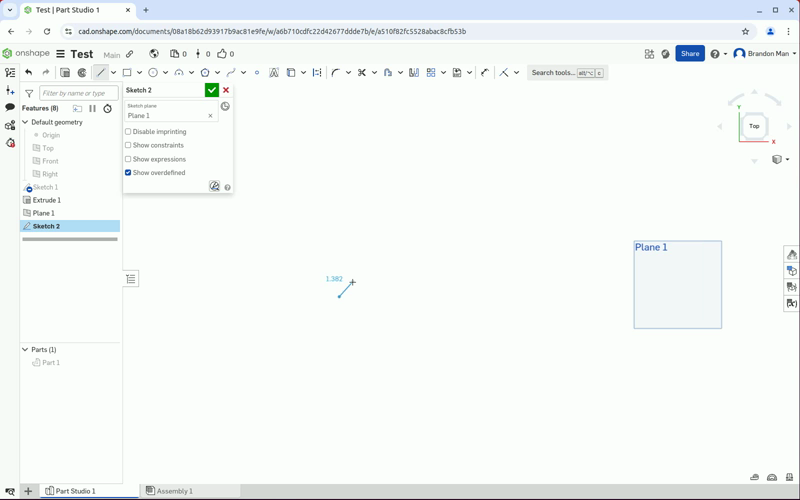
scroll(6)
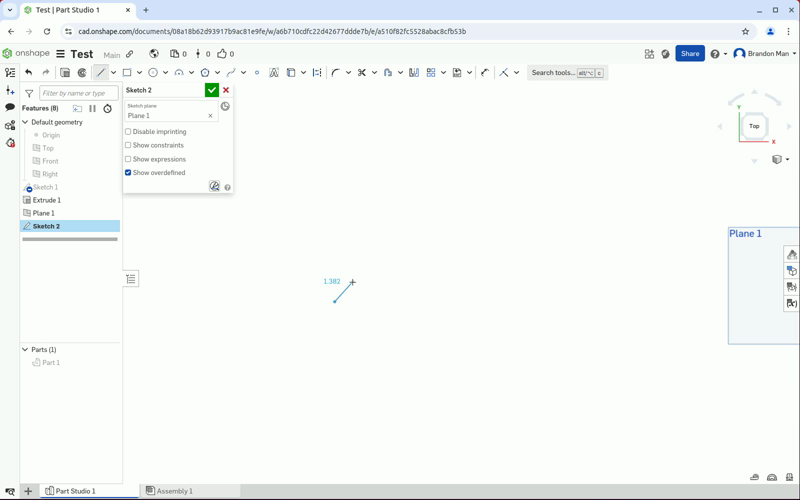
scroll(6)
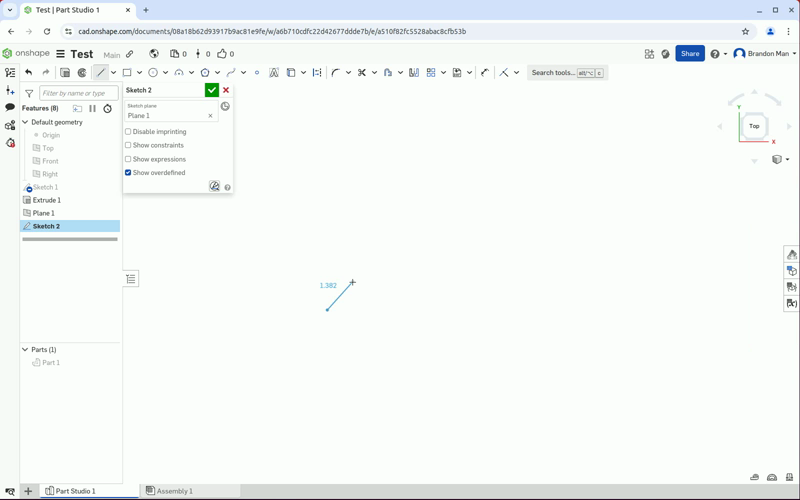
scroll(6)
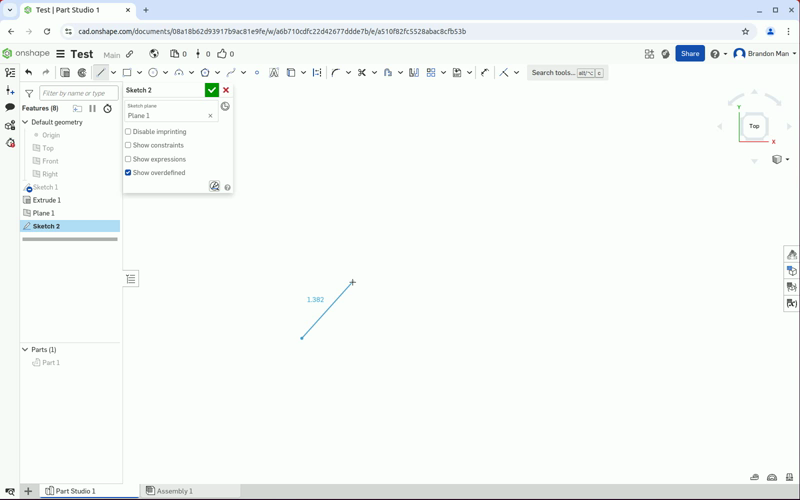
click(352, 281)
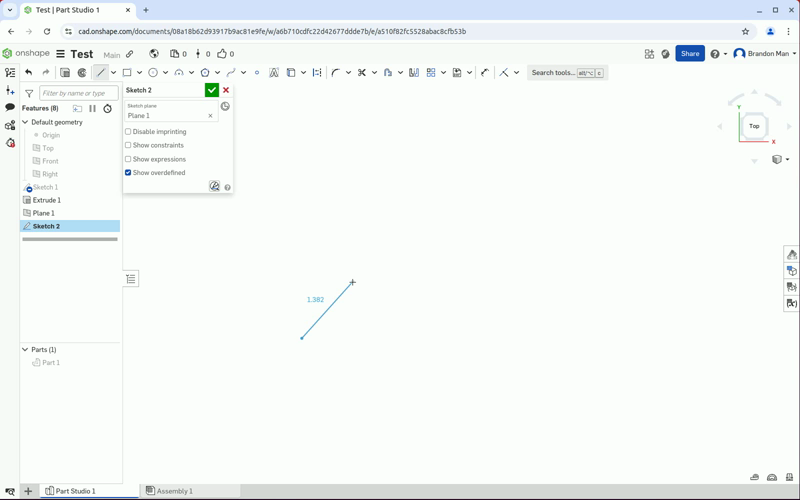
scroll(-6)
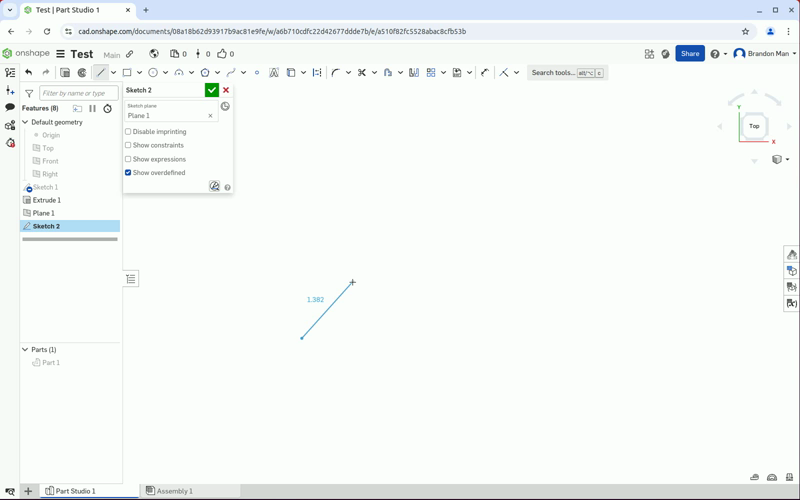
scroll(-6)
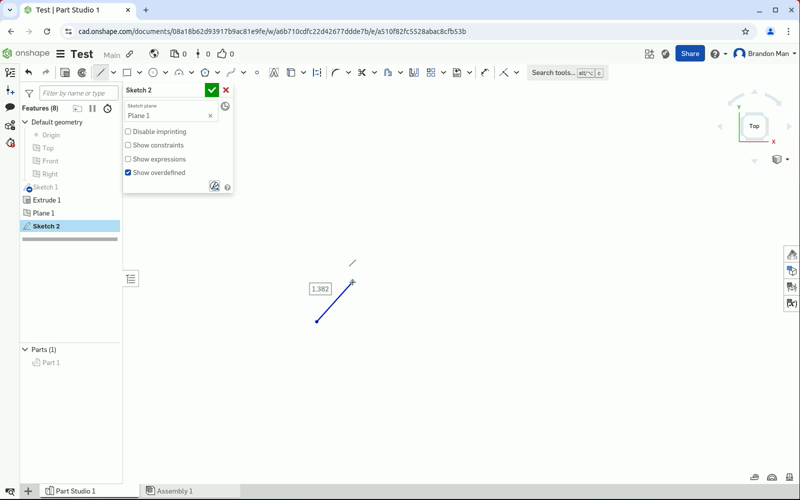
scroll(-6)
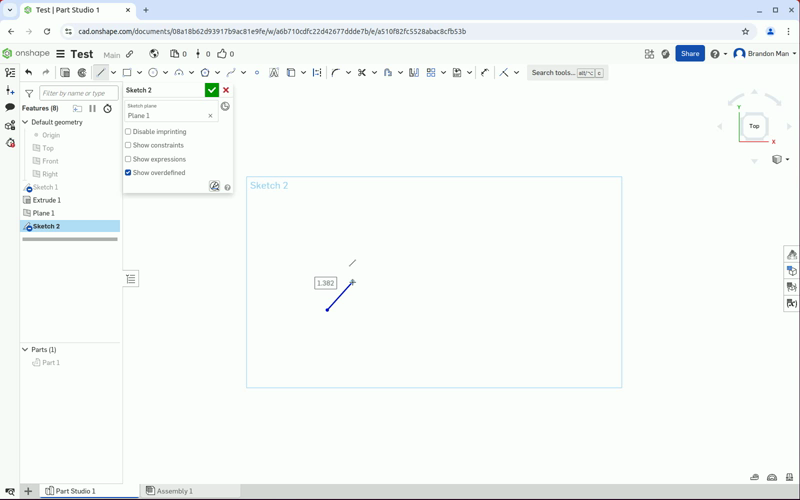
scroll(-6)
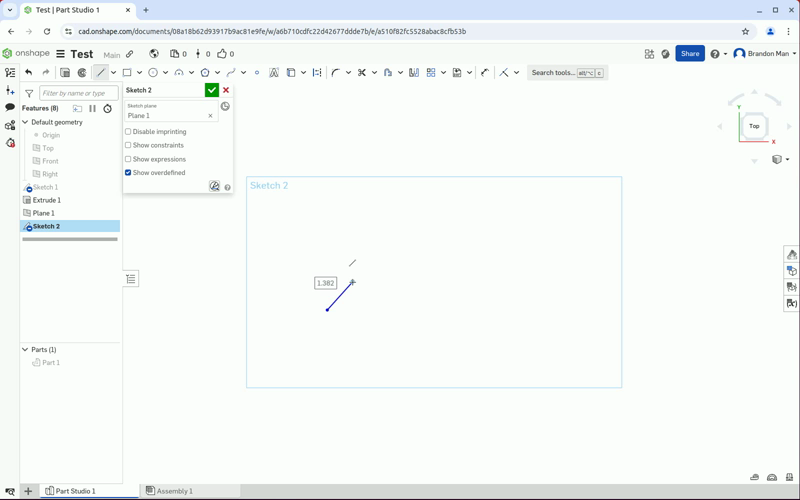
scroll(-6)
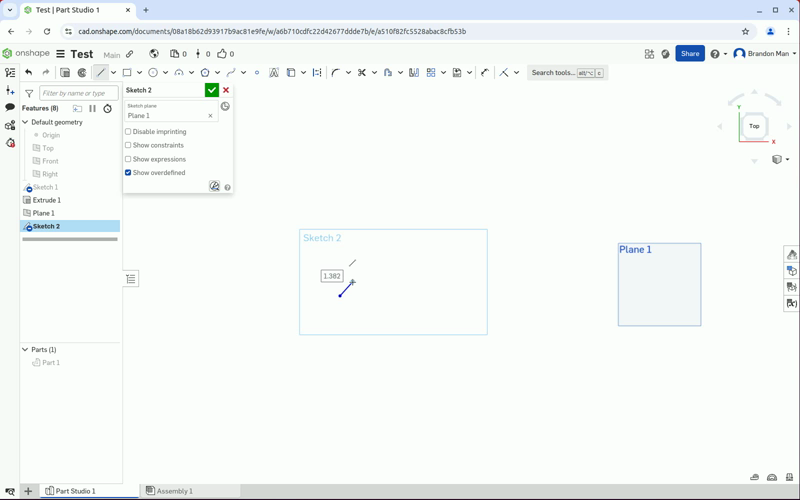
scroll(-6)
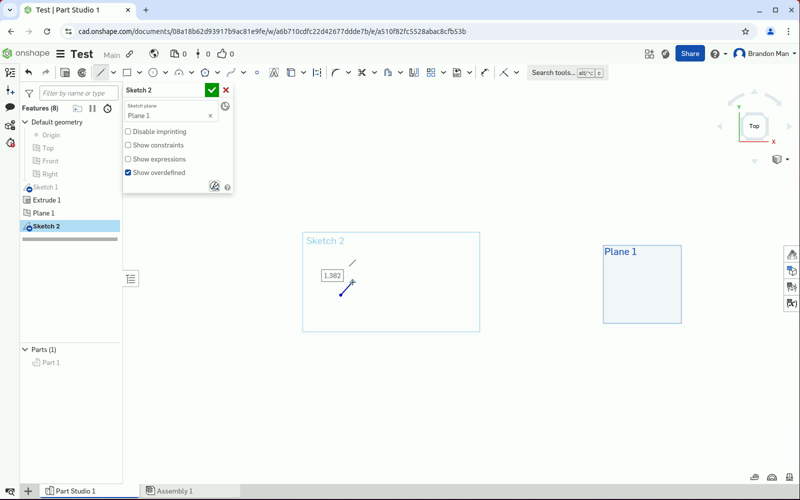
scroll(-6)
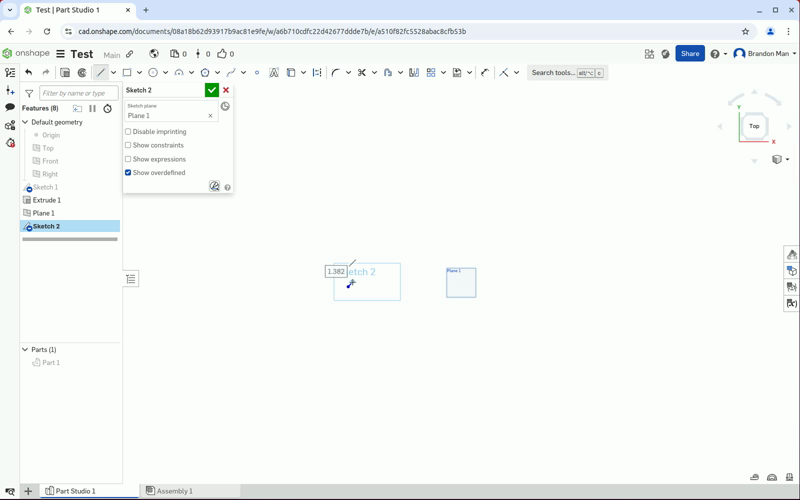
key_up(shift)
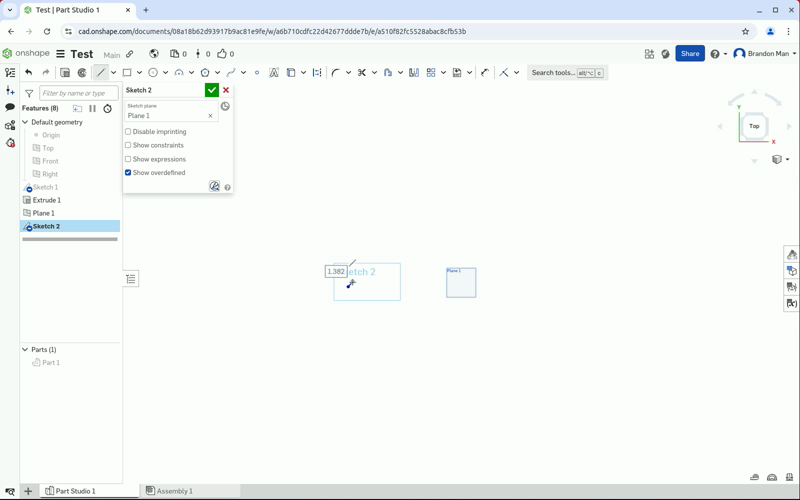
key_down(shift)
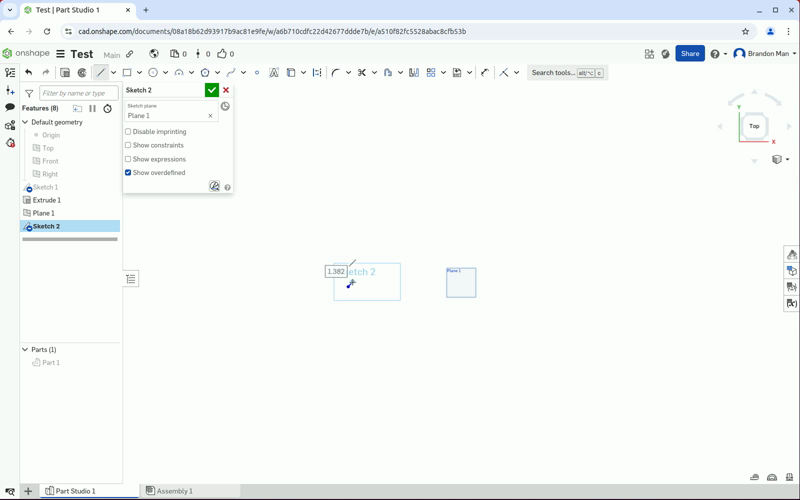
mouse_move(382, 281)
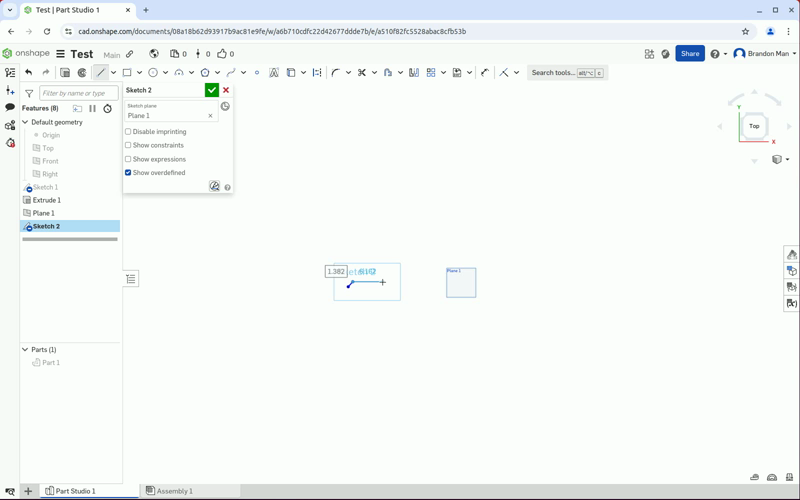
mouse_move(348, 281)
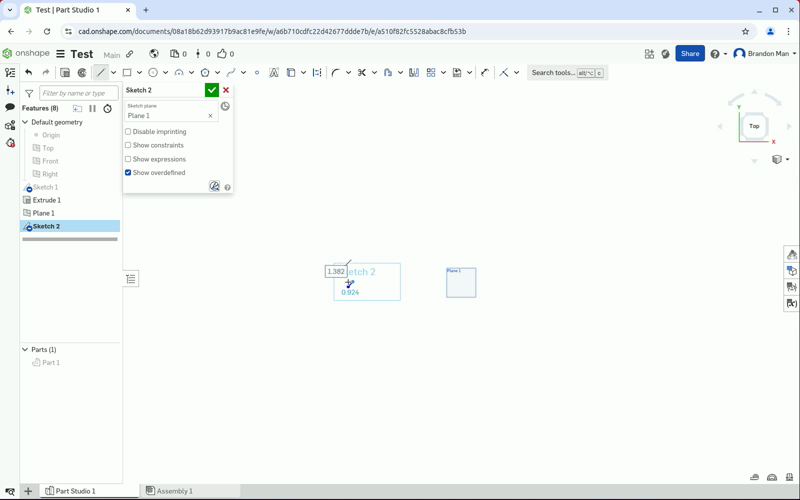
scroll(6)
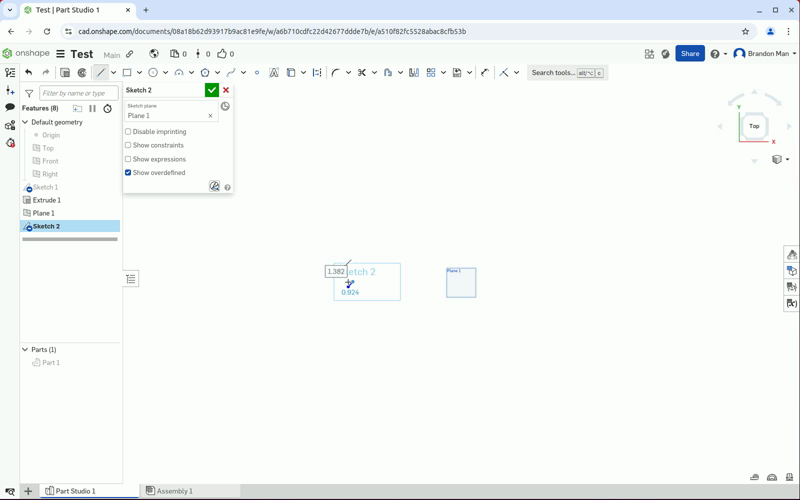
scroll(6)
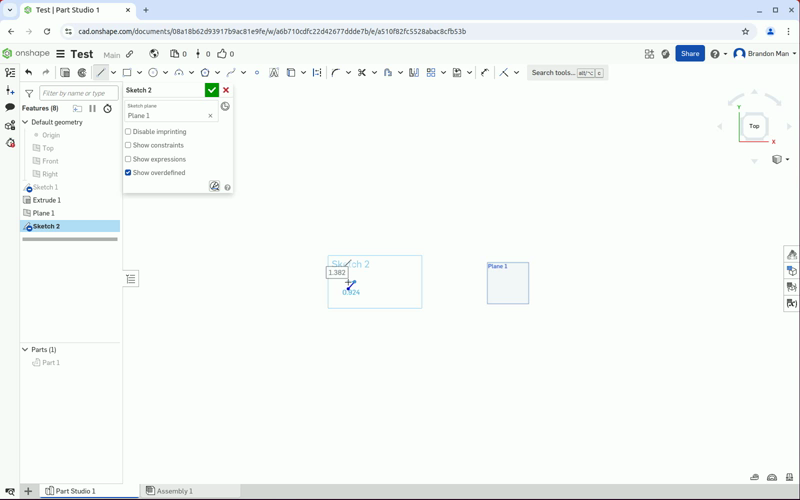
scroll(6)
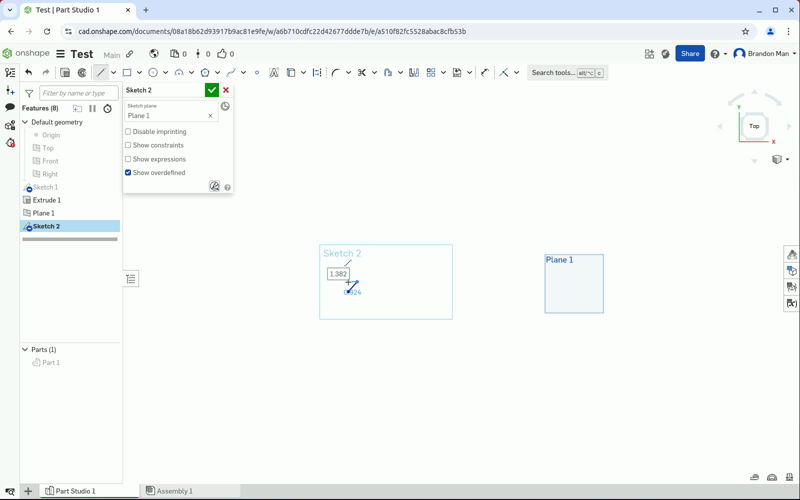
scroll(6)
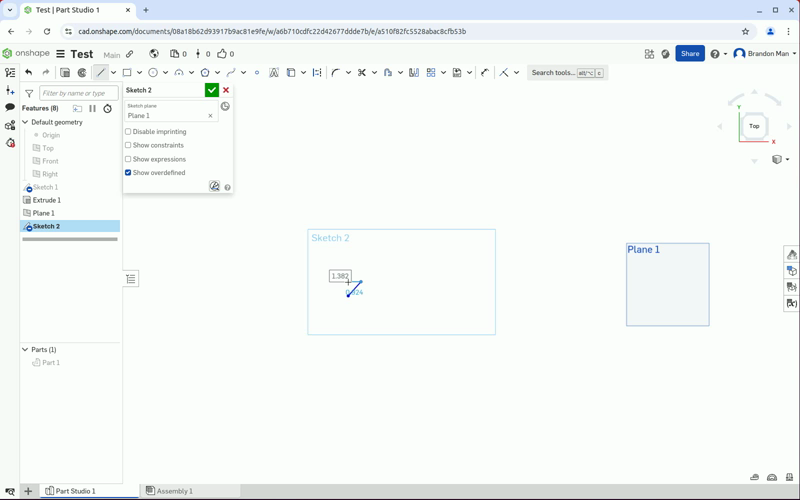
scroll(6)
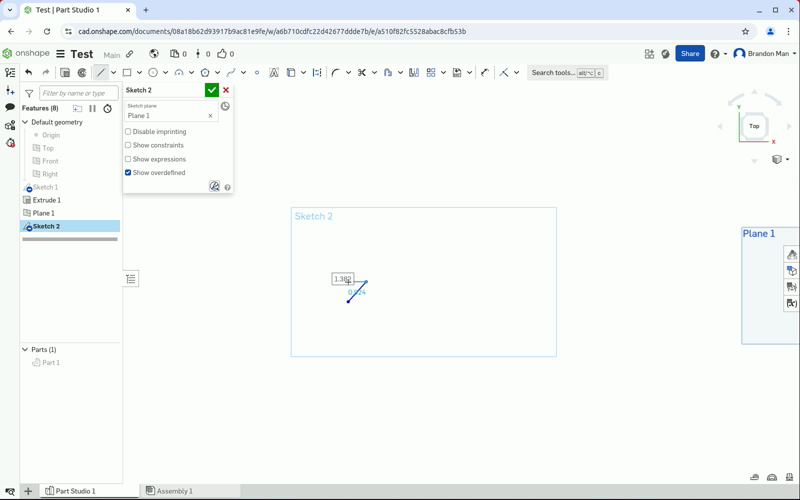
scroll(6)
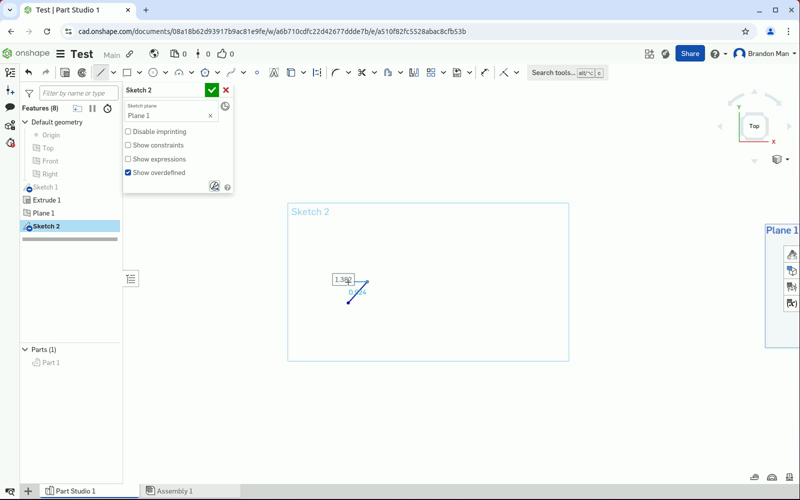
scroll(6)
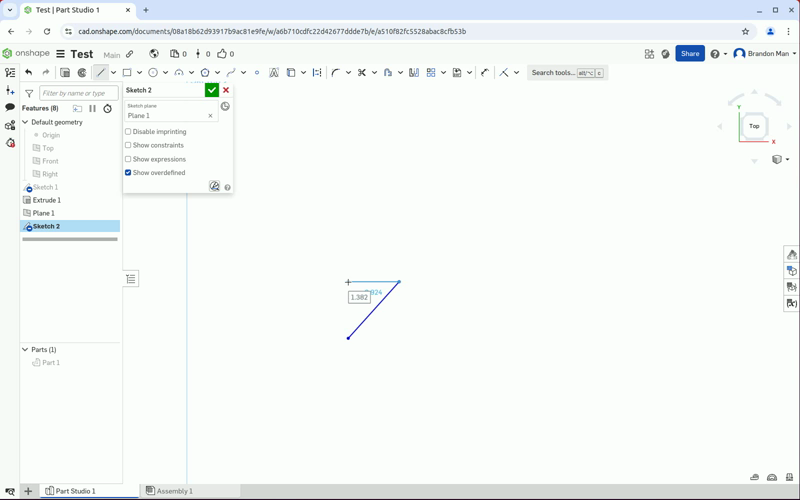
click(348, 281)
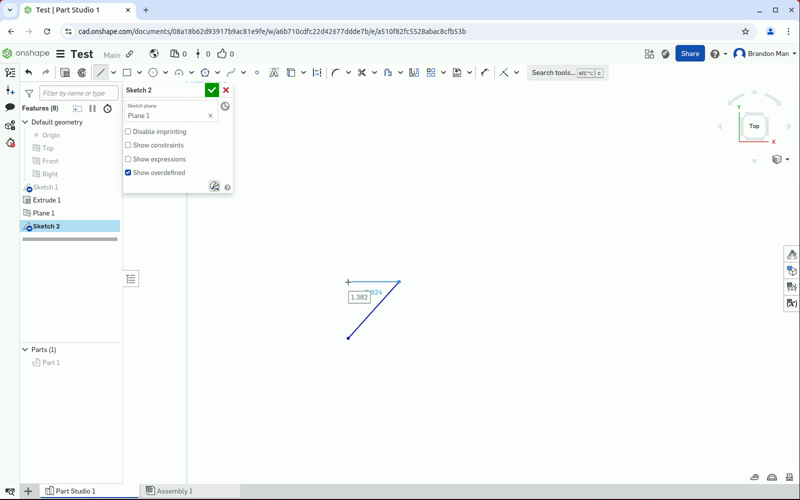
scroll(-6)
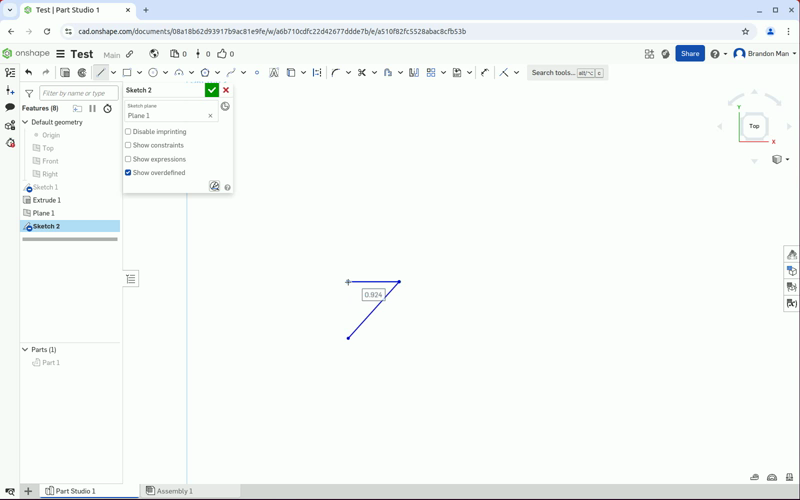
scroll(-6)
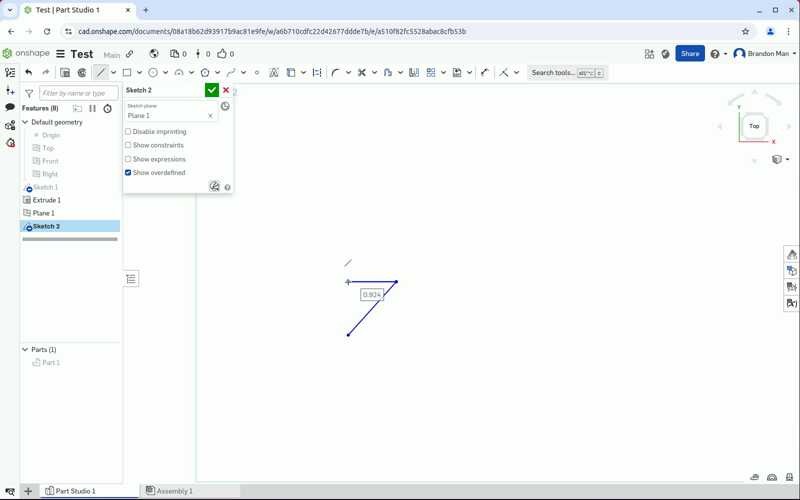
scroll(-6)
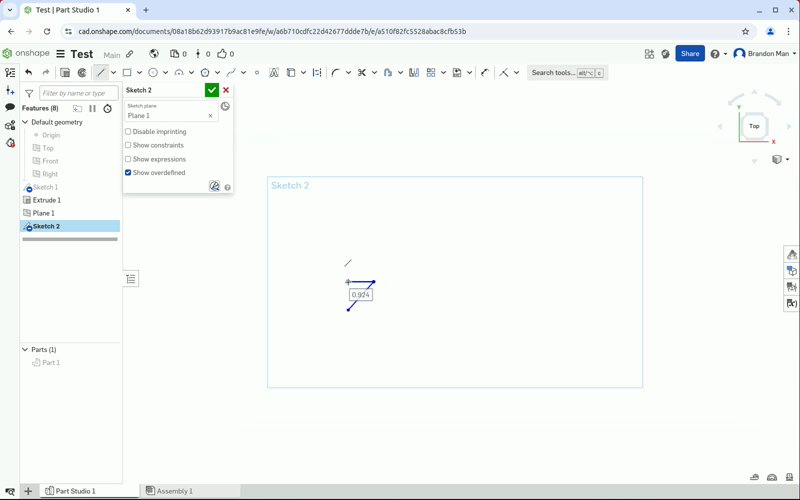
scroll(-6)
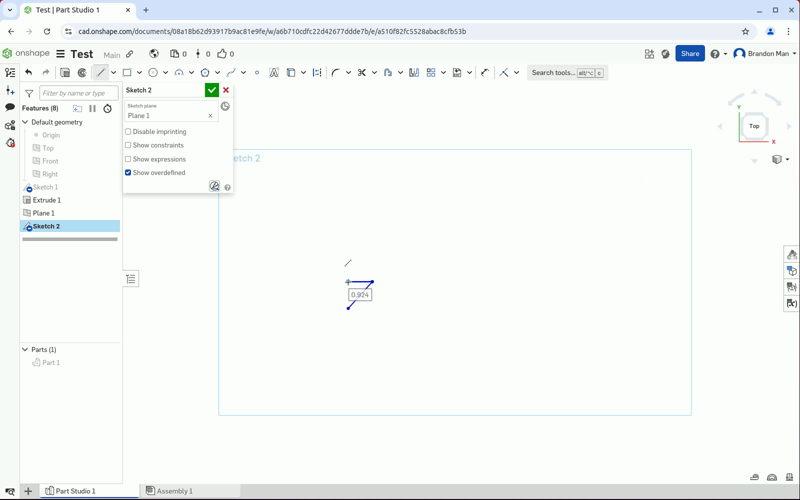
scroll(-6)
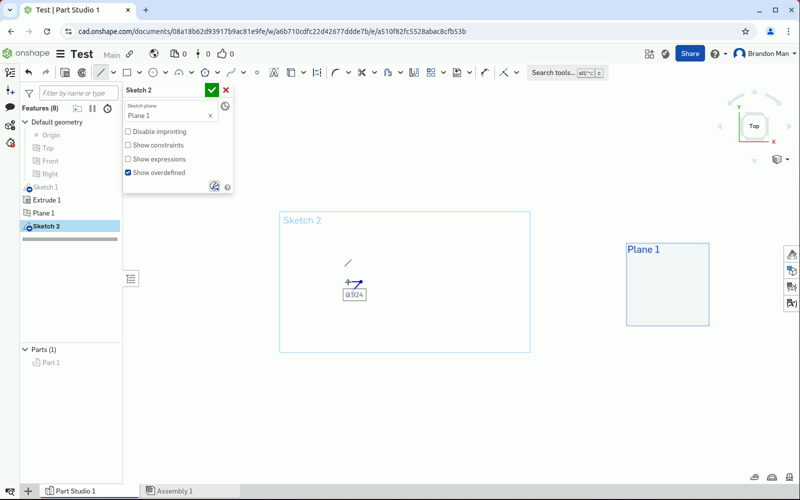
scroll(-6)
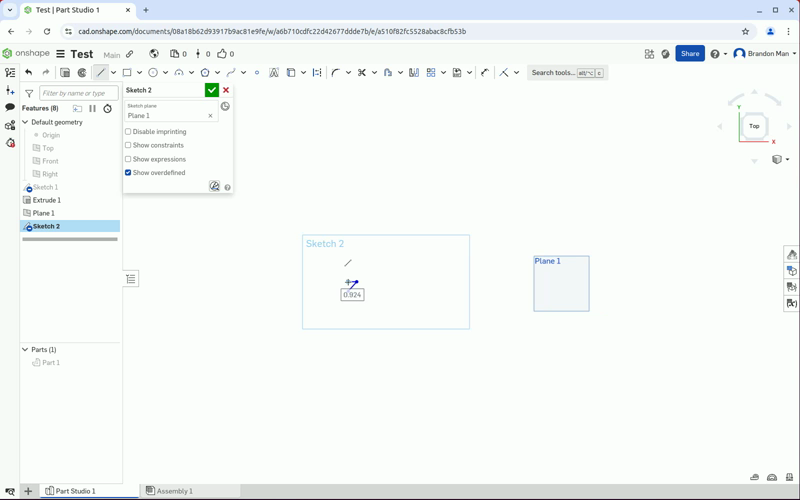
scroll(-6)
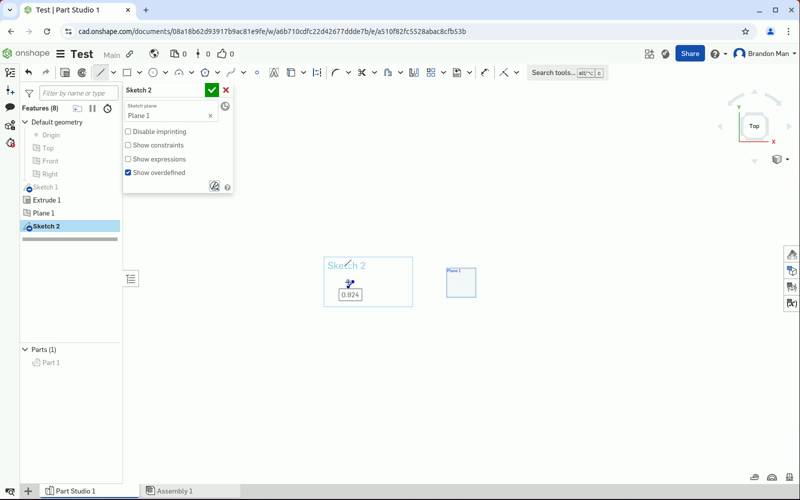
key_up(shift)
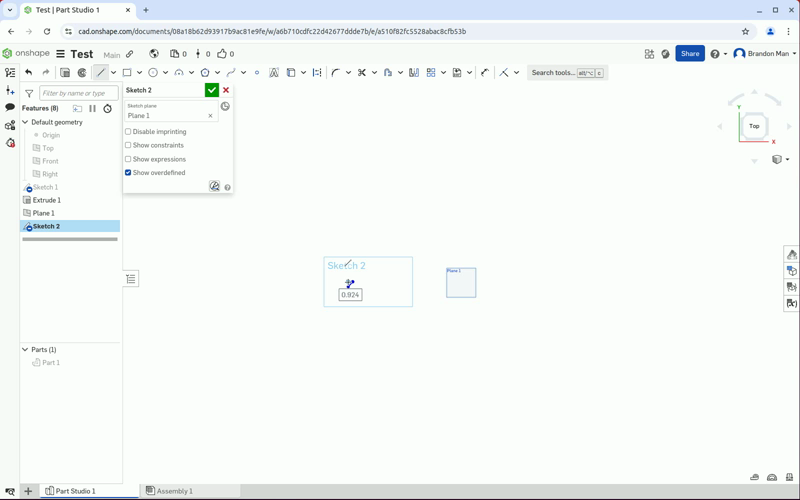
mouse_move(378, 281)
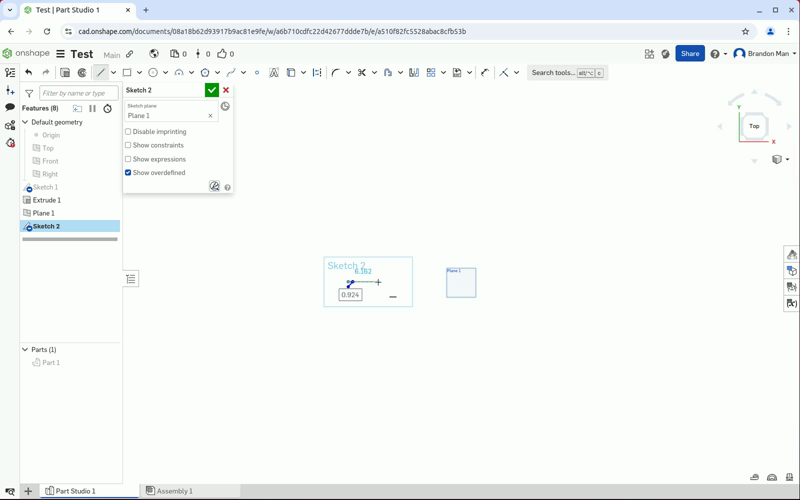
key_down(shift)
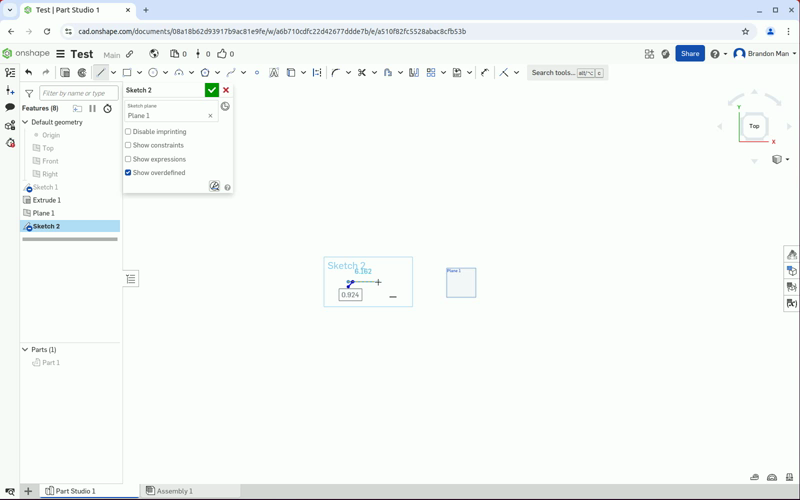
mouse_move(348, 286)
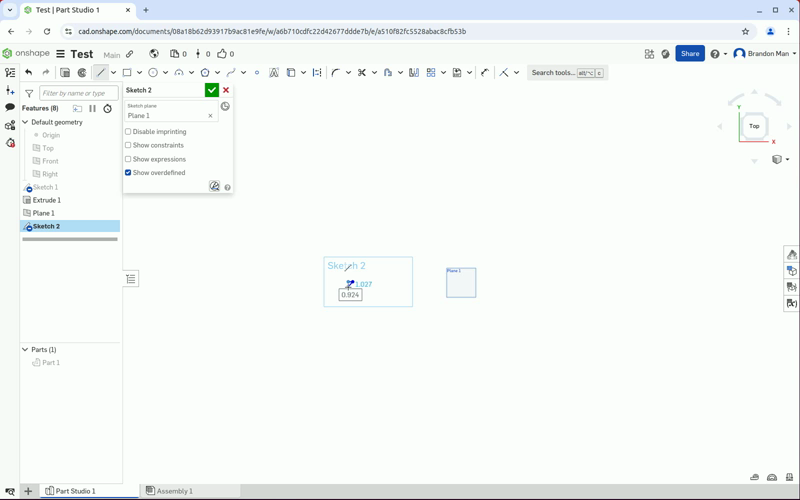
scroll(6)
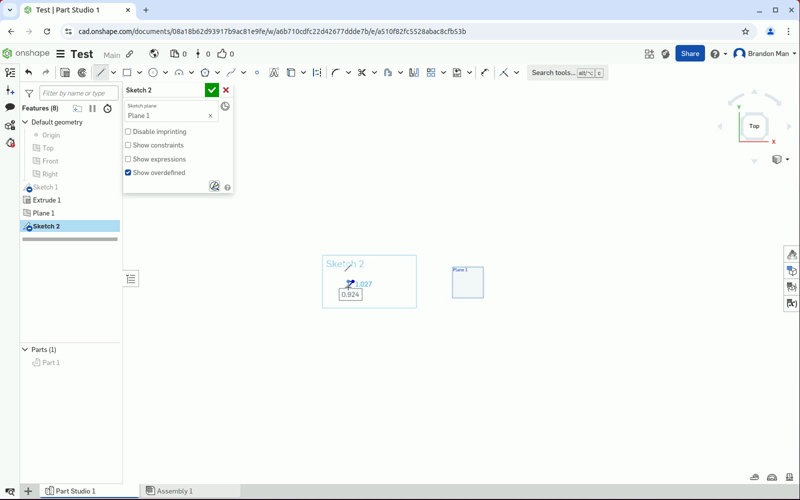
scroll(6)
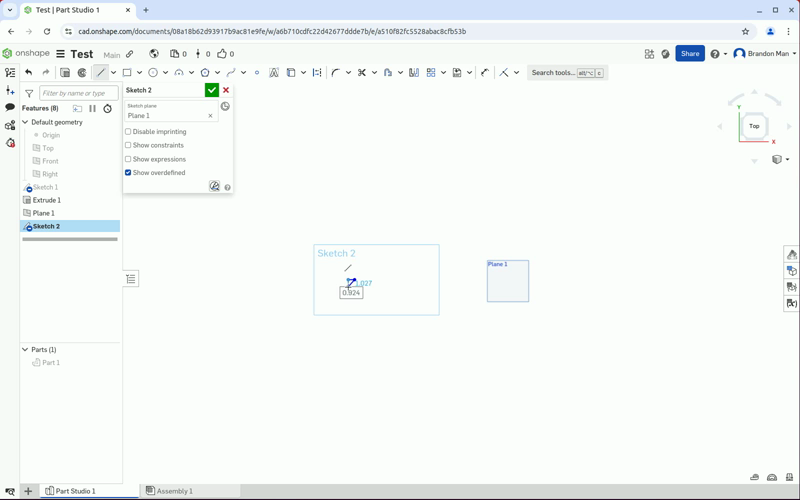
scroll(6)
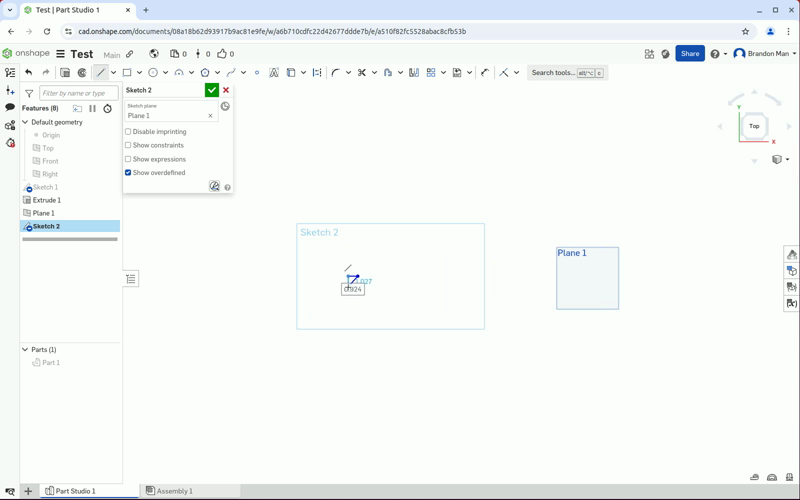
scroll(6)
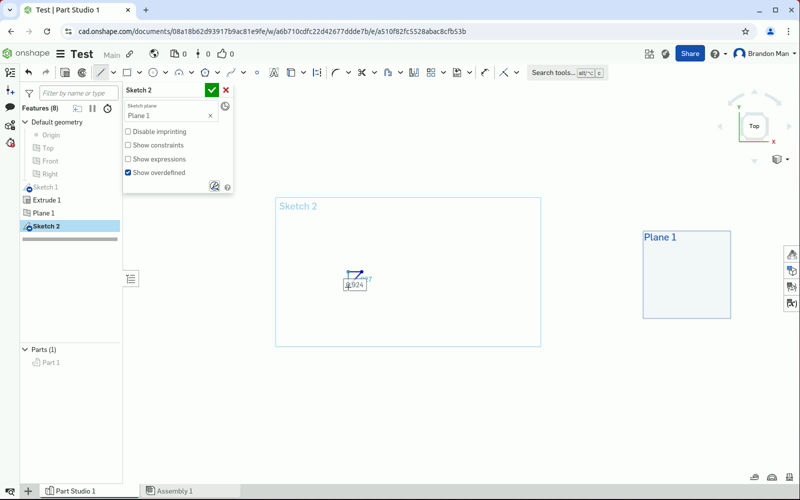
scroll(6)
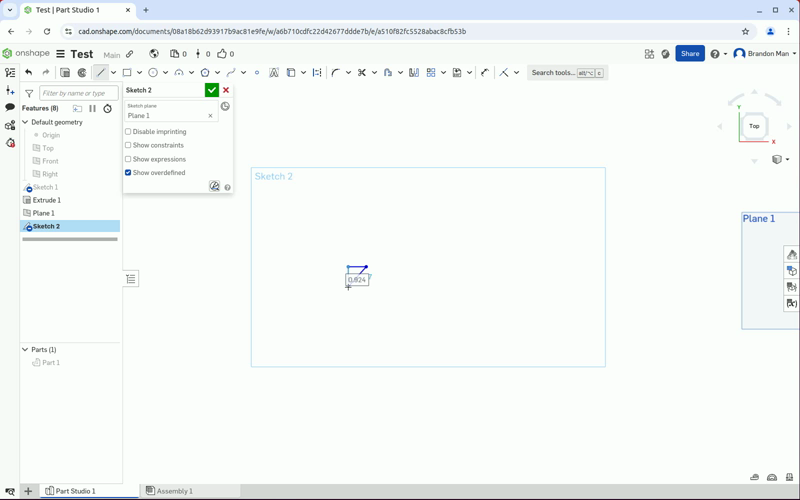
scroll(6)
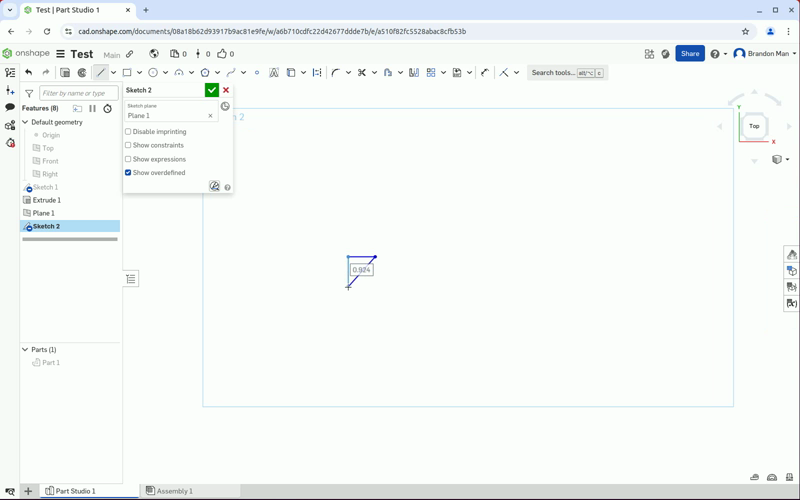
scroll(6)
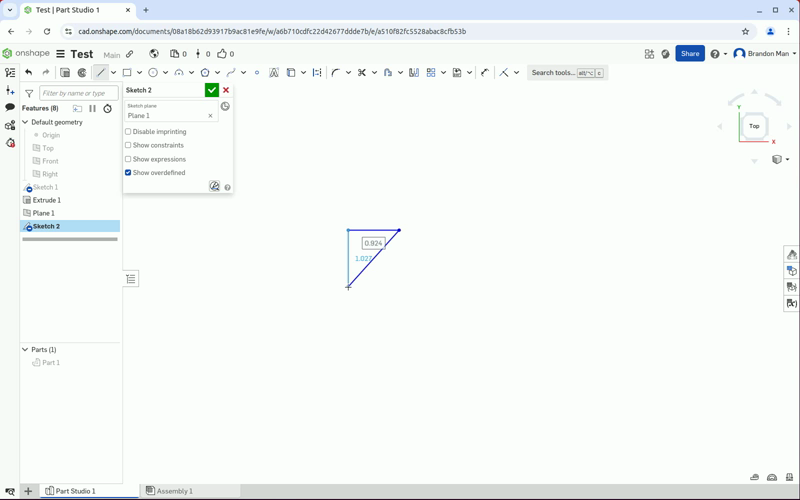
key_up(shift)
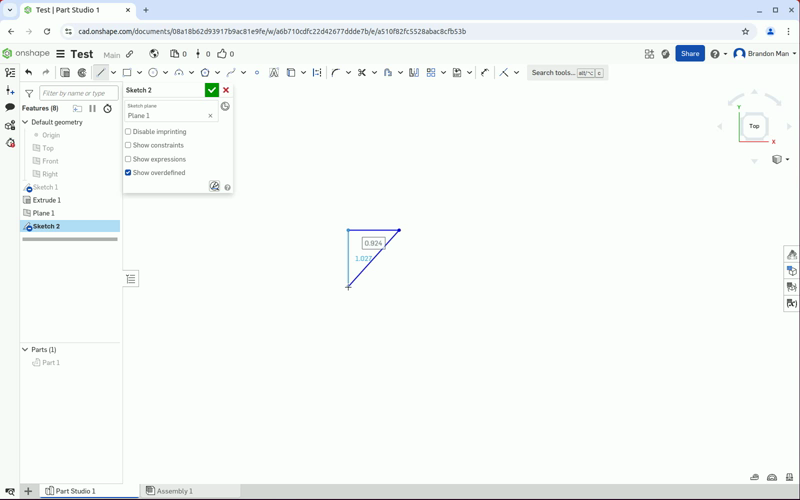
click(348, 286)
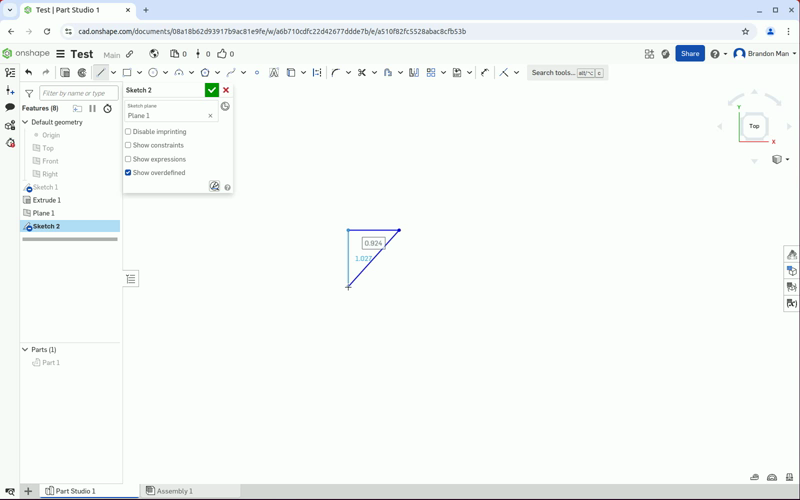
scroll(-6)
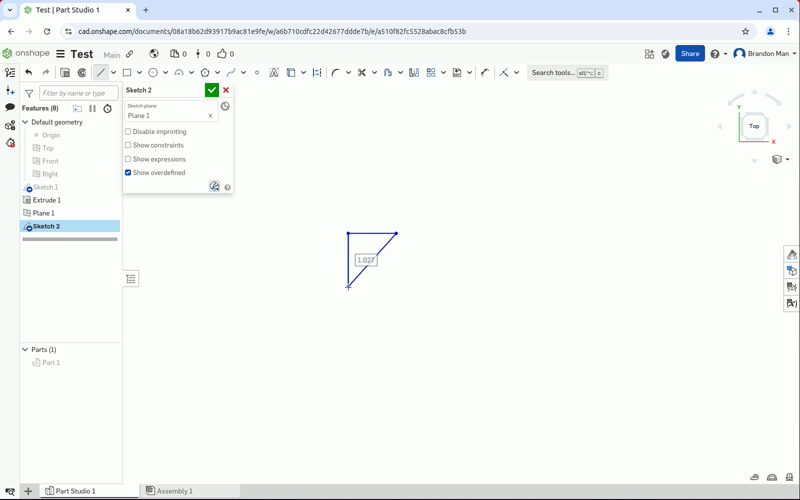
scroll(-6)
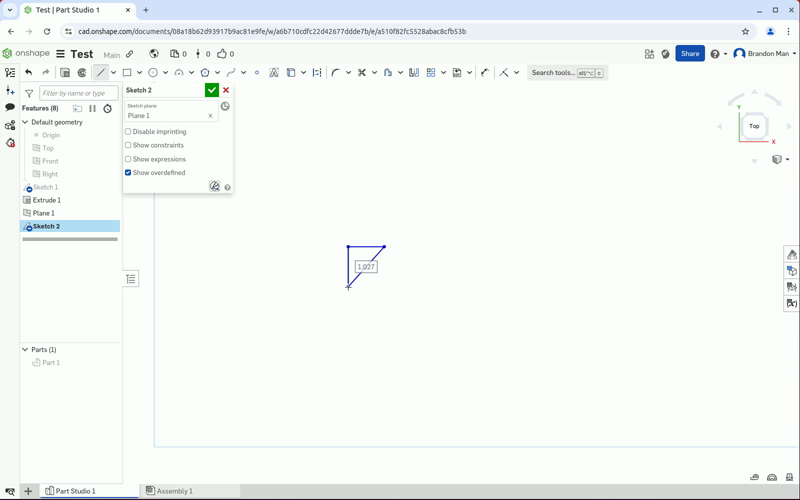
scroll(-6)
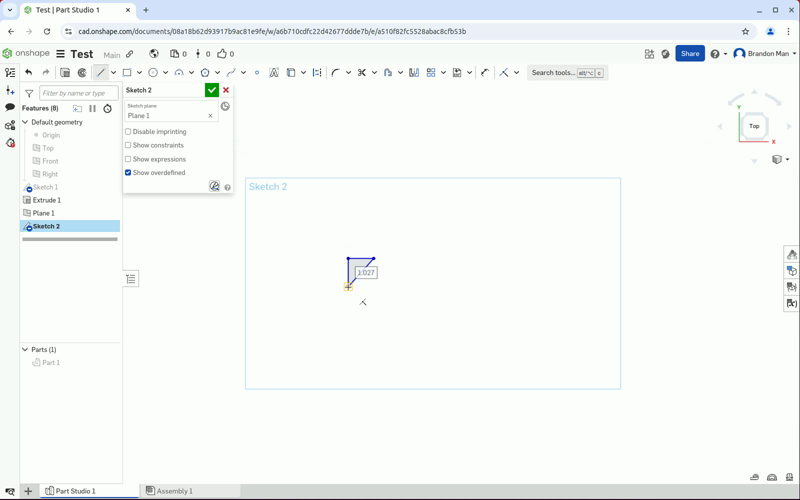
scroll(-6)
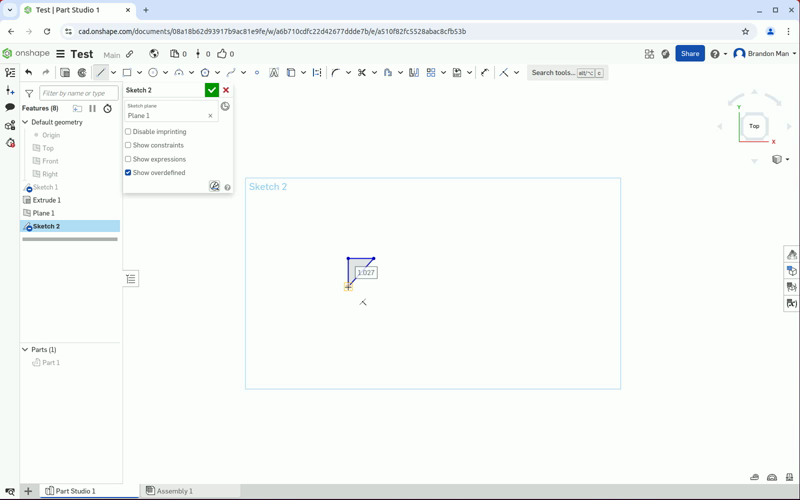
scroll(-6)
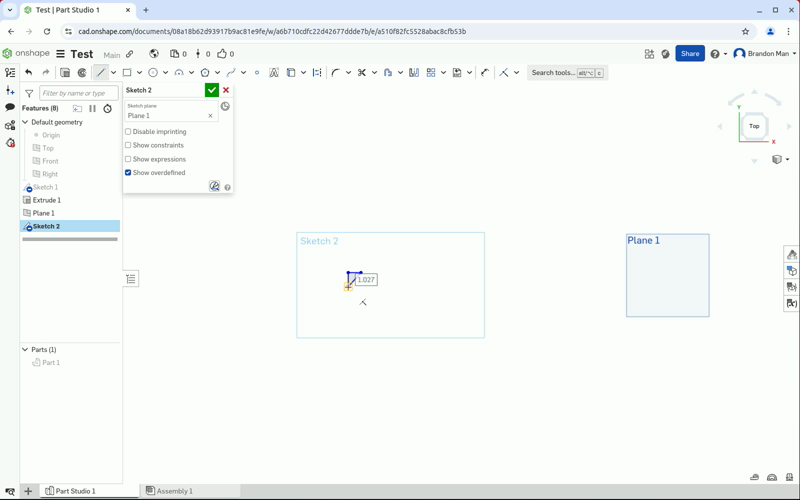
scroll(-6)
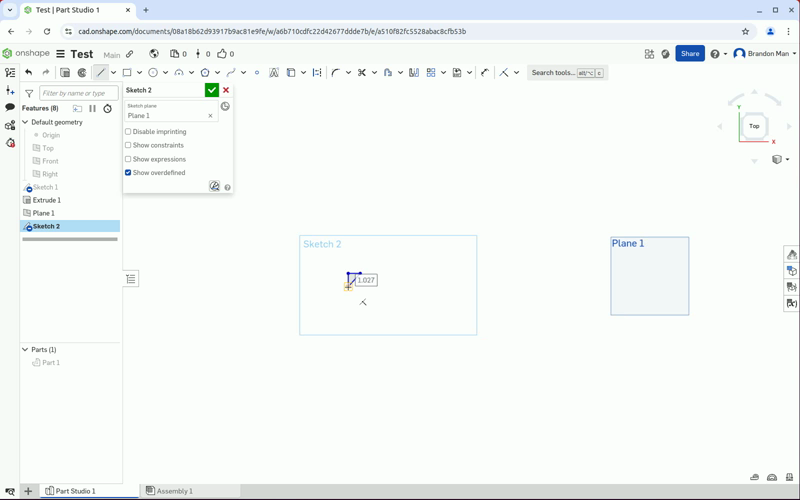
scroll(-6)
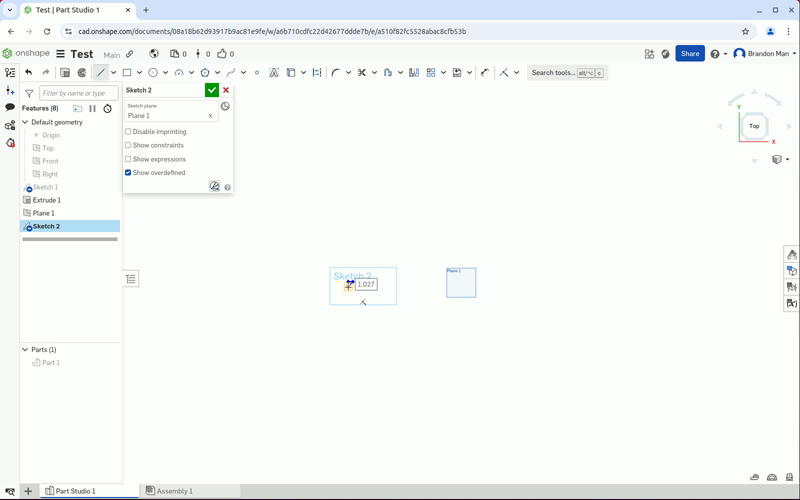
key(esc)
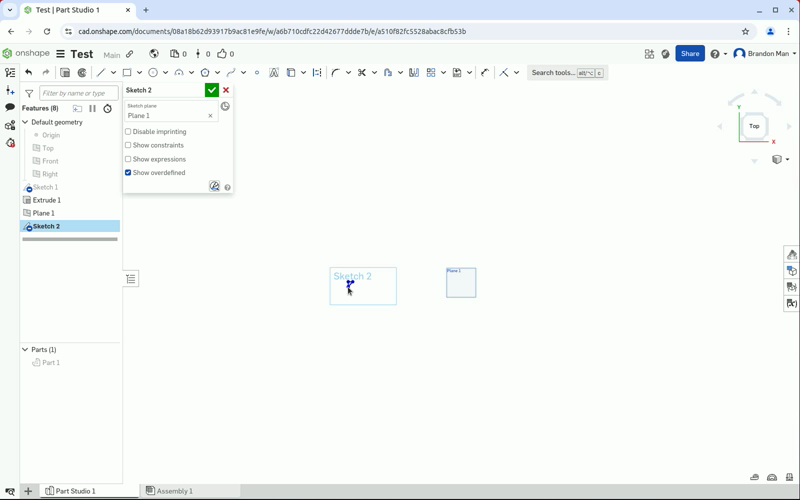
mouse_move(352, 281)
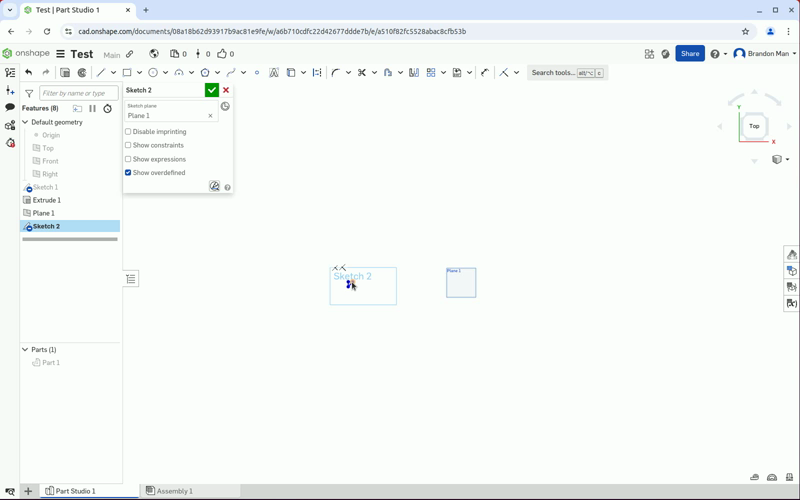
scroll(6)
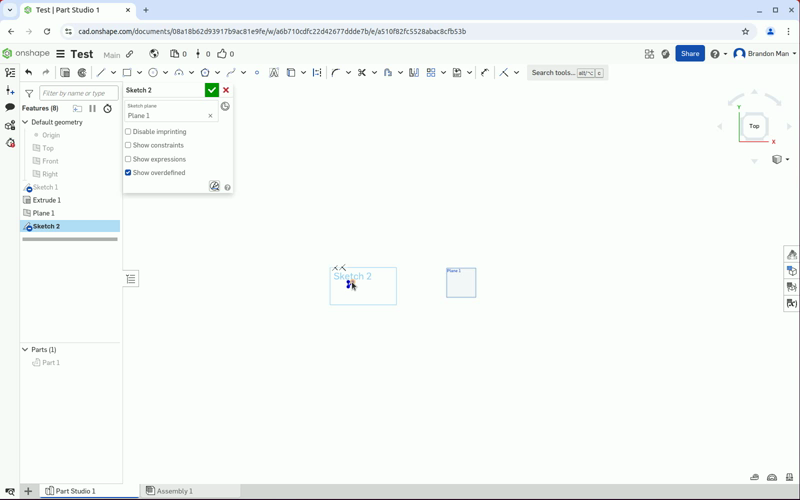
scroll(6)
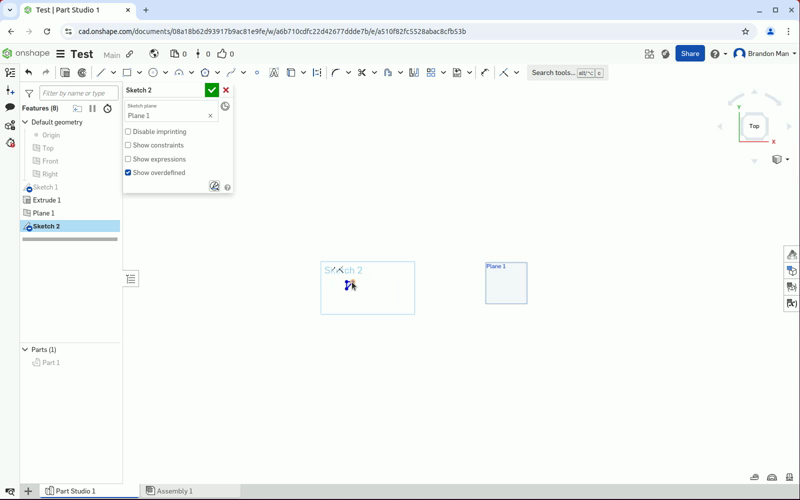
scroll(6)
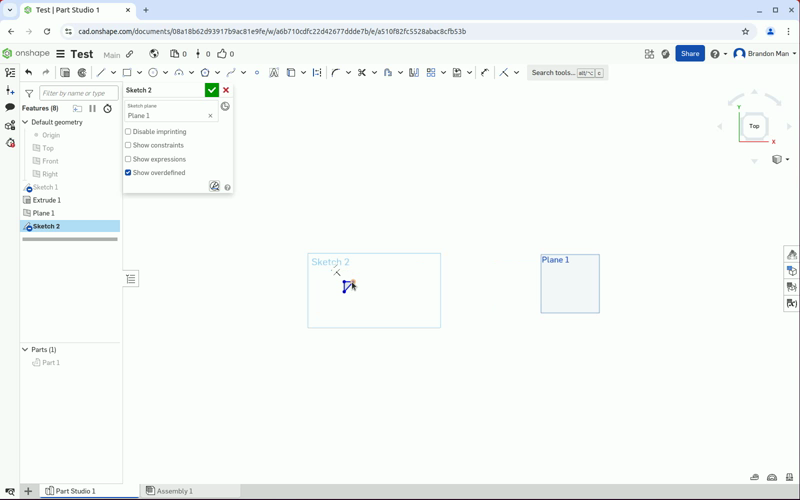
scroll(6)
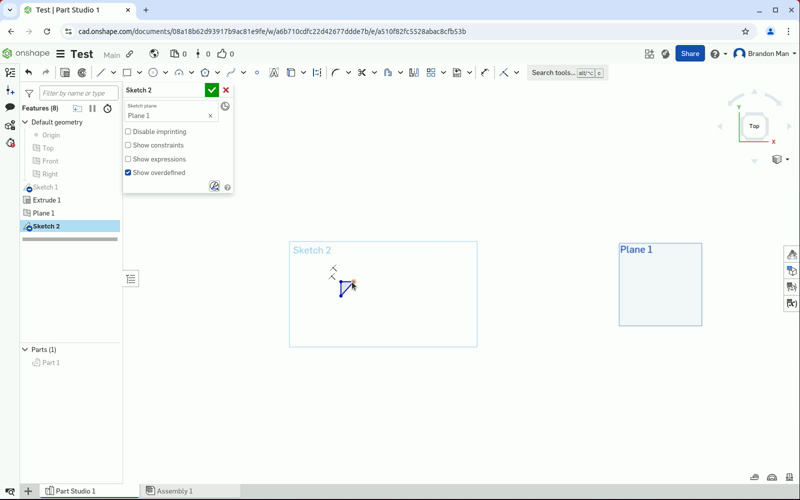
scroll(6)
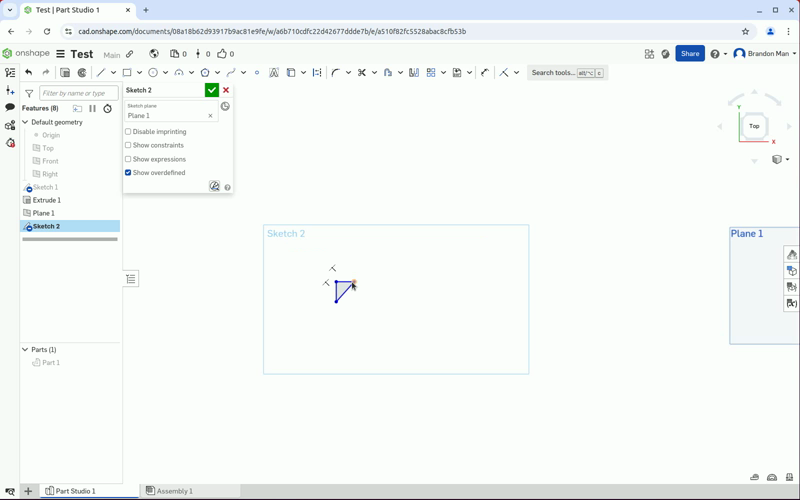
scroll(6)
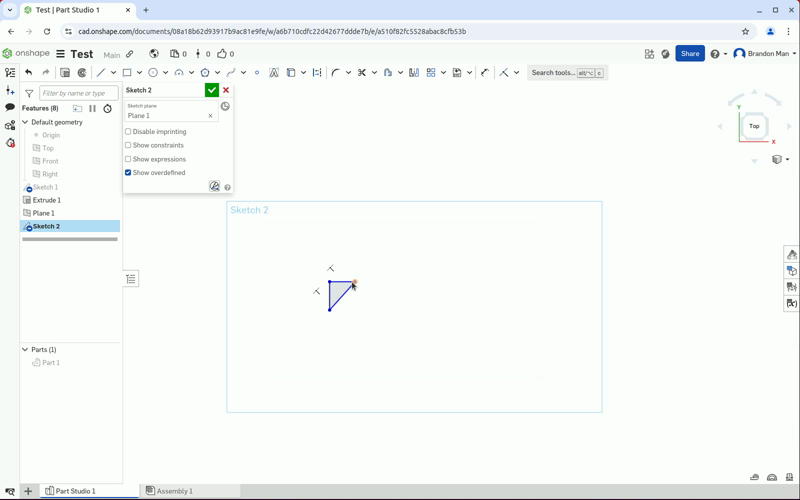
scroll(6)
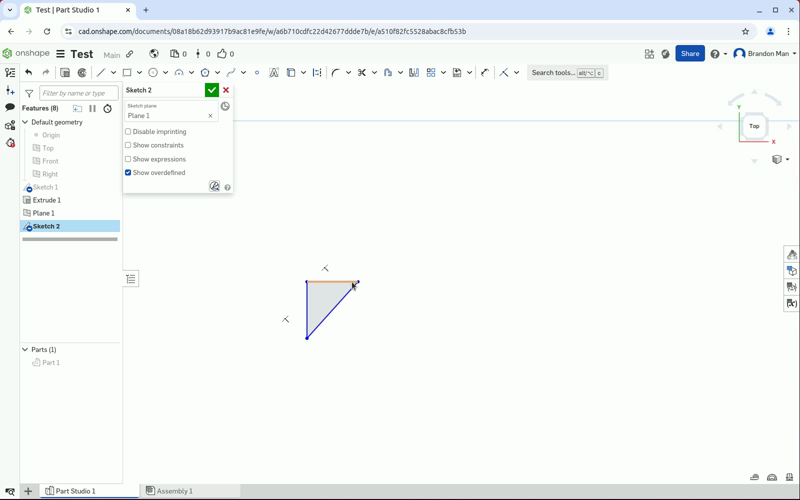
click(352, 281)
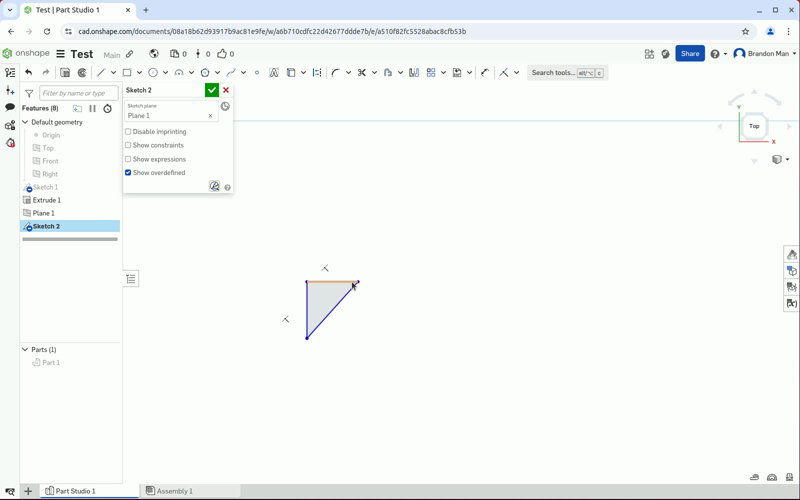
scroll(-6)
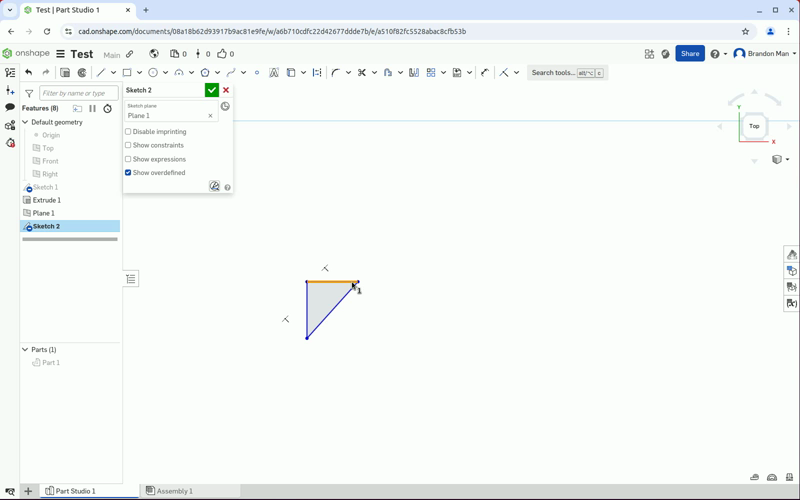
scroll(-6)
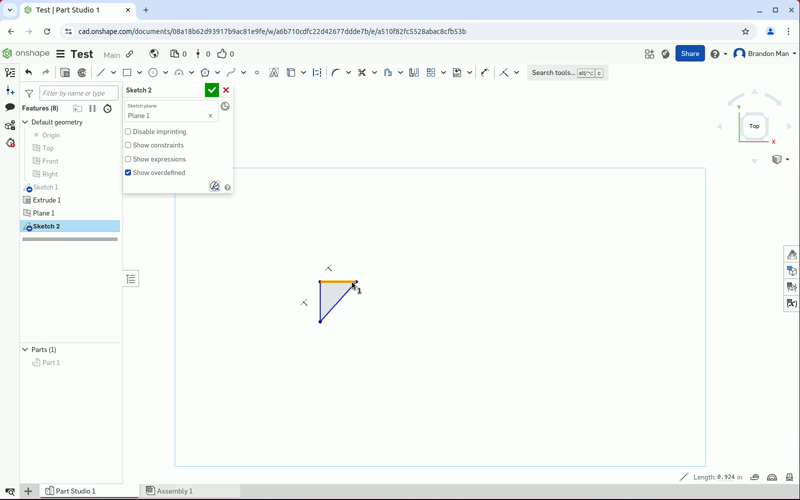
scroll(-6)
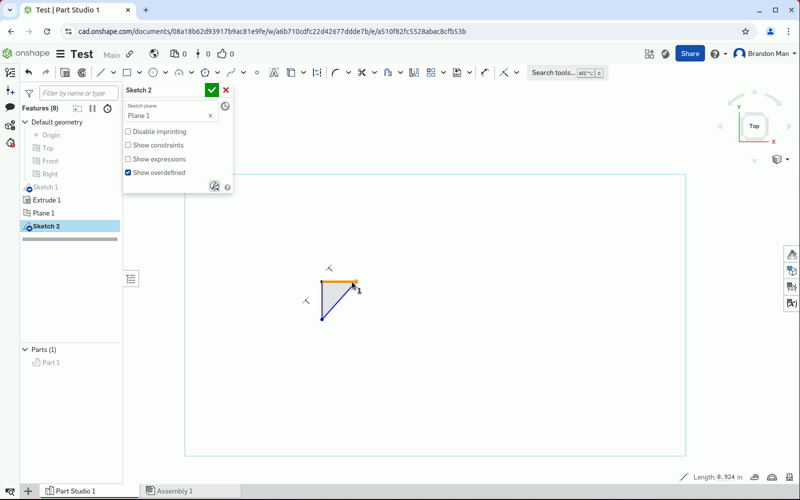
scroll(-6)
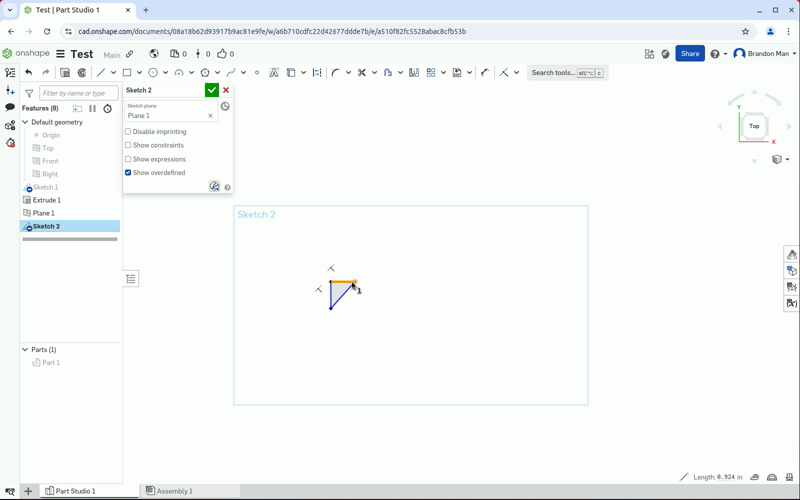
scroll(-6)
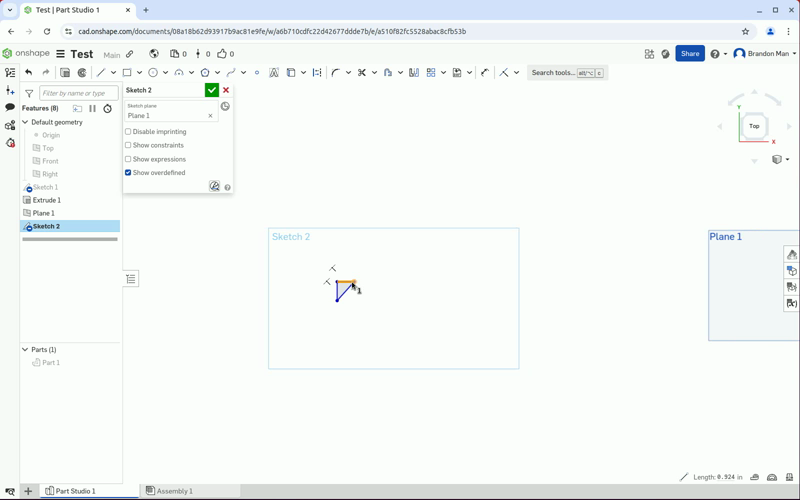
scroll(-6)
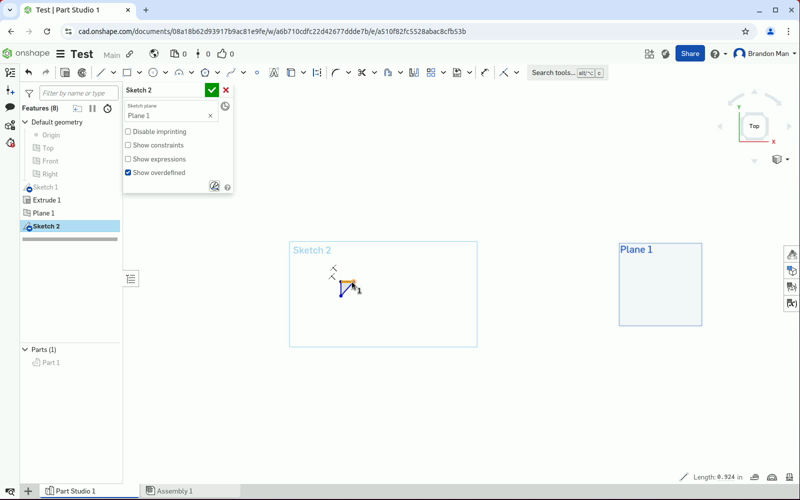
scroll(-6)
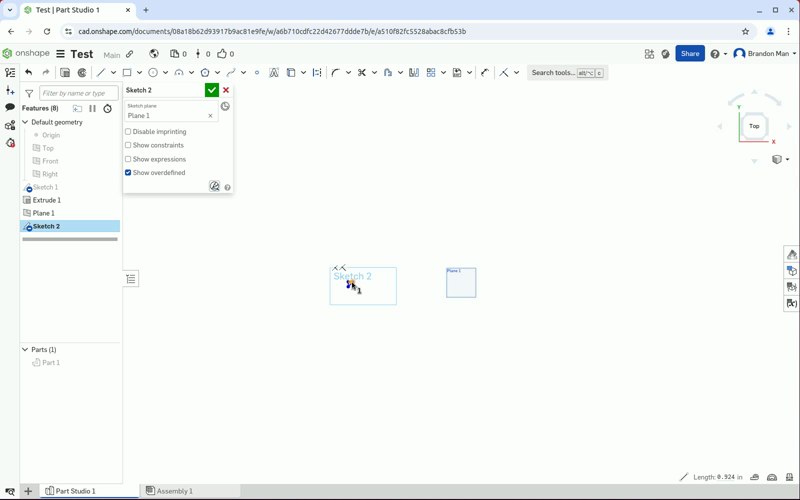
mouse_move(73, 352)
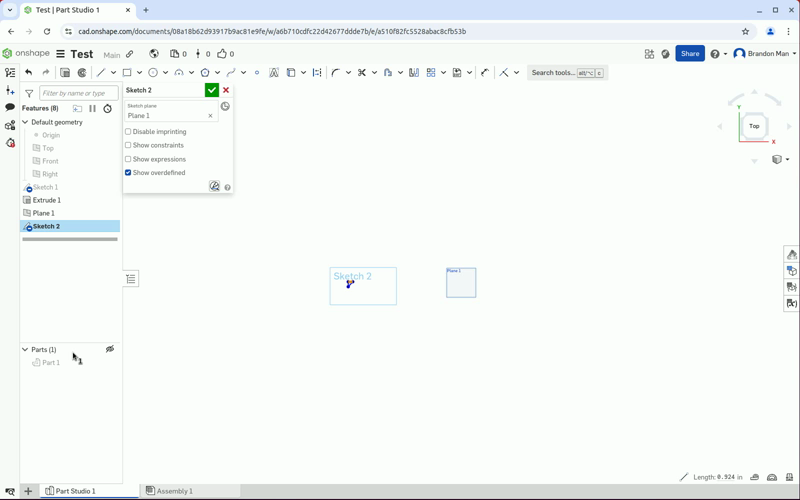
key(shift+y)
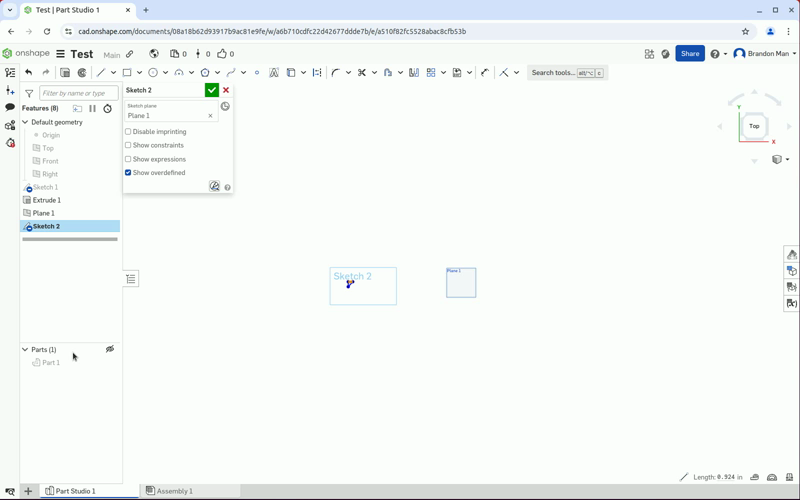
key(shift+e)
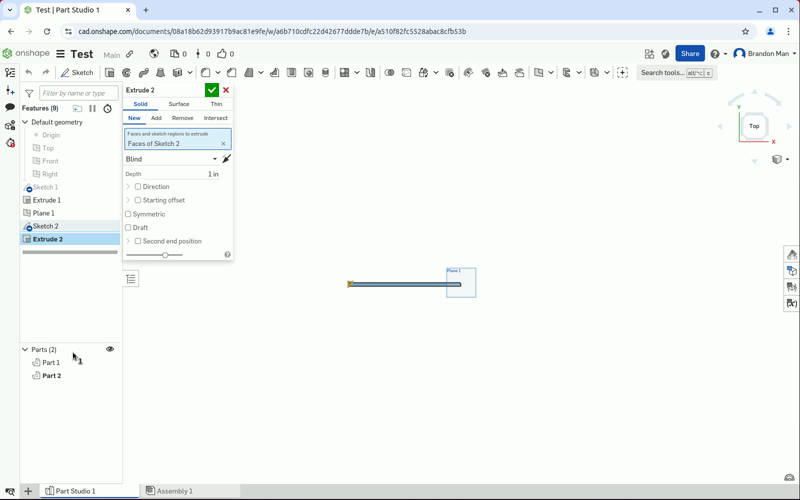
mouse_move(143, 106)
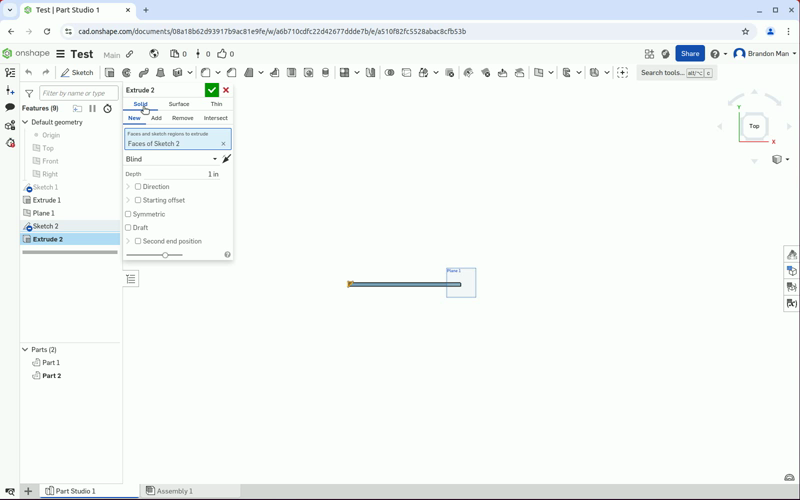
click(143, 106)
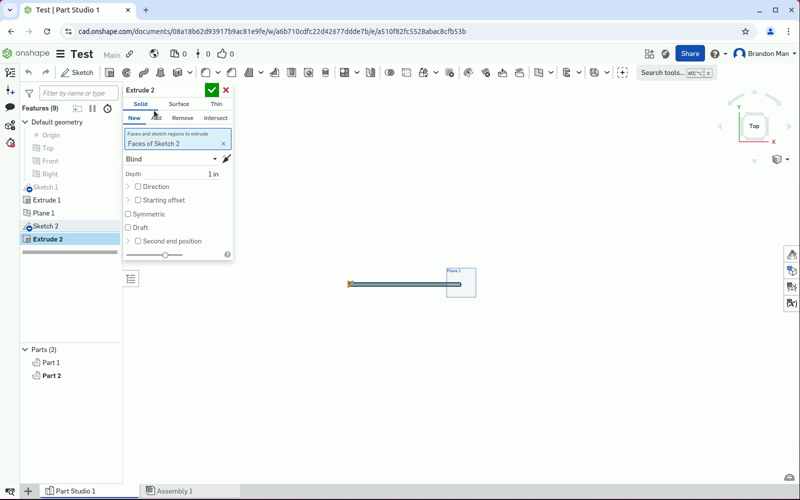
mouse_move(186, 120)
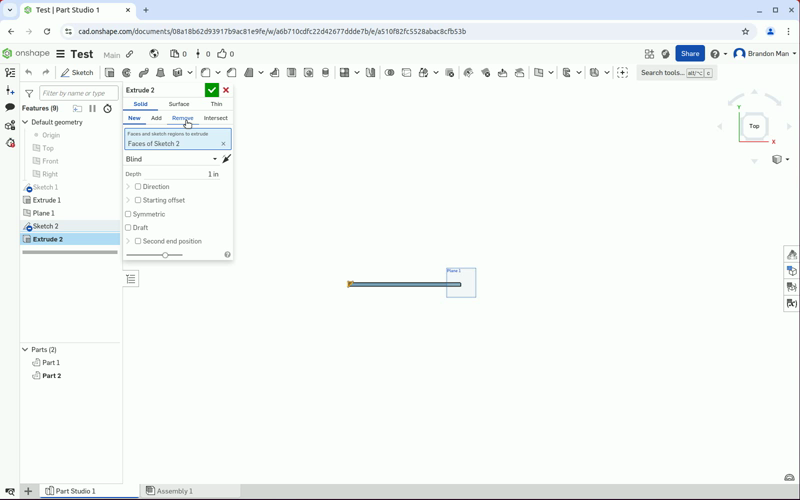
click(186, 120)
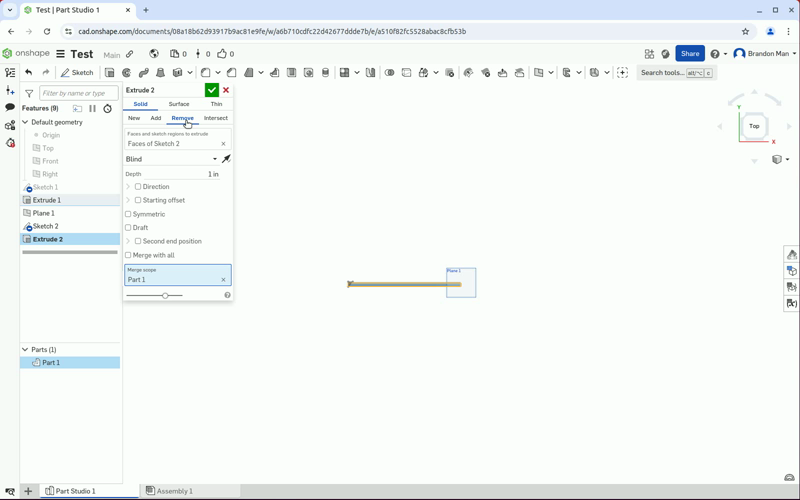
key(tab, 4)
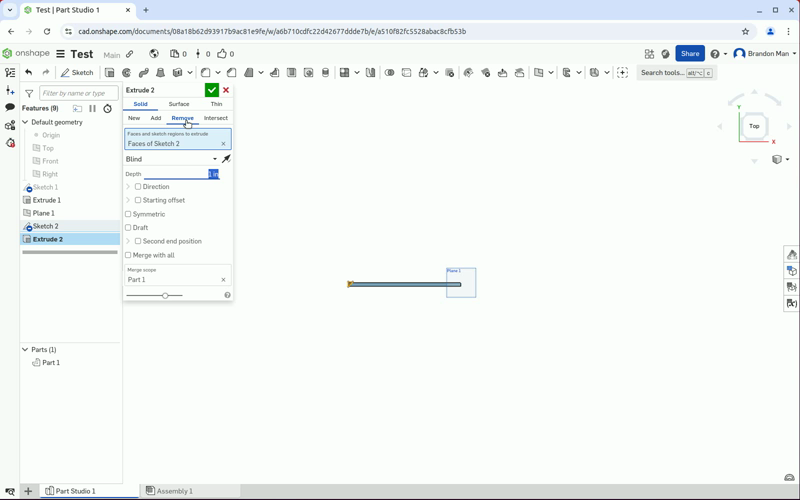
text(4.574)
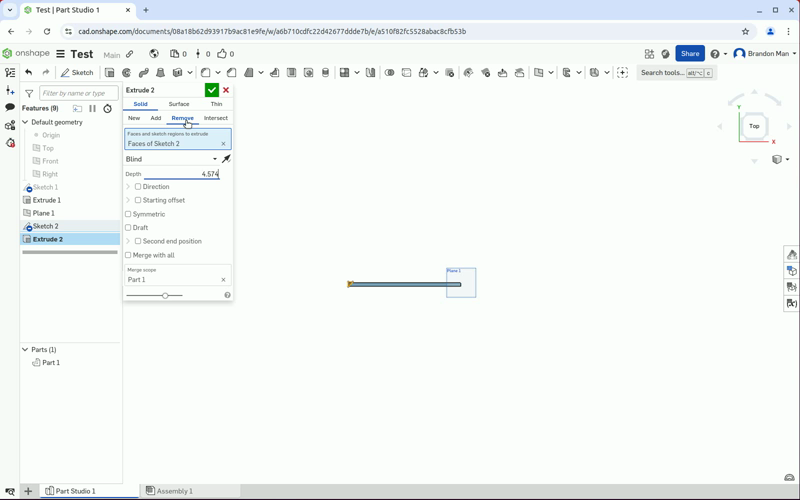
key(tab, 6)
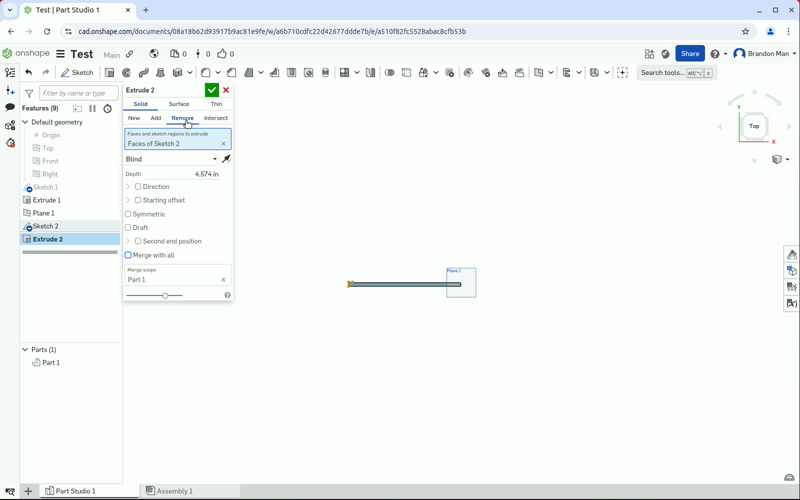
key(space)
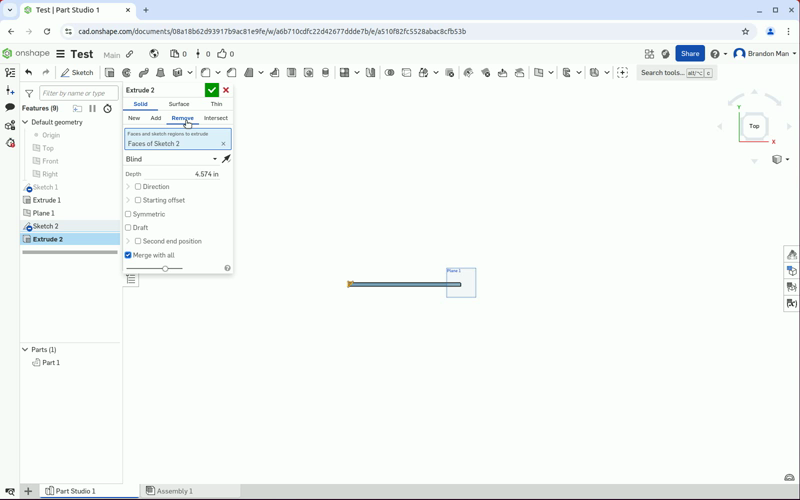
key(enter)
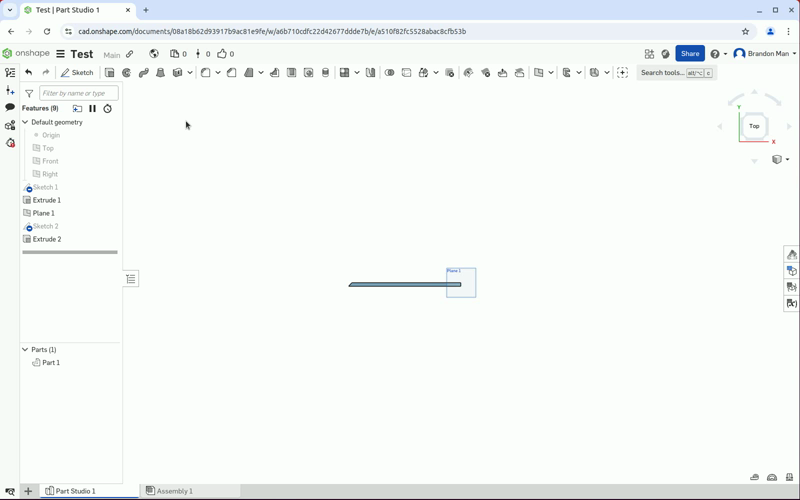
key(shift+h)
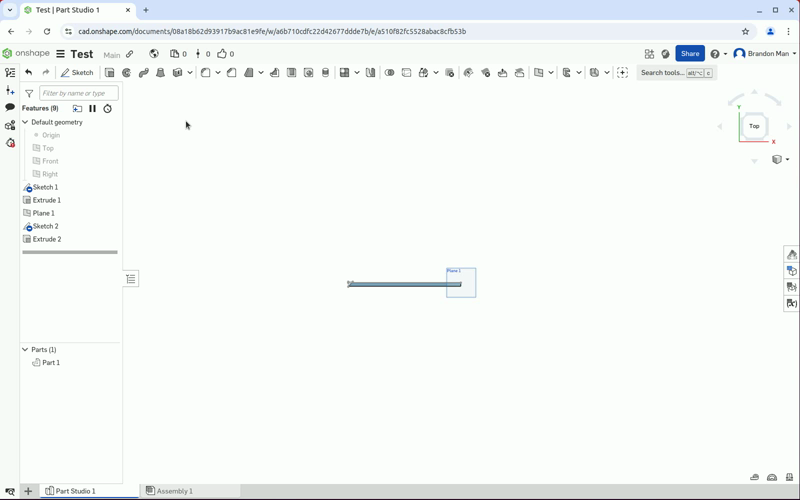
key(shift+h)
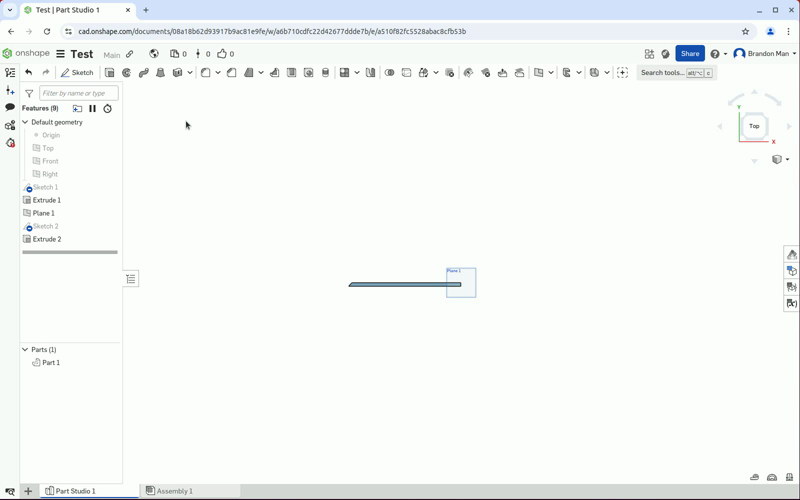
mouse_move(73, 189)
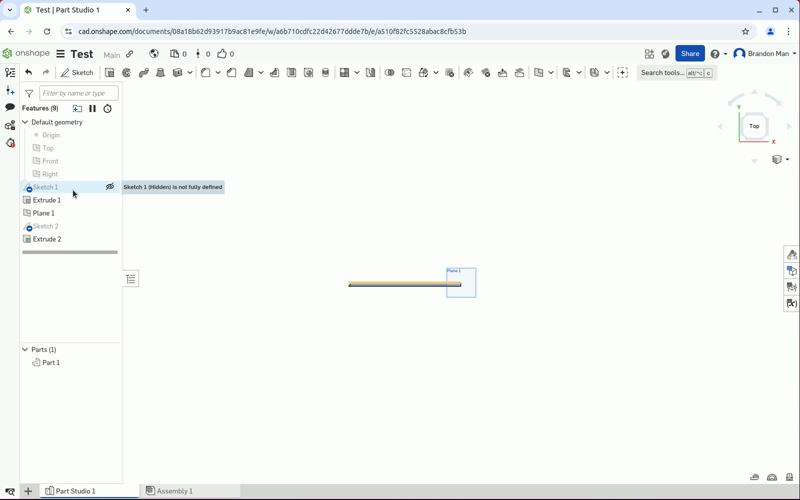
click(73, 189)
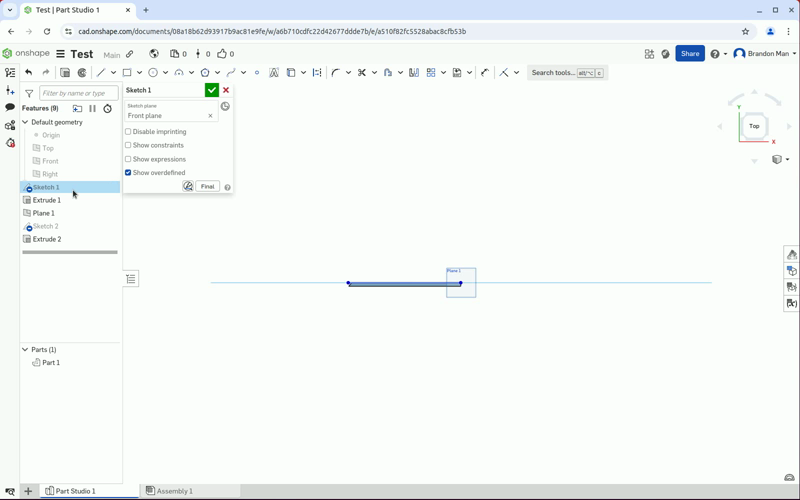
mouse_move(229, 92)
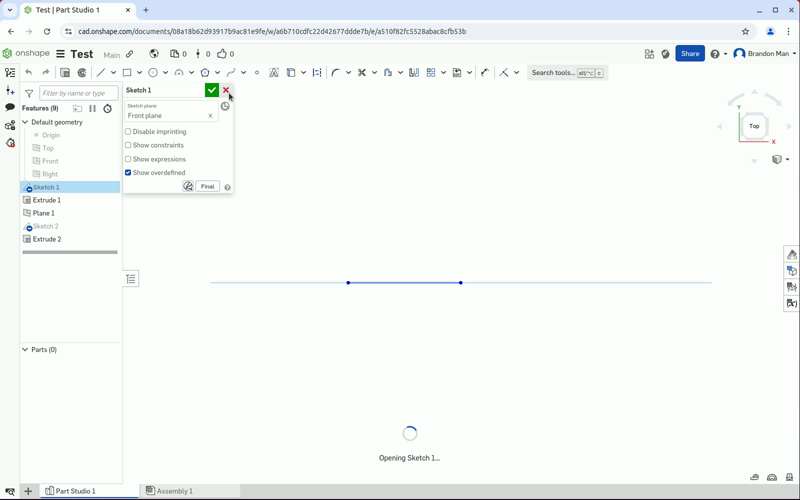
click(229, 92)
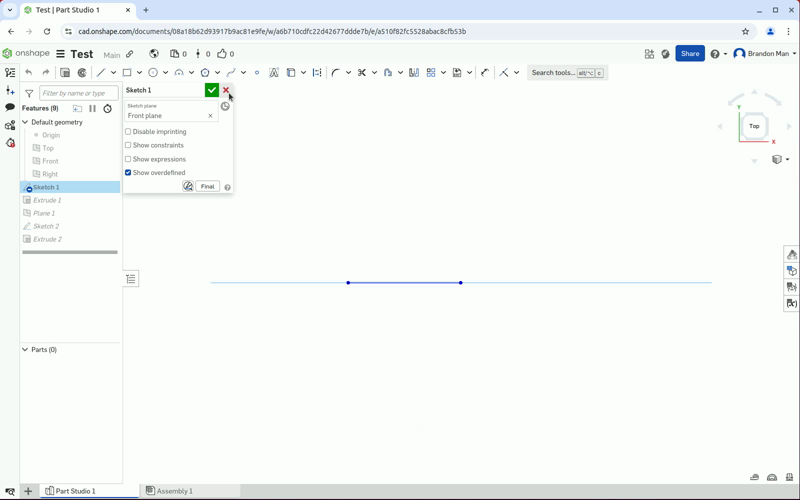
key(shift+s)
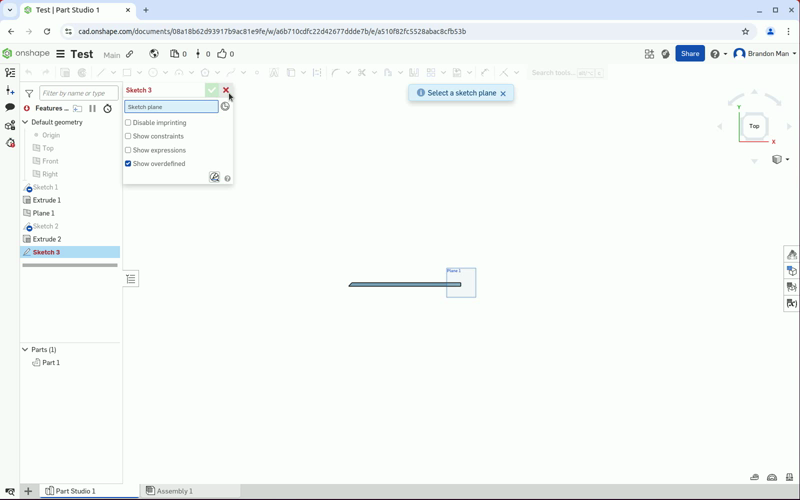
mouse_move(73, 215)
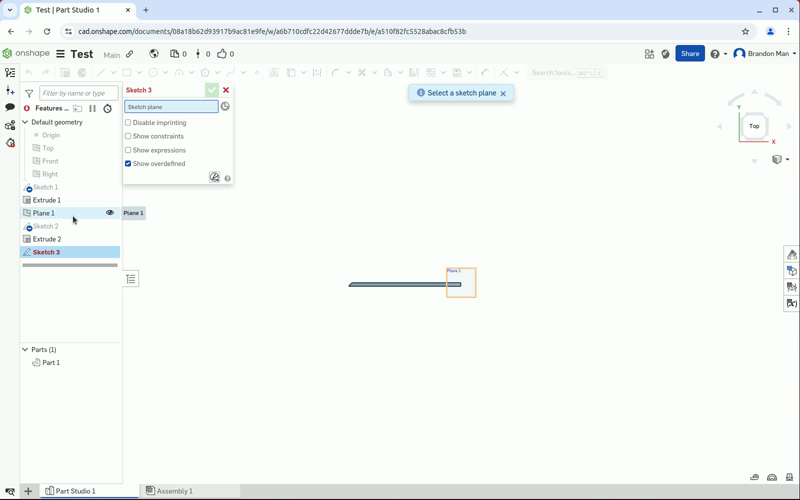
click(73, 215)
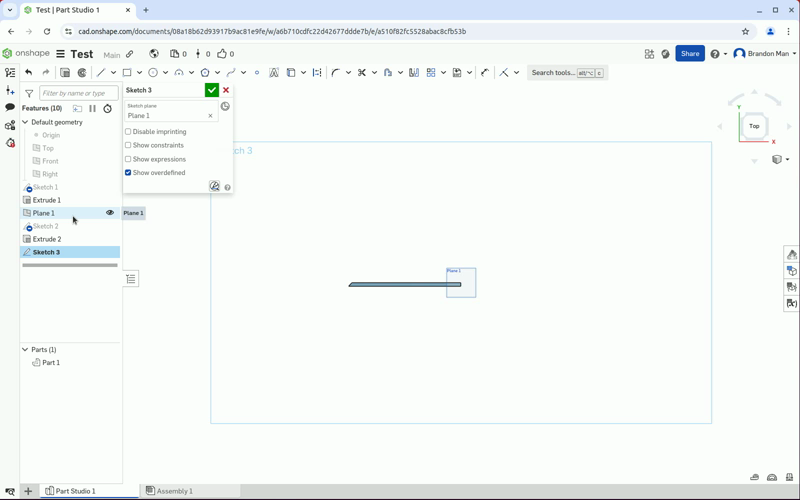
mouse_move(73, 352)
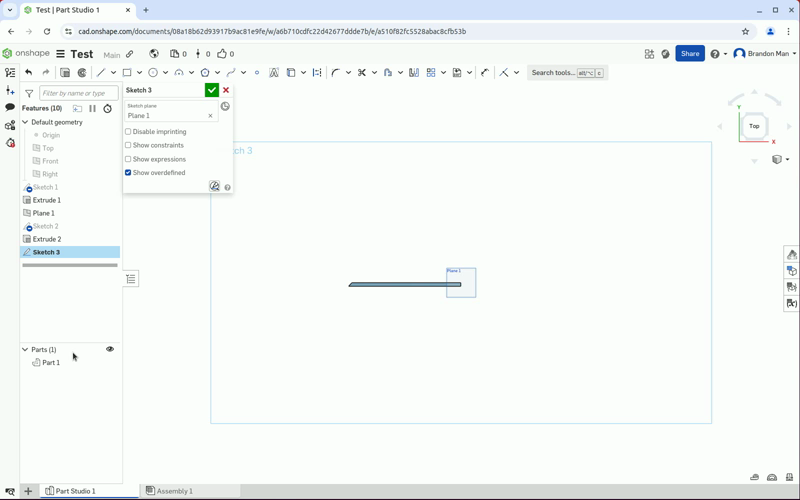
key(y)
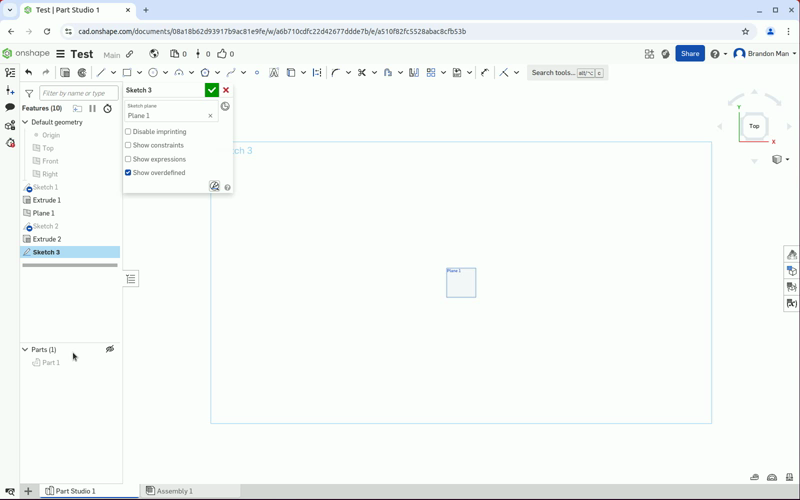
key(l)
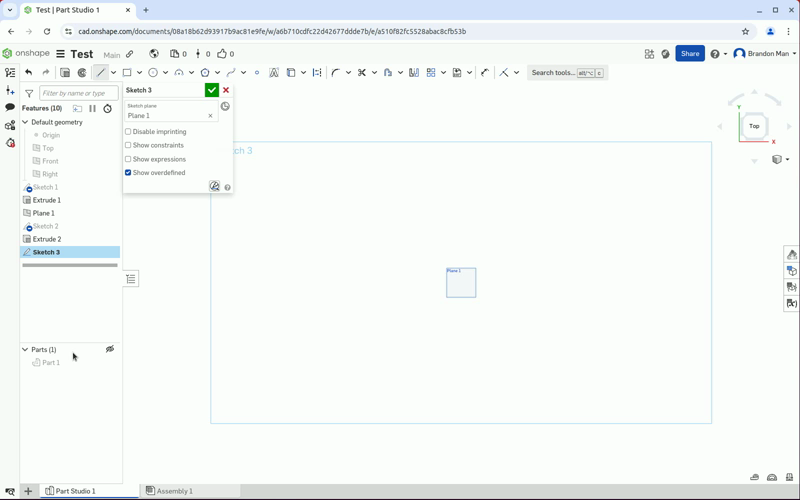
key_down(shift)
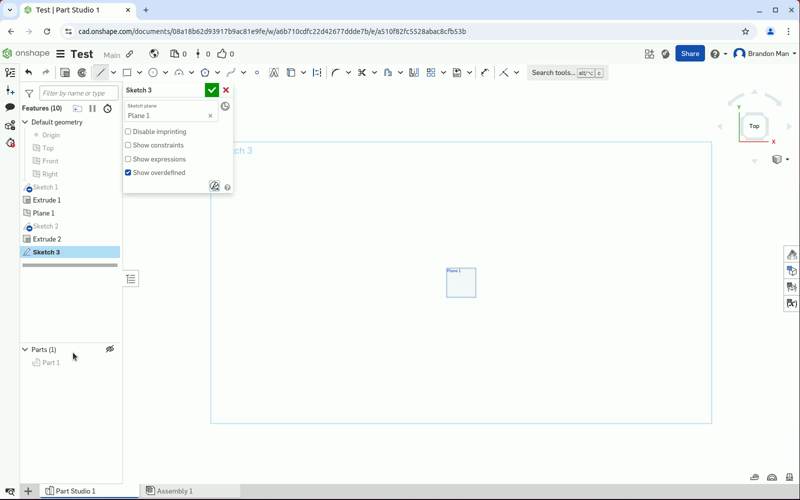
mouse_move(457, 282)
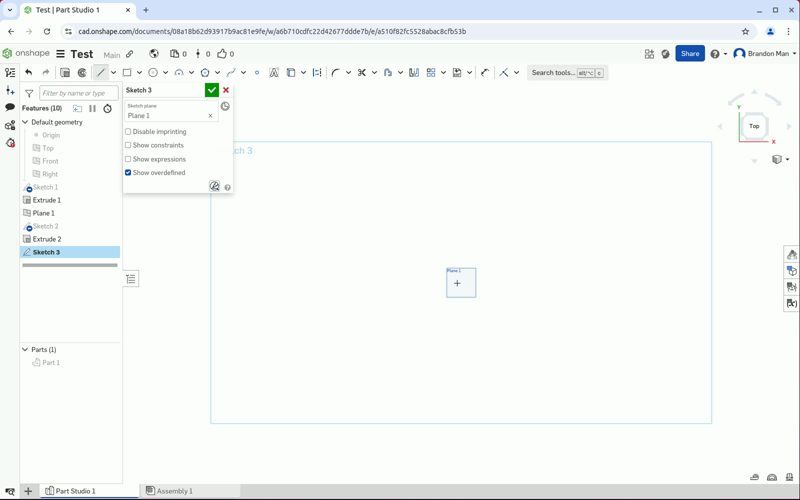
click(457, 282)
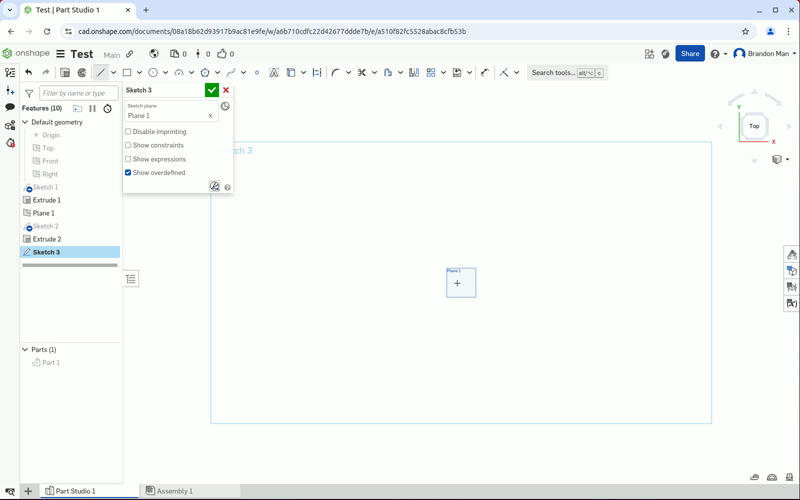
key_up(shift)
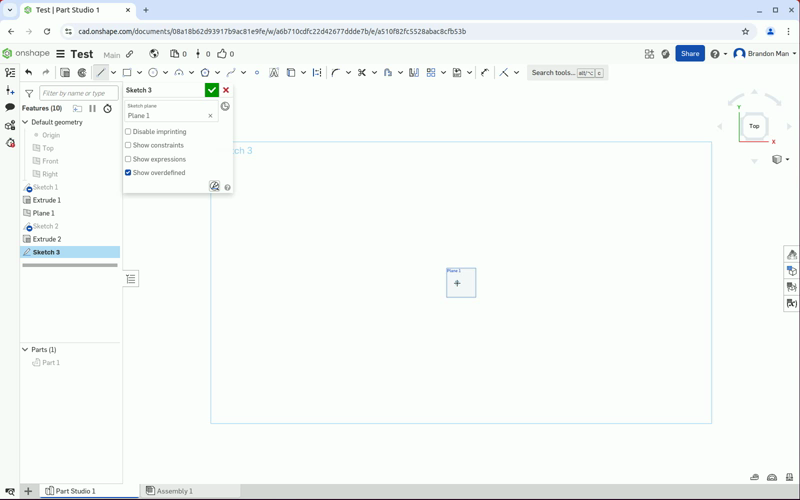
key_down(shift)
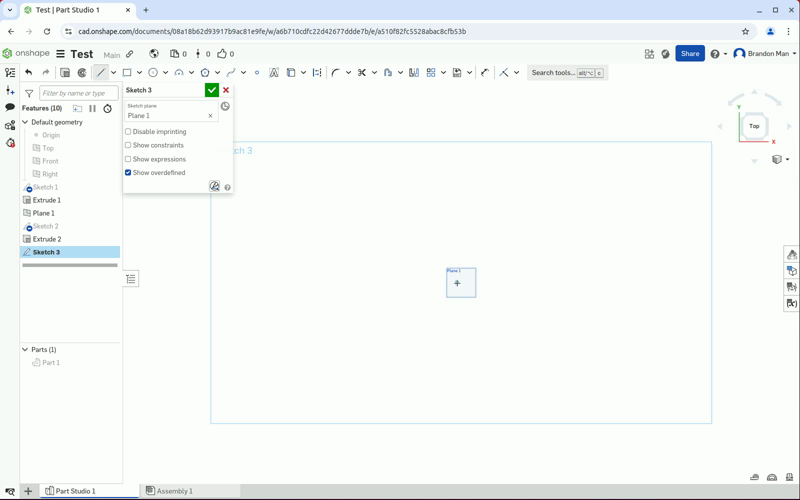
mouse_move(487, 282)
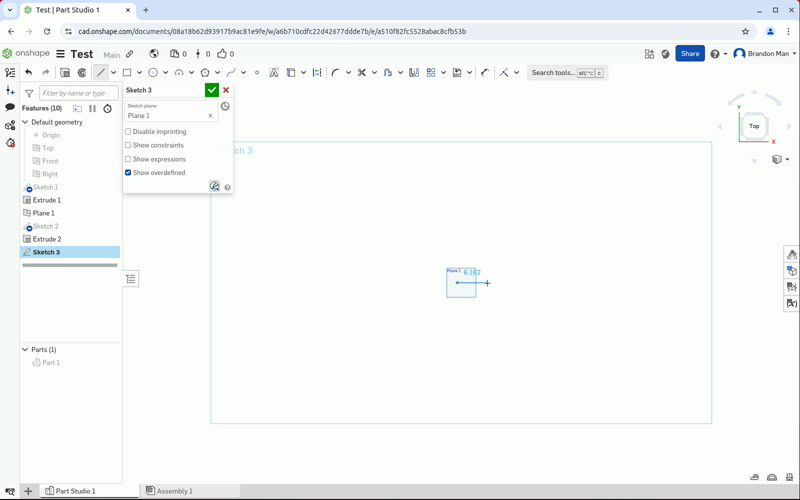
mouse_move(461, 287)
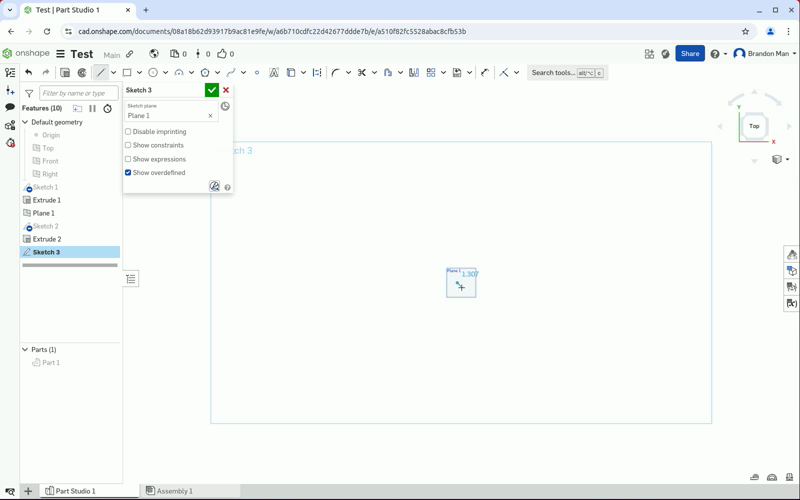
scroll(6)
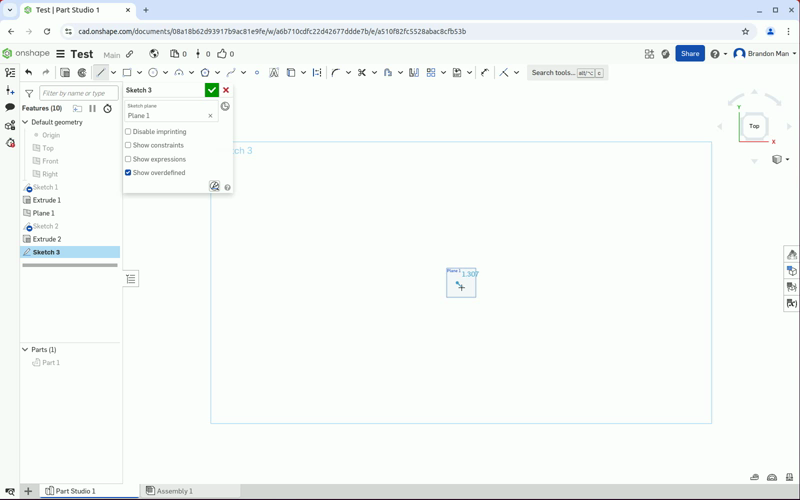
scroll(6)
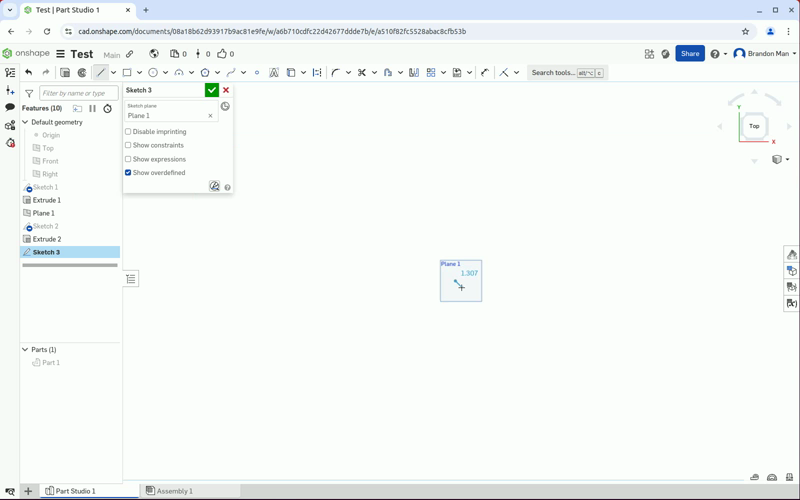
scroll(6)
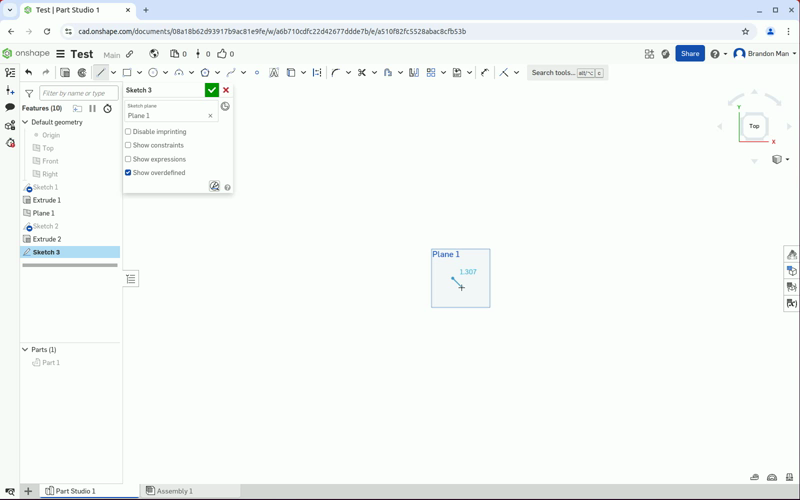
scroll(6)
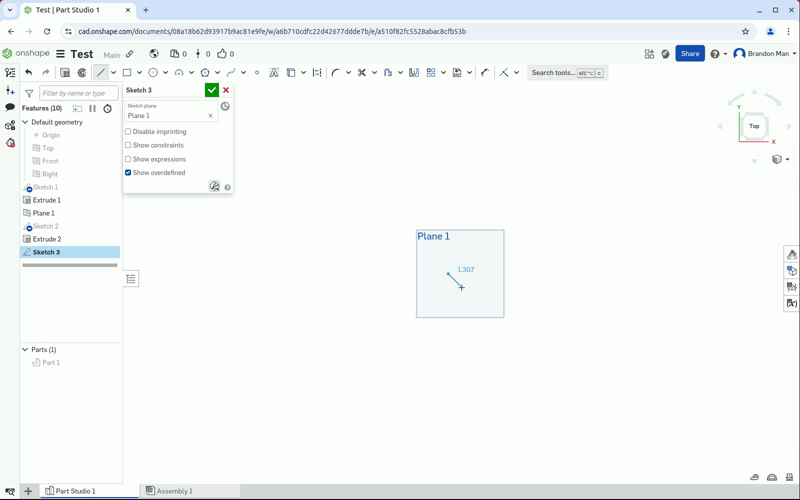
scroll(6)
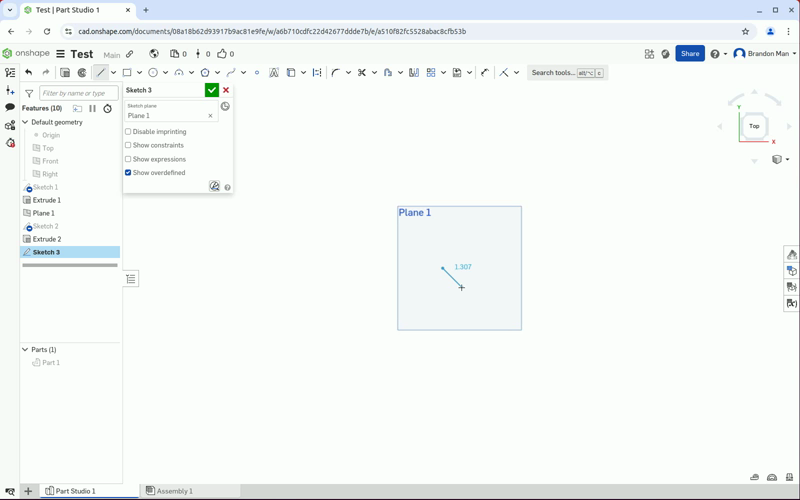
scroll(6)
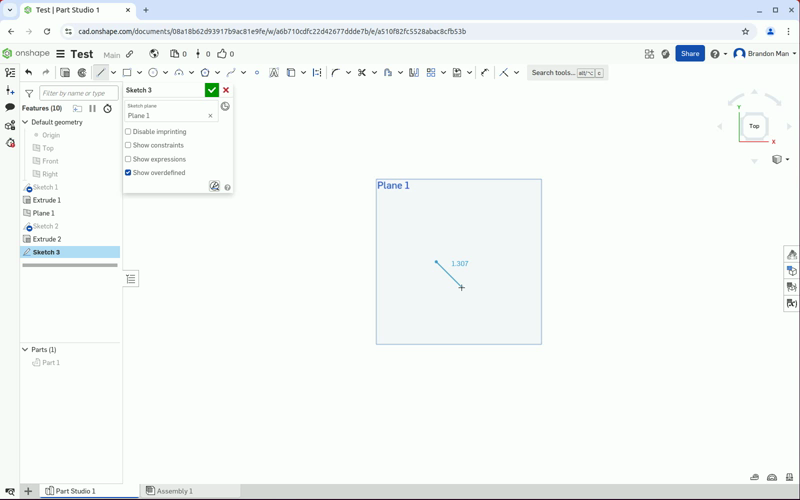
scroll(6)
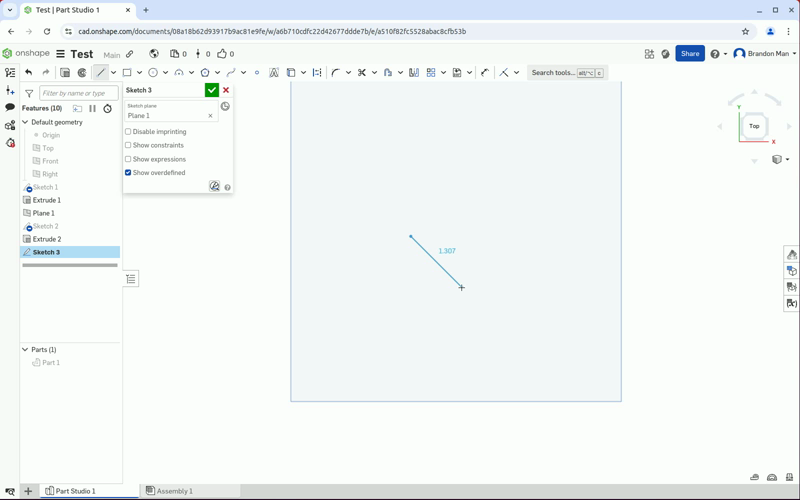
click(461, 287)
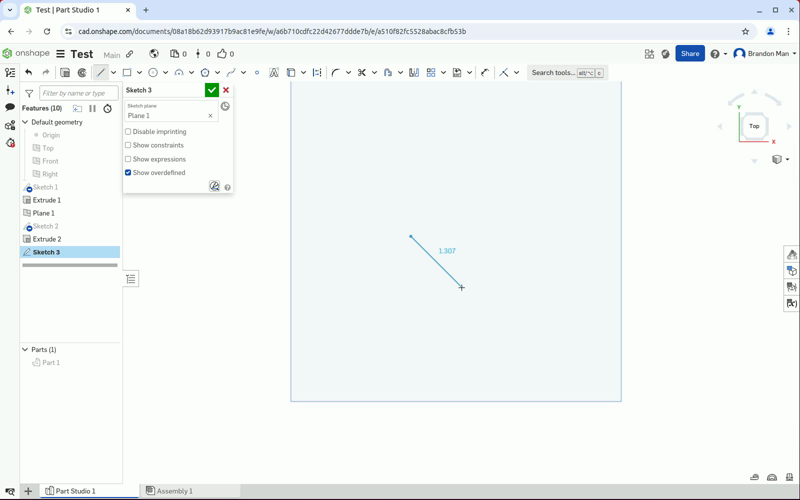
scroll(-6)
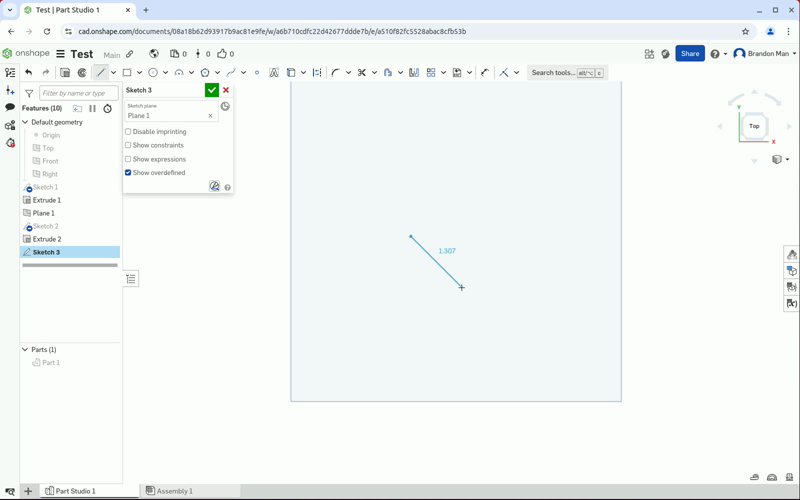
scroll(-6)
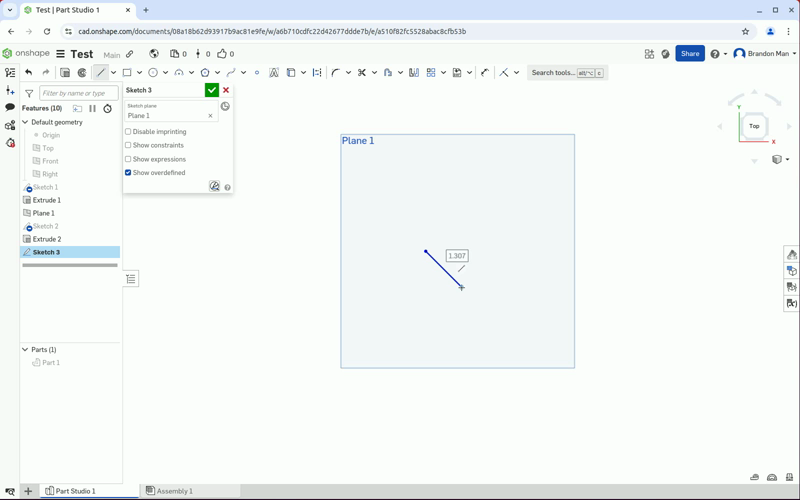
scroll(-6)
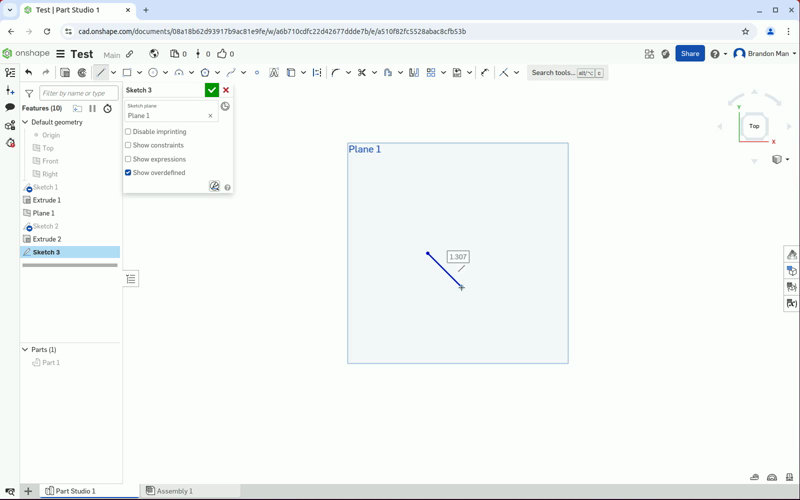
scroll(-6)
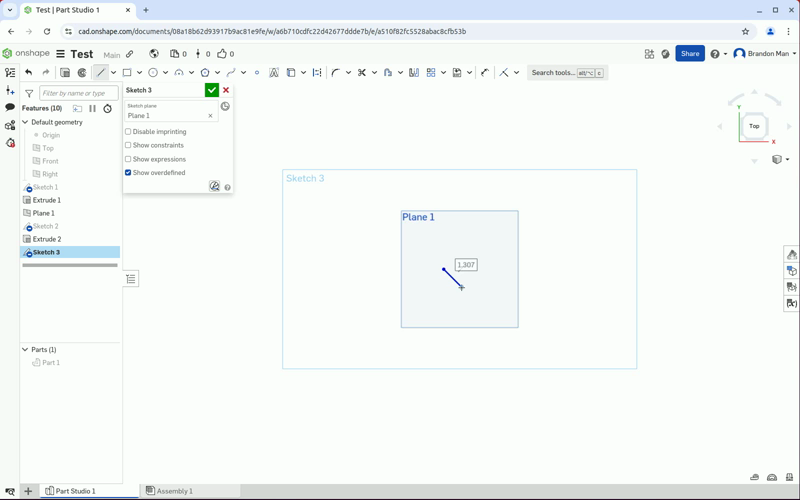
scroll(-6)
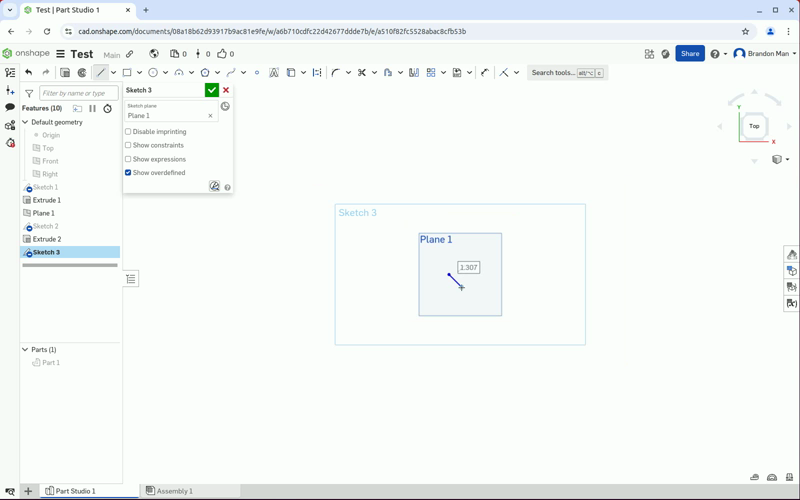
scroll(-6)
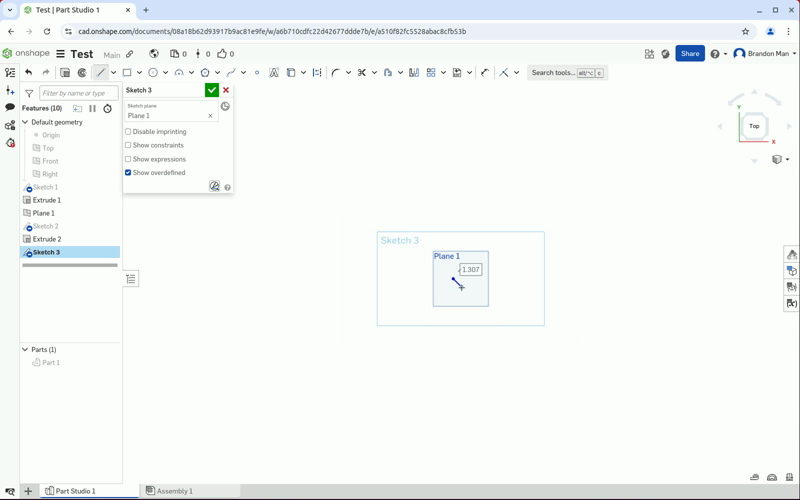
scroll(-6)
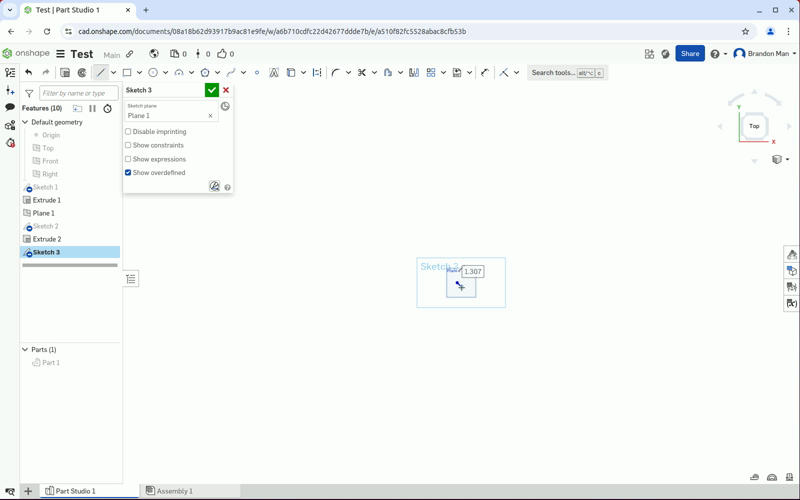
key_up(shift)
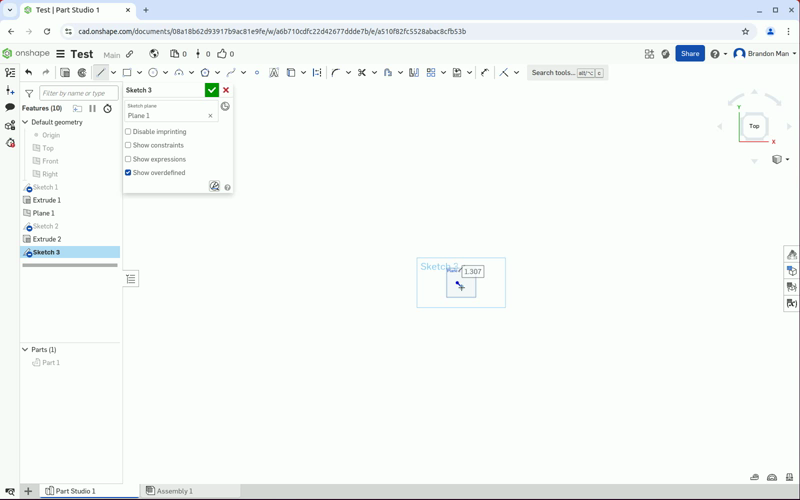
key_down(shift)
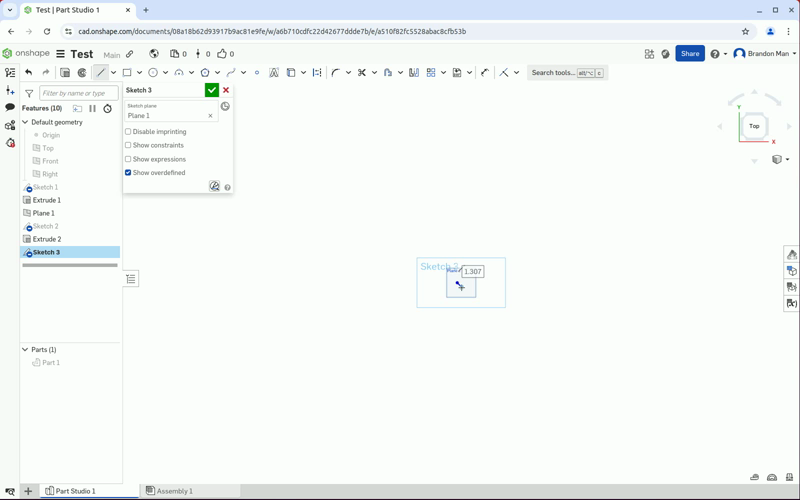
mouse_move(492, 287)
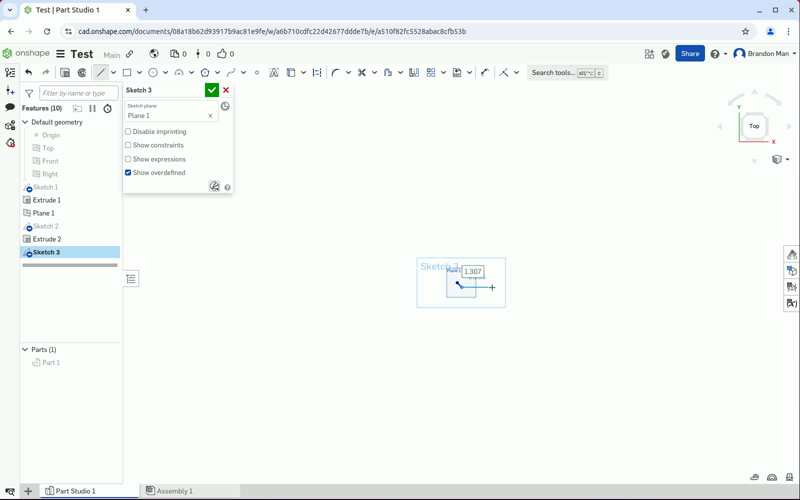
mouse_move(461, 282)
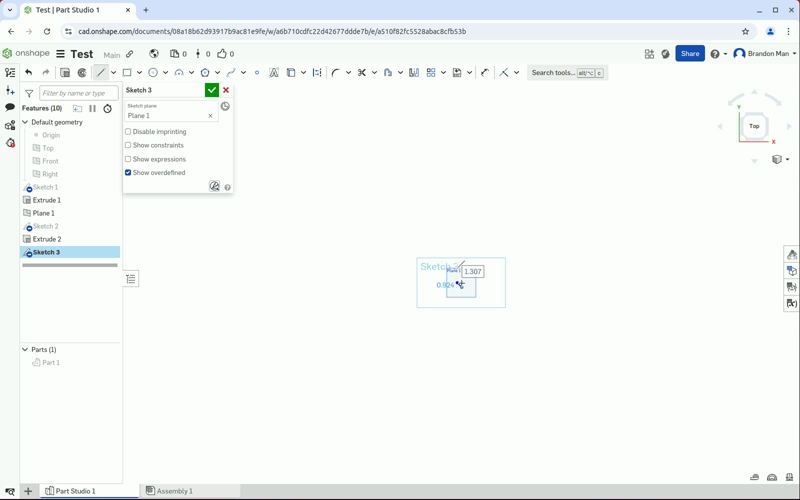
scroll(6)
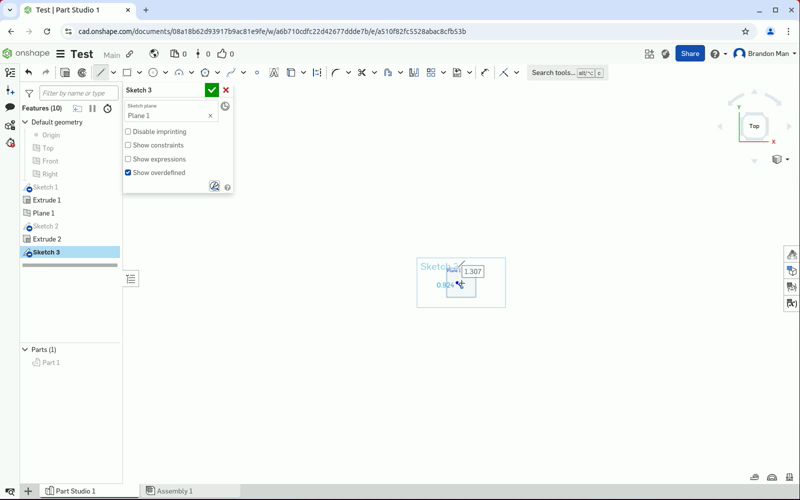
scroll(6)
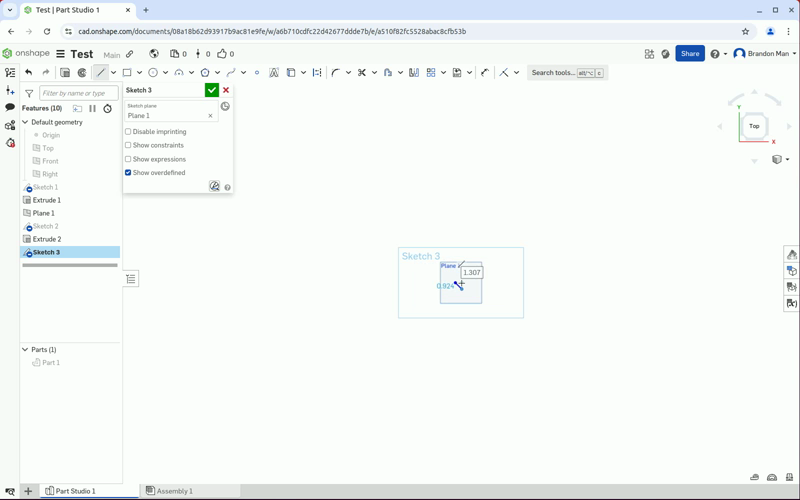
scroll(6)
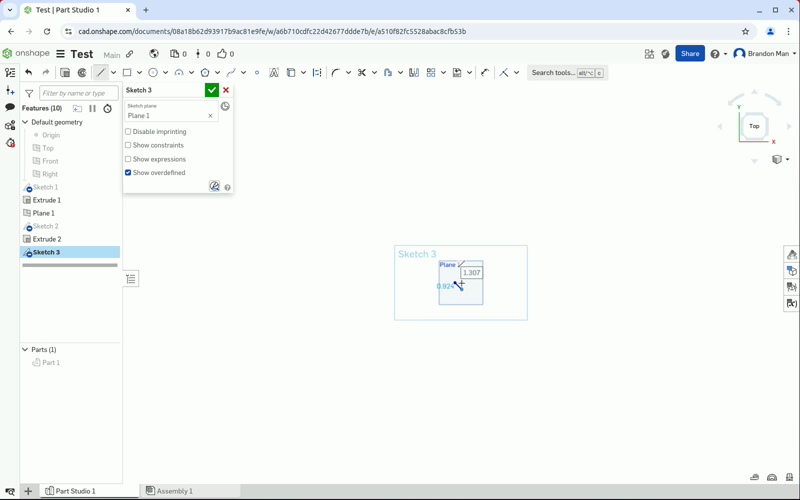
scroll(6)
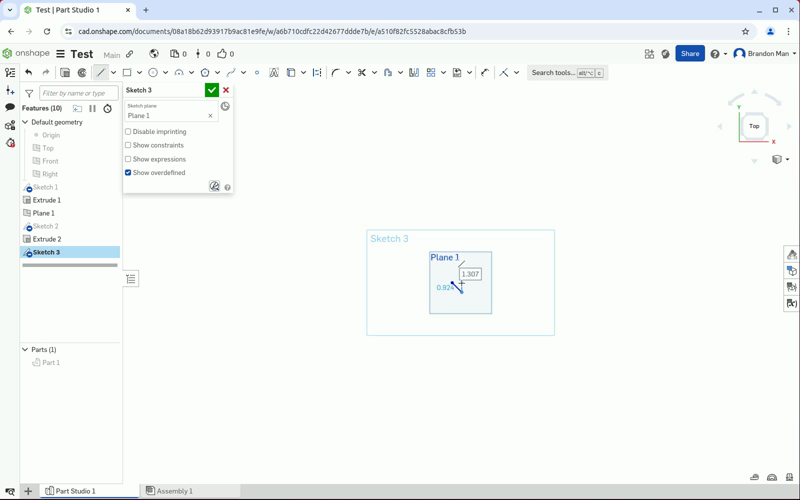
scroll(6)
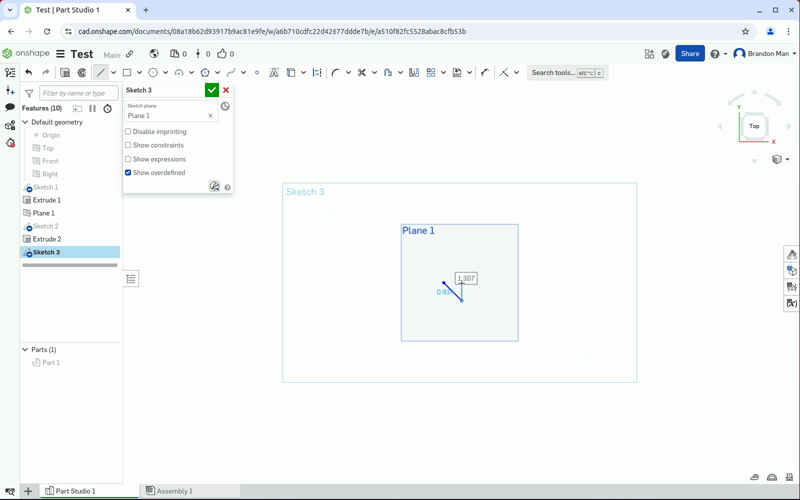
scroll(6)
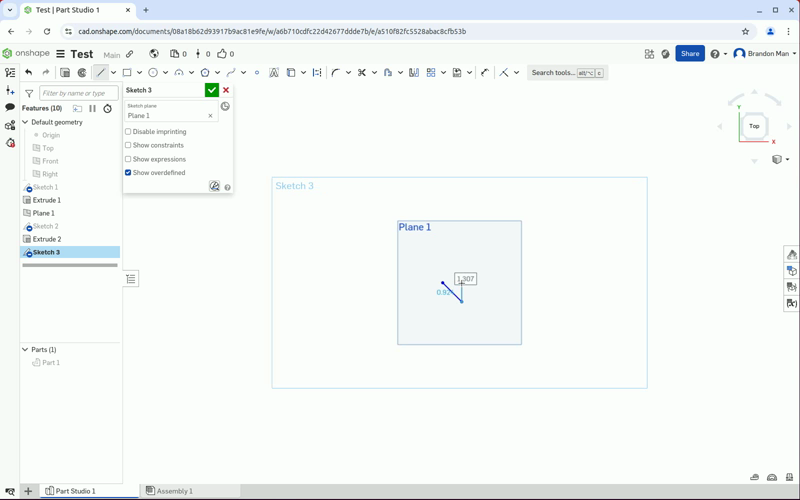
scroll(6)
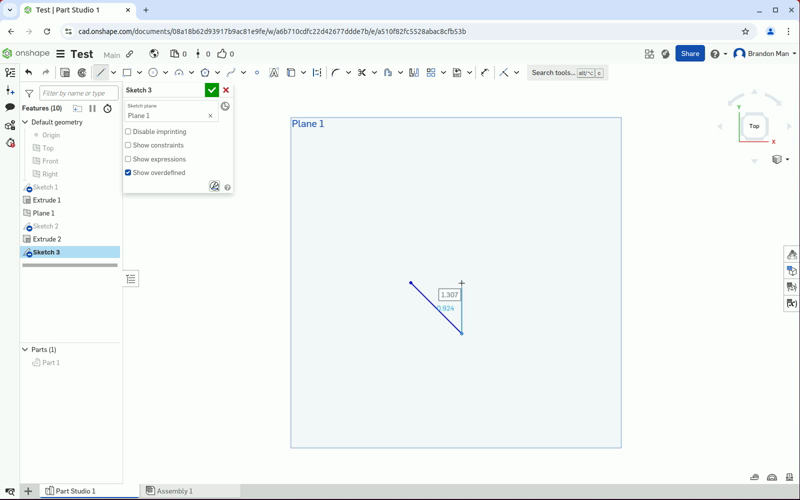
click(461, 282)
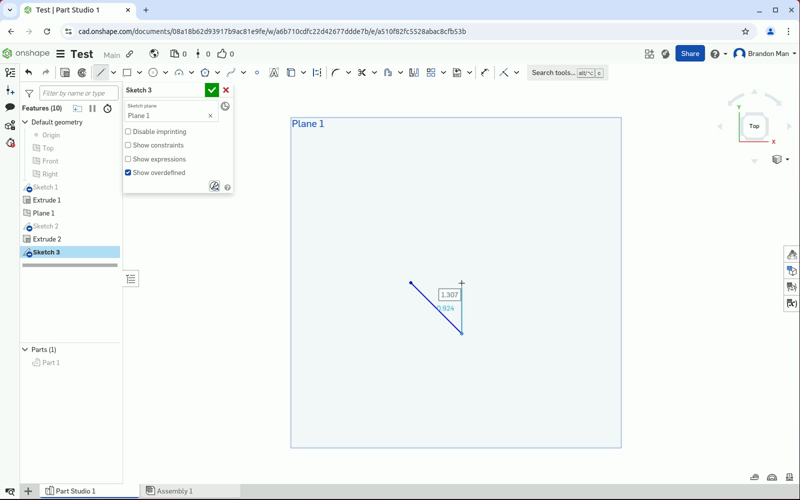
scroll(-6)
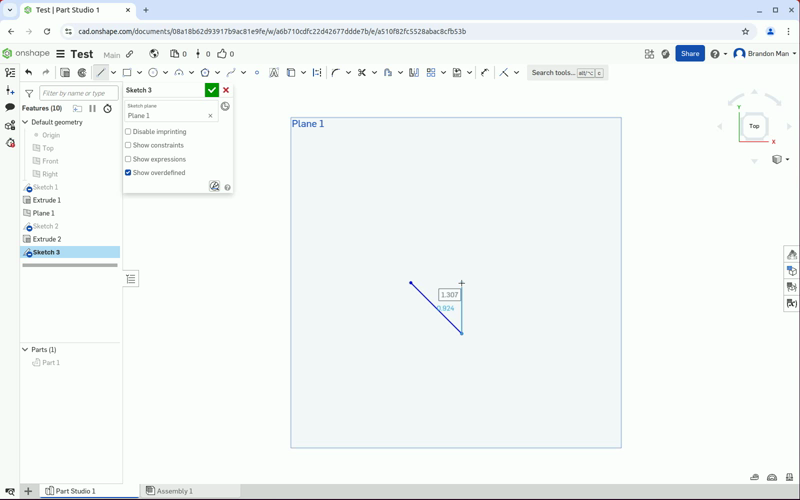
scroll(-6)
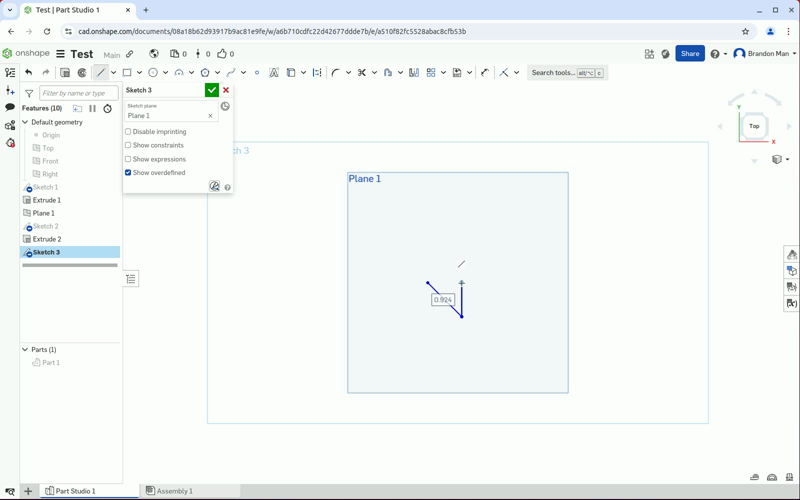
scroll(-6)
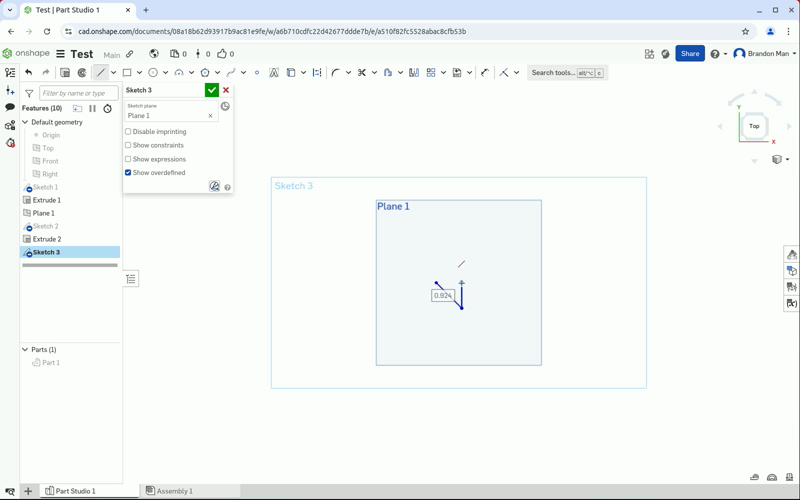
scroll(-6)
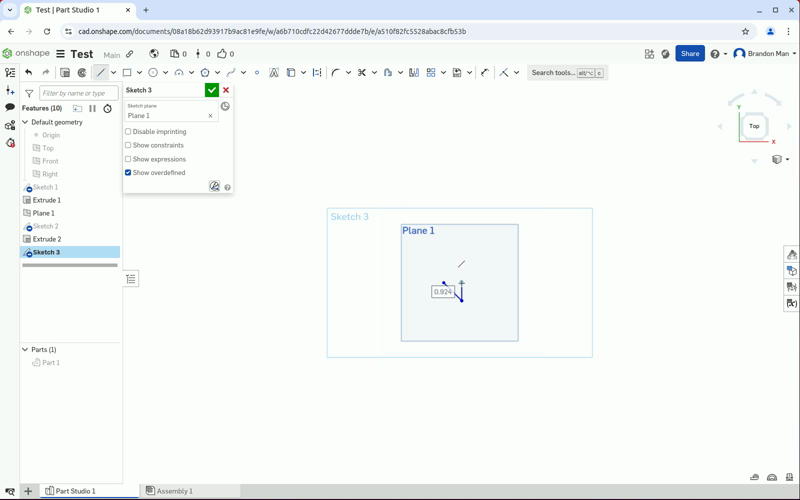
scroll(-6)
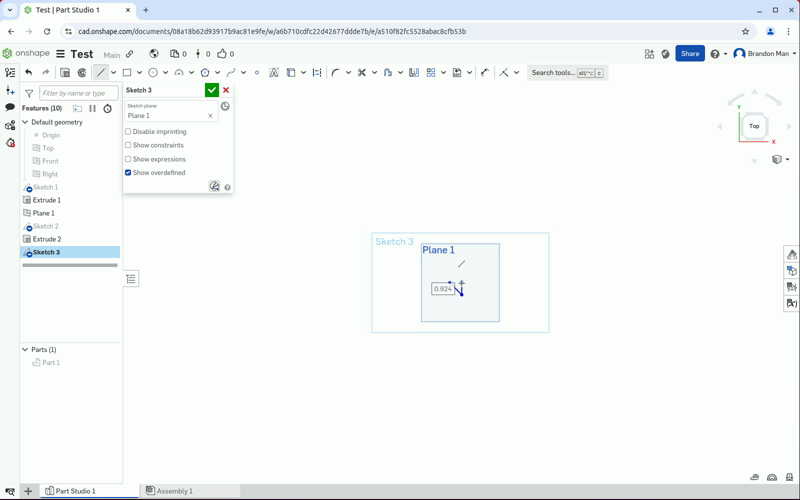
scroll(-6)
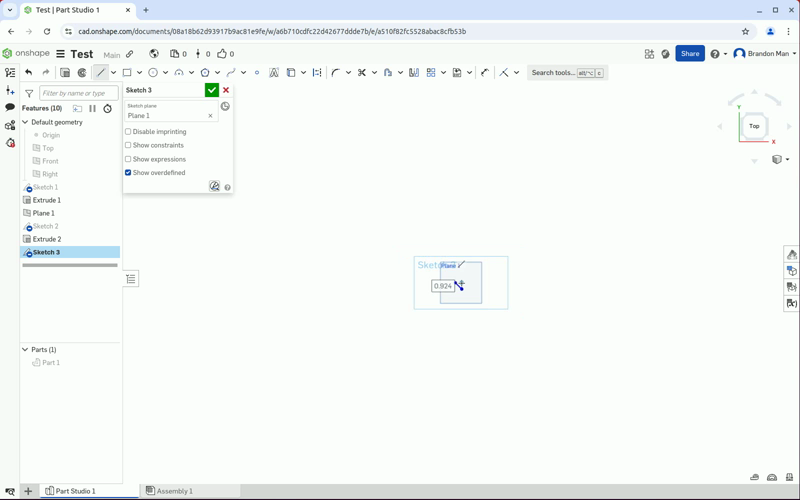
scroll(-6)
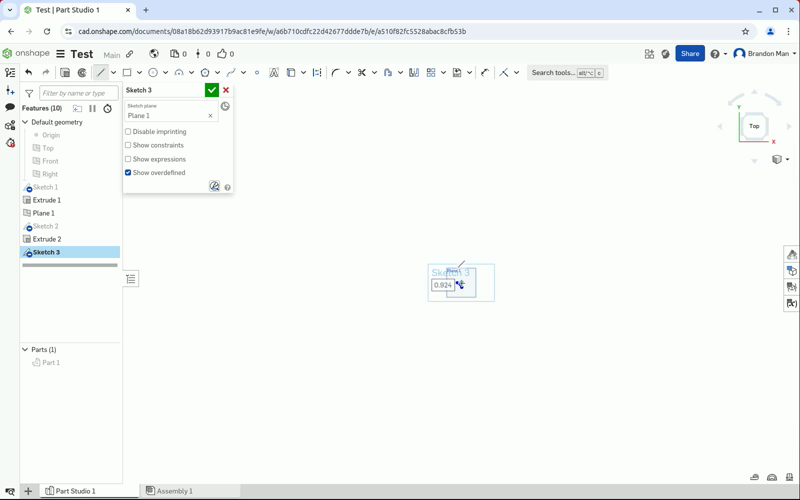
key_up(shift)
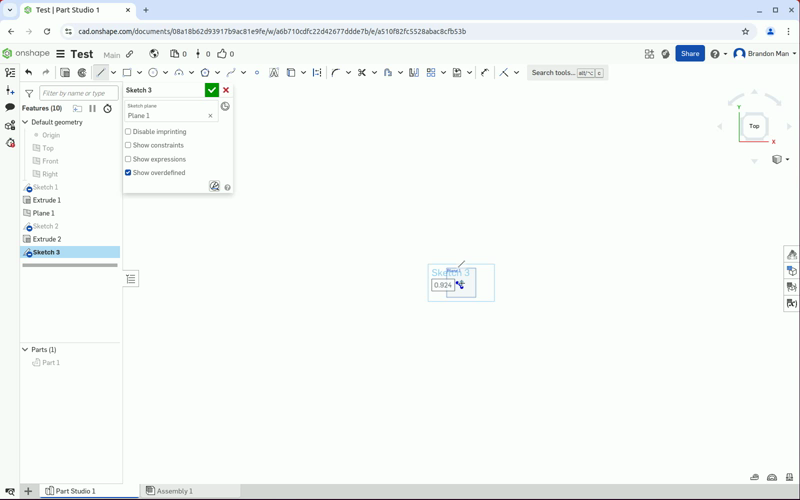
mouse_move(492, 282)
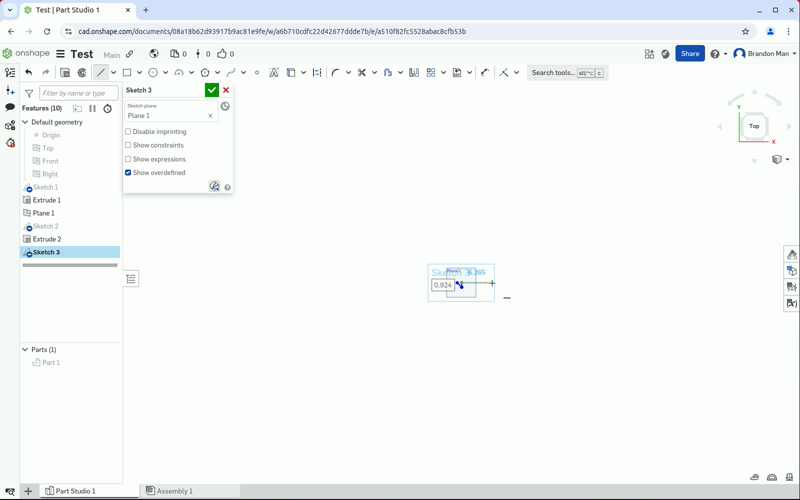
key_down(shift)
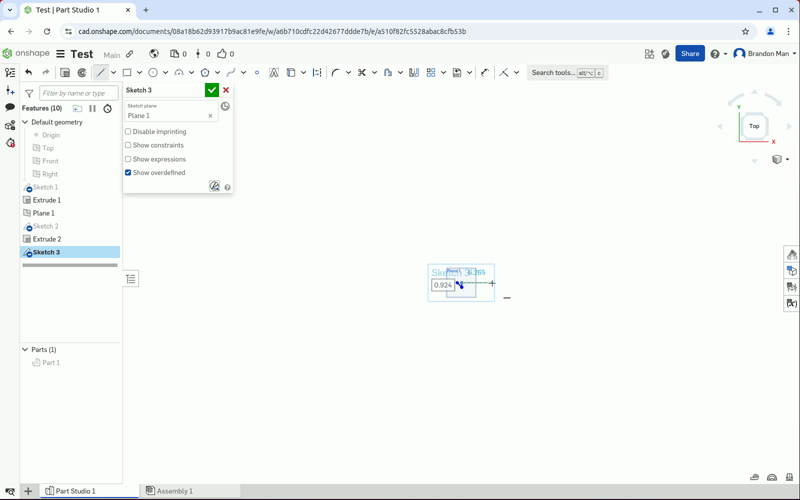
mouse_move(457, 282)
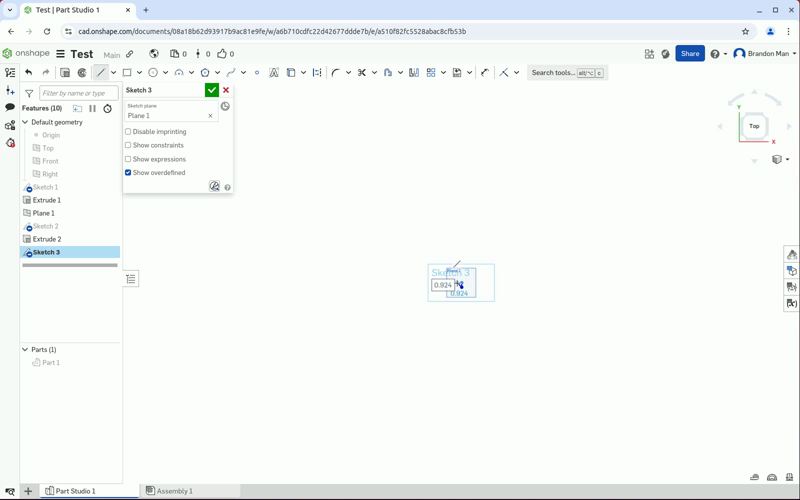
scroll(6)
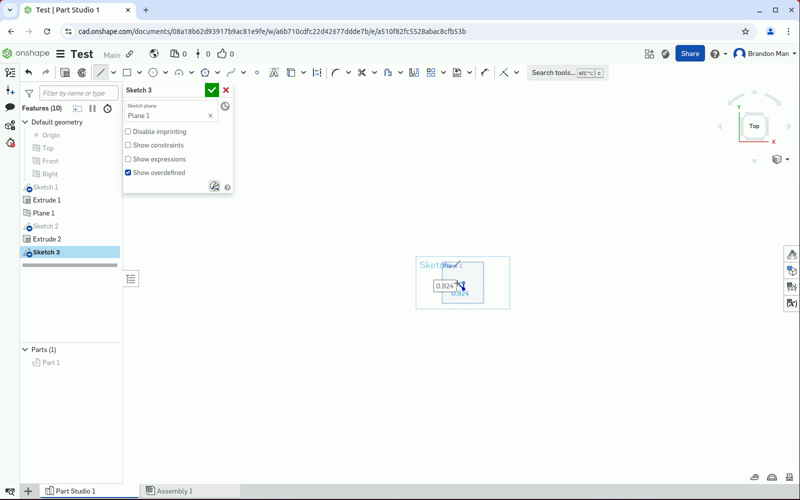
scroll(6)
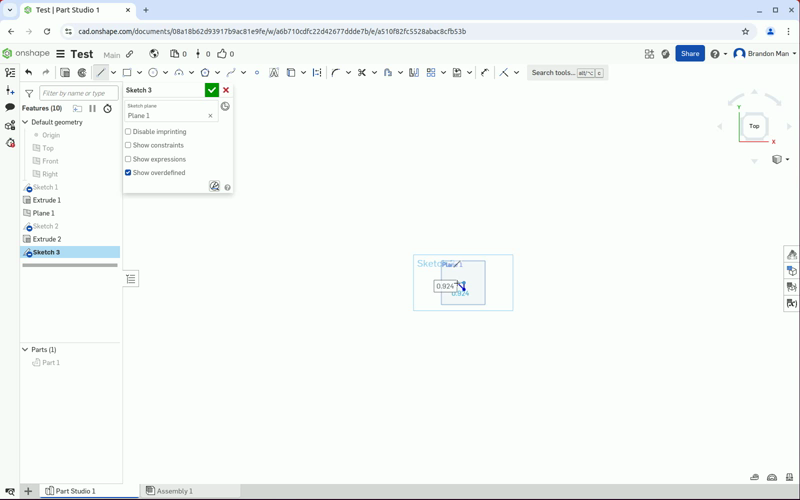
scroll(6)
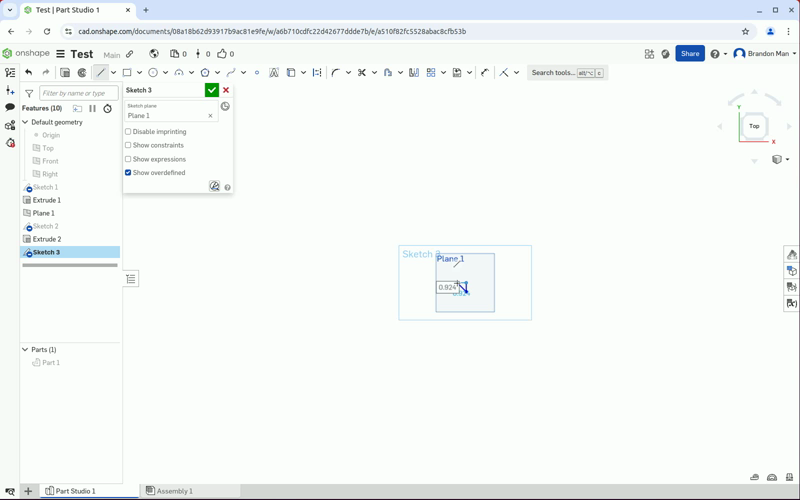
scroll(6)
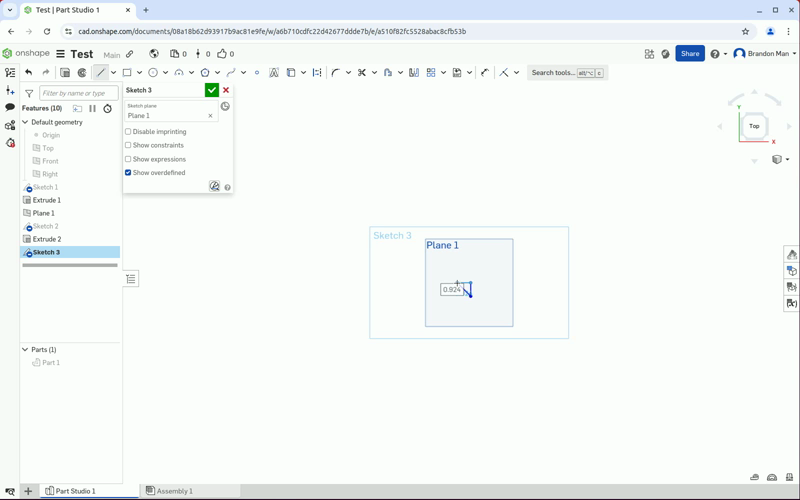
scroll(6)
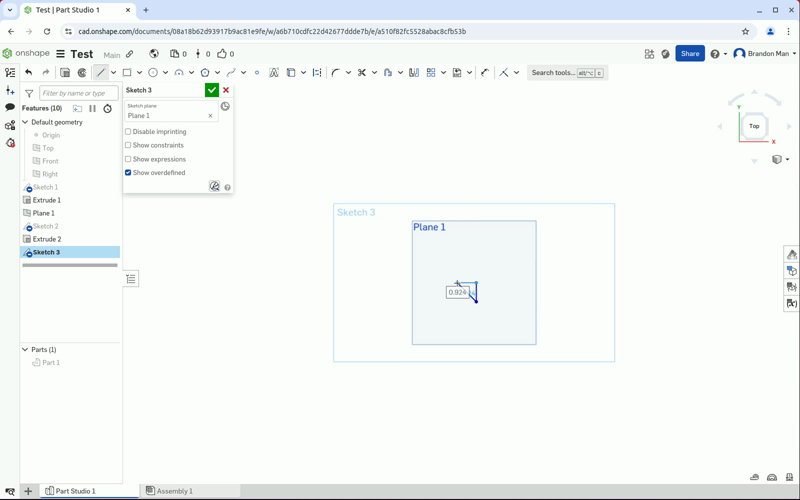
scroll(6)
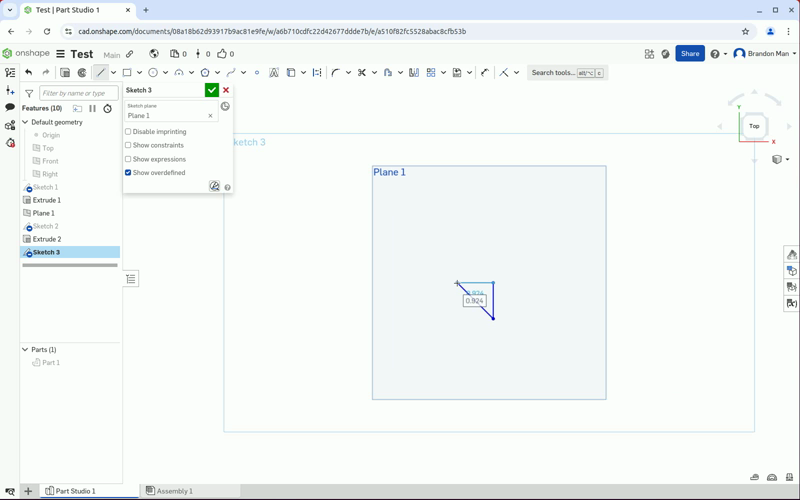
scroll(6)
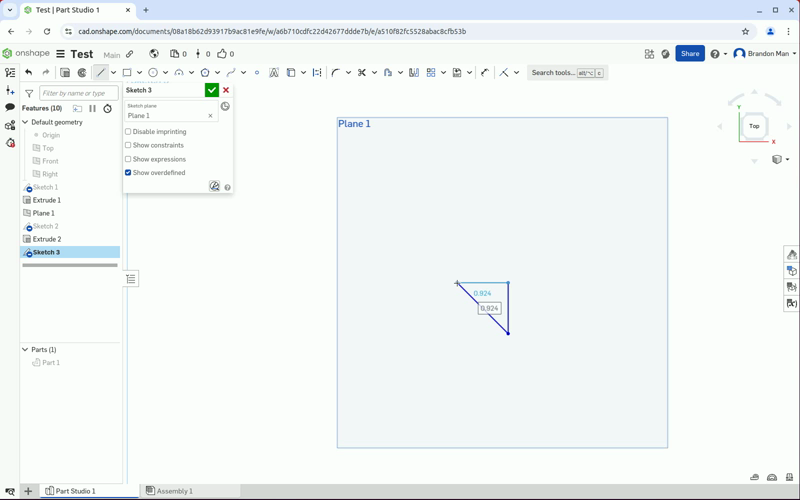
key_up(shift)
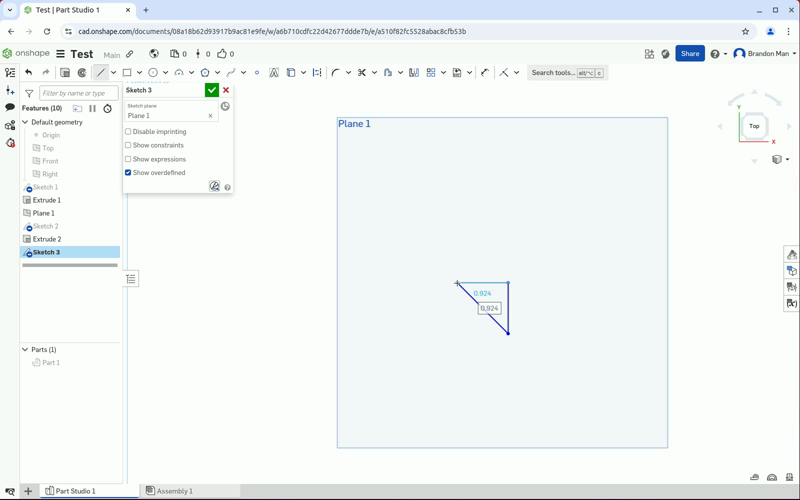
click(457, 282)
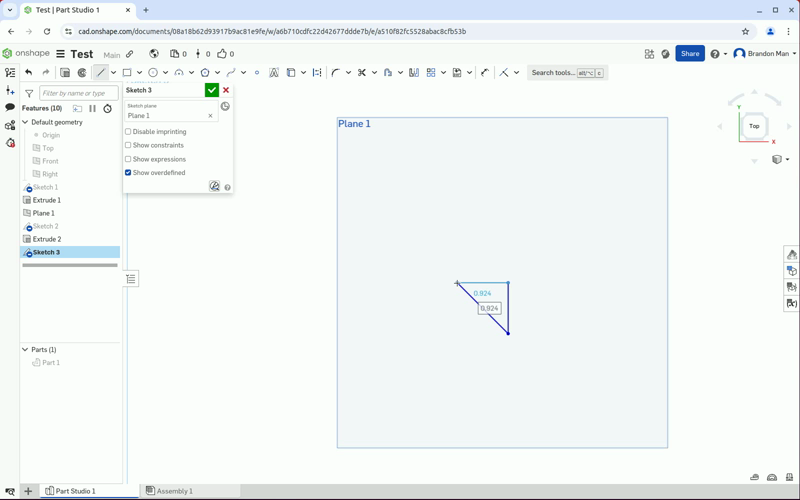
scroll(-6)
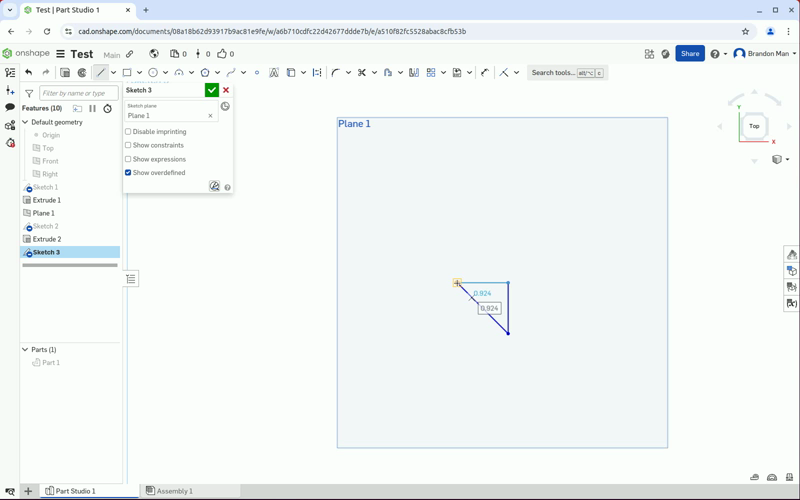
scroll(-6)
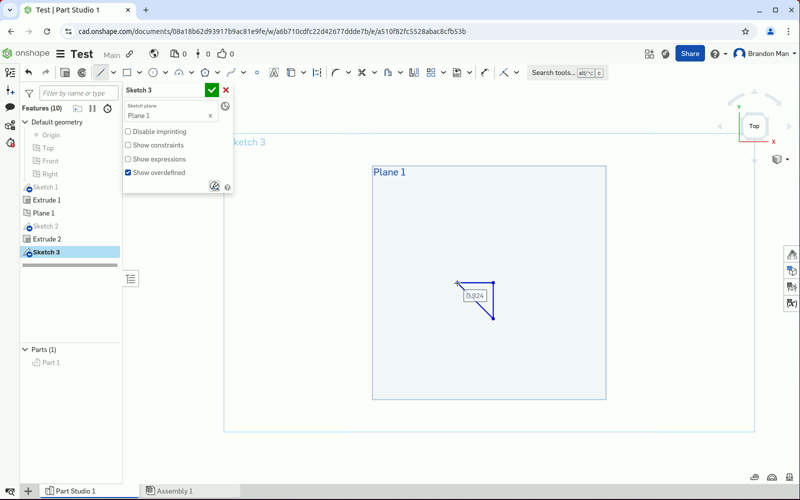
scroll(-6)
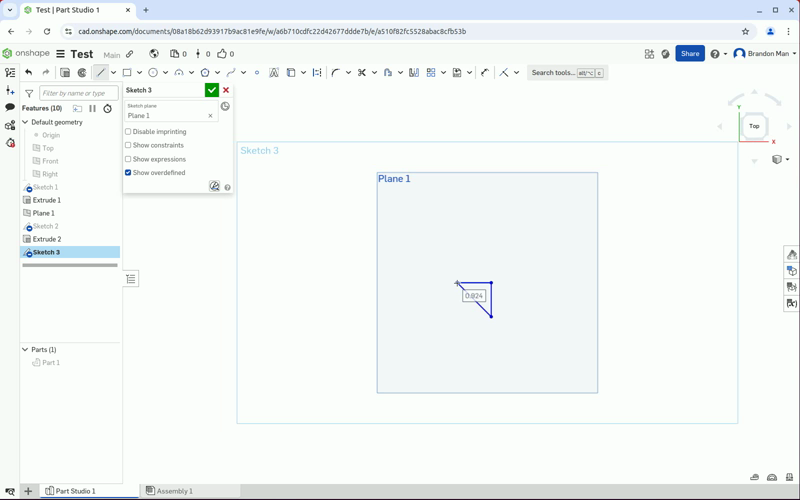
scroll(-6)
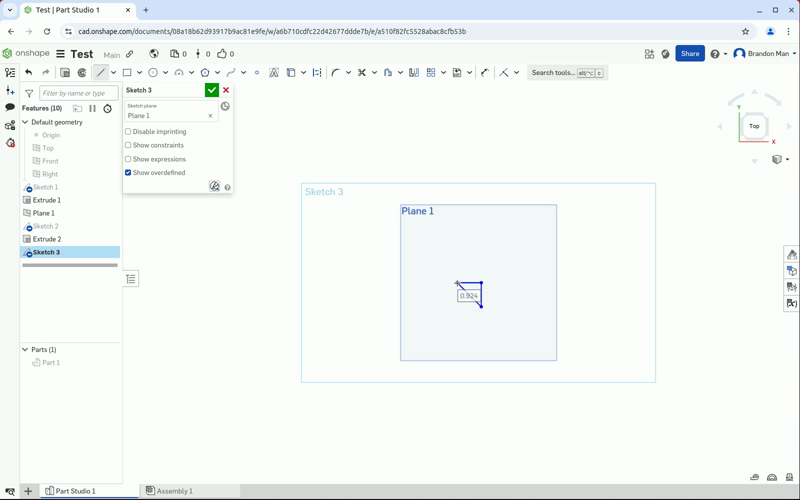
scroll(-6)
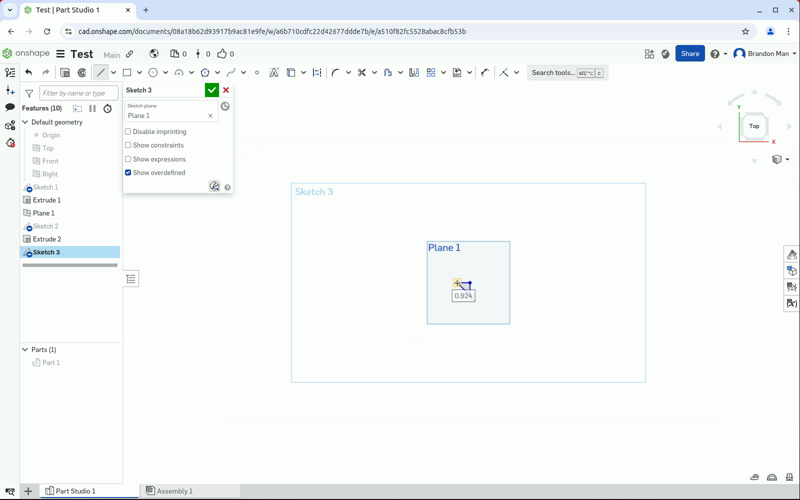
scroll(-6)
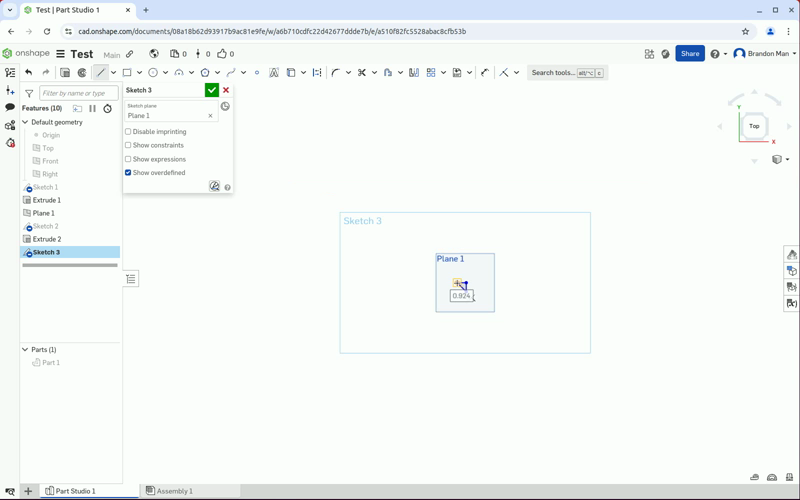
scroll(-6)
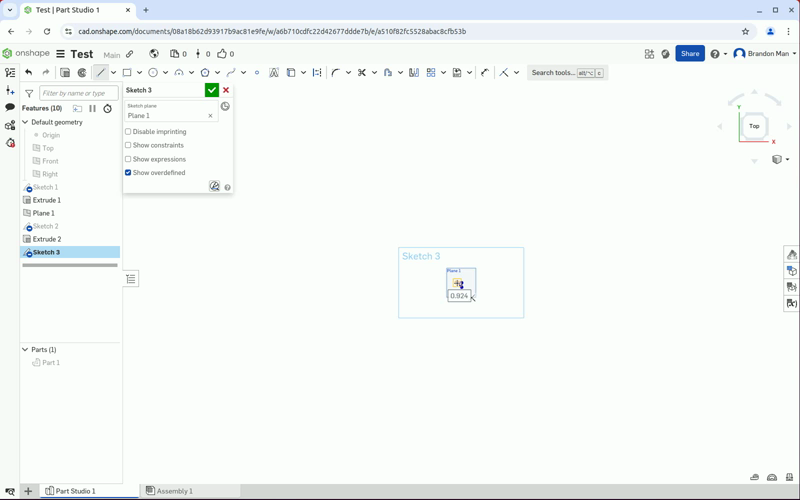
key(esc)
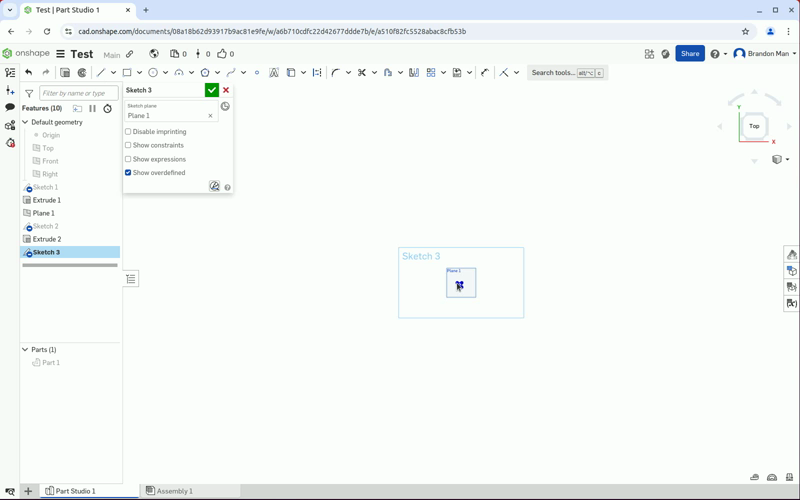
mouse_move(459, 285)
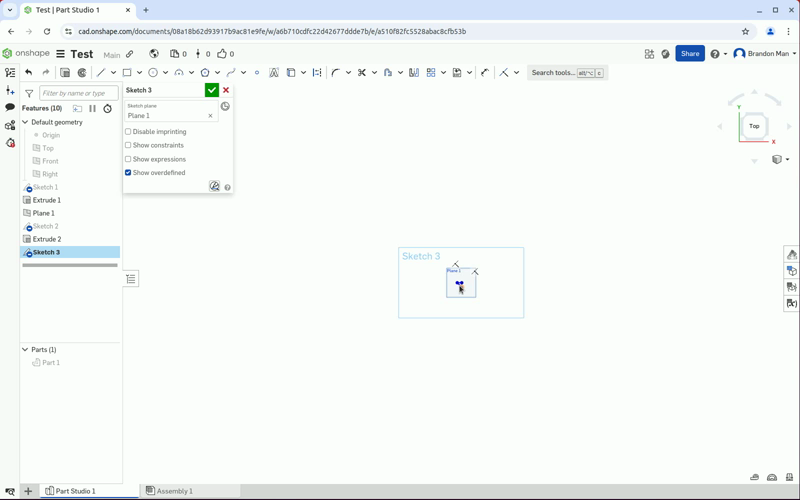
scroll(6)
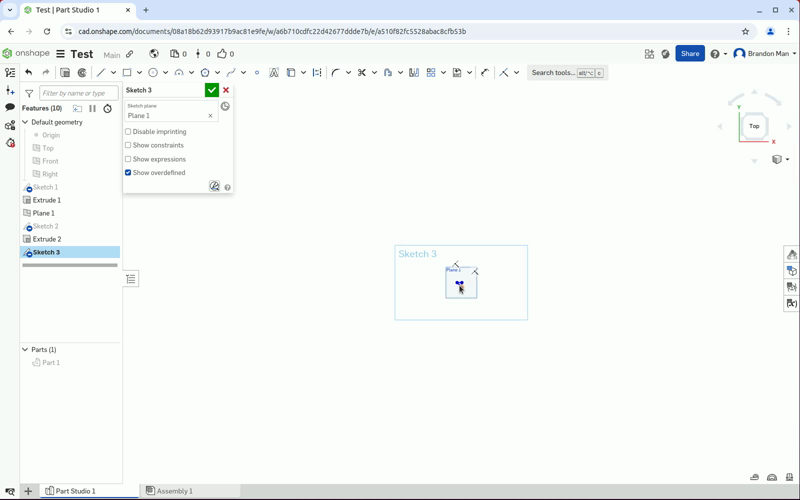
scroll(6)
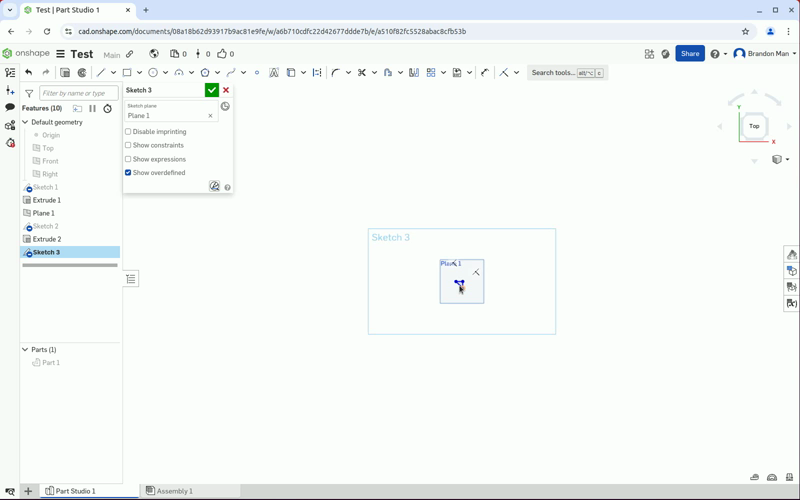
scroll(6)
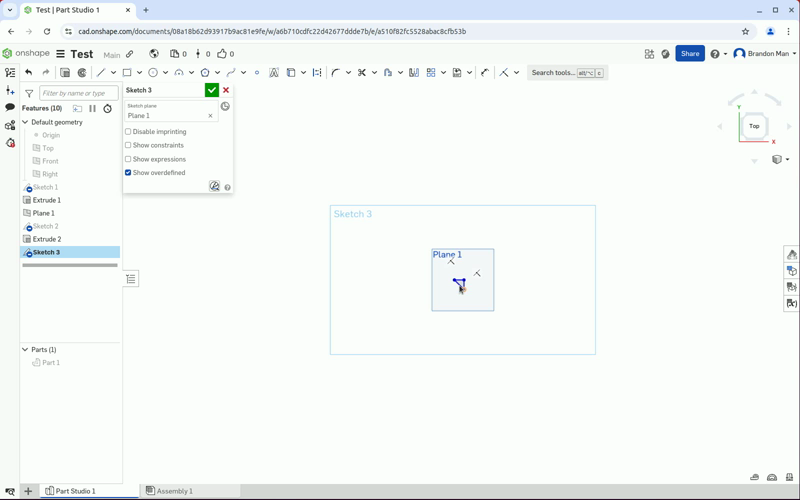
scroll(6)
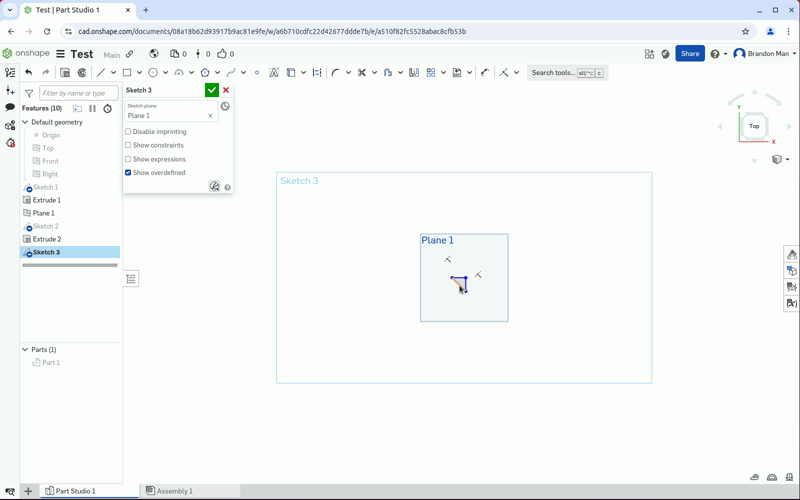
scroll(6)
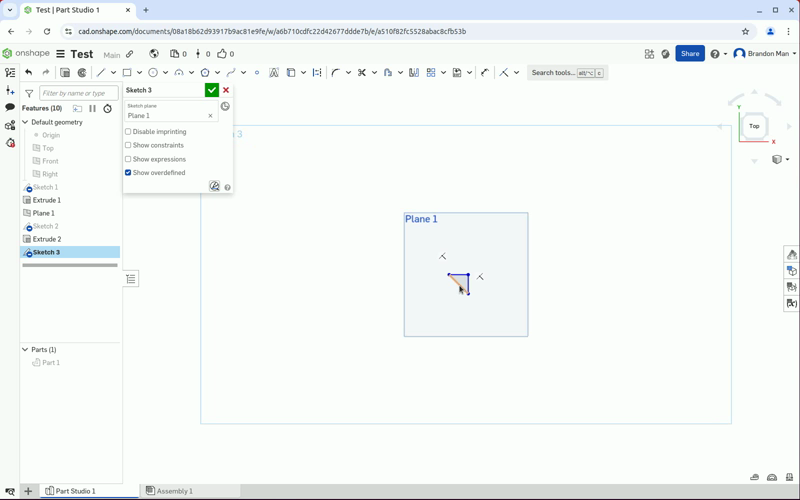
scroll(6)
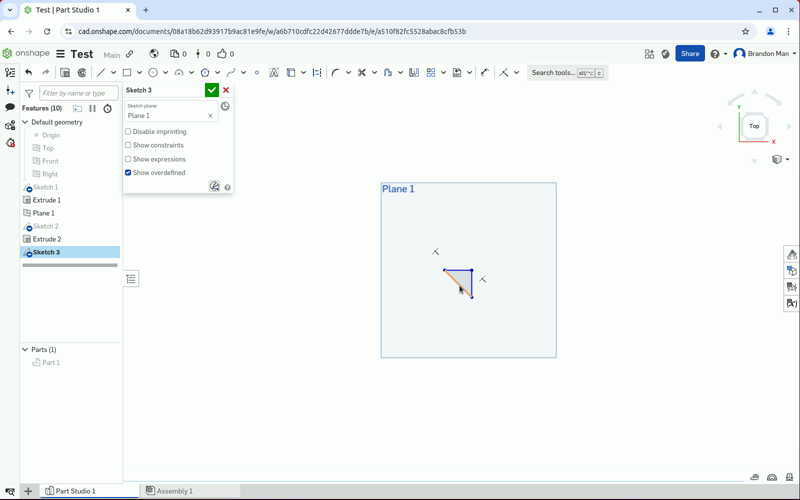
scroll(6)
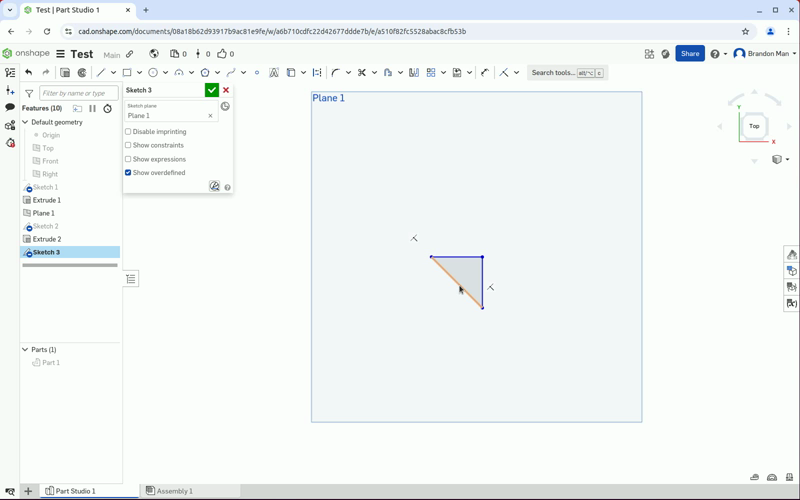
click(459, 285)
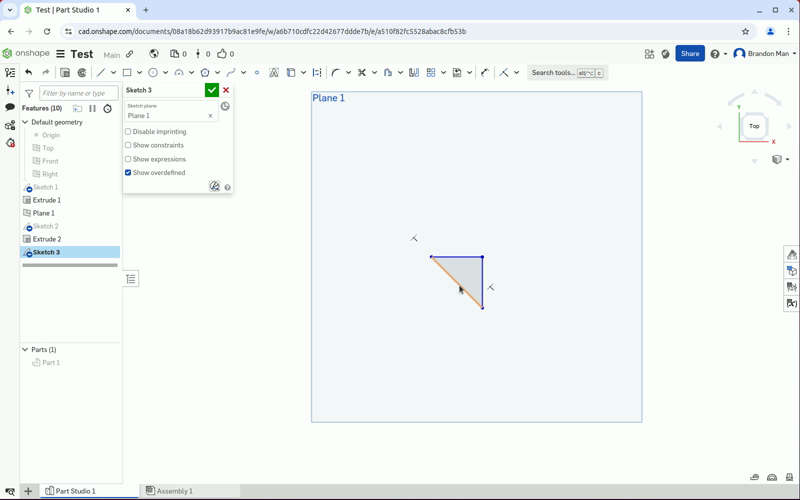
scroll(-6)
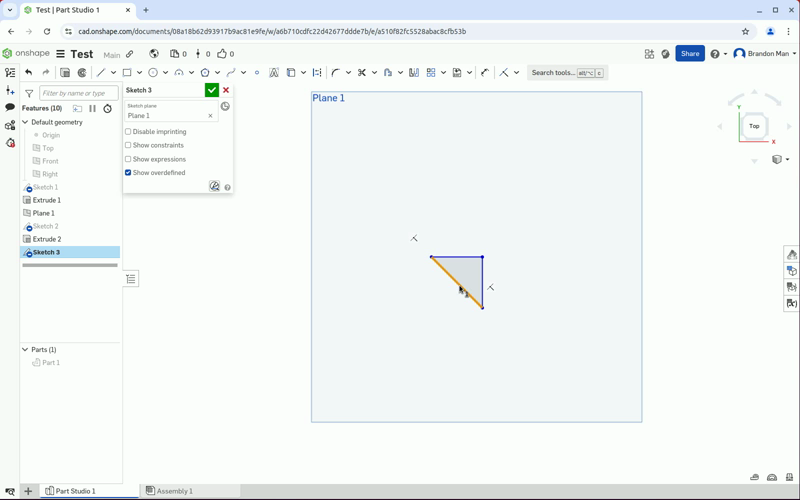
scroll(-6)
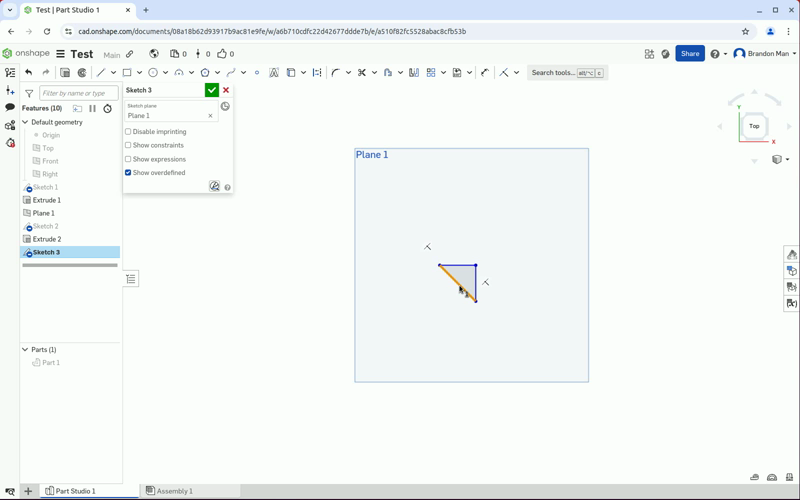
scroll(-6)
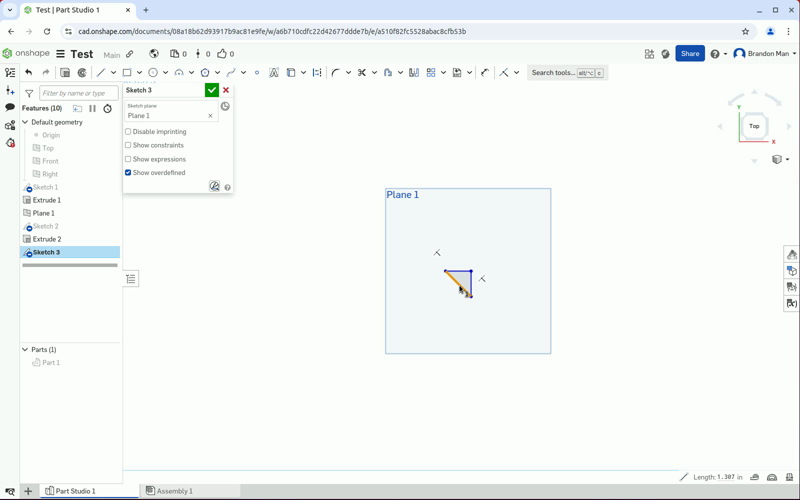
scroll(-6)
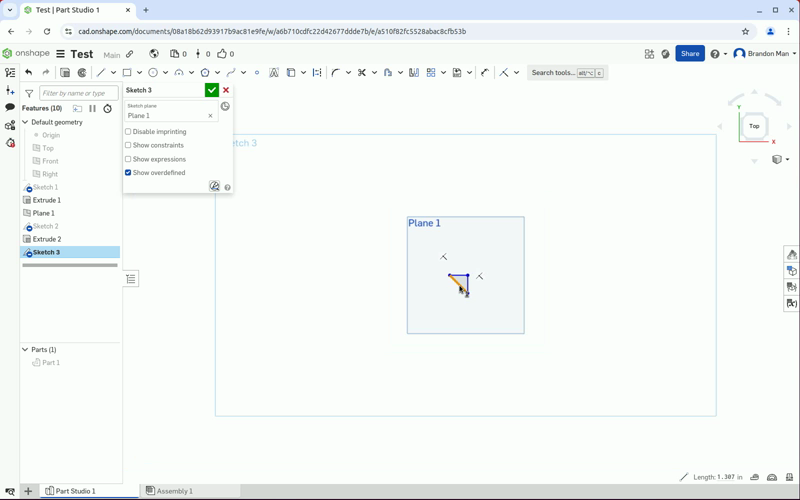
scroll(-6)
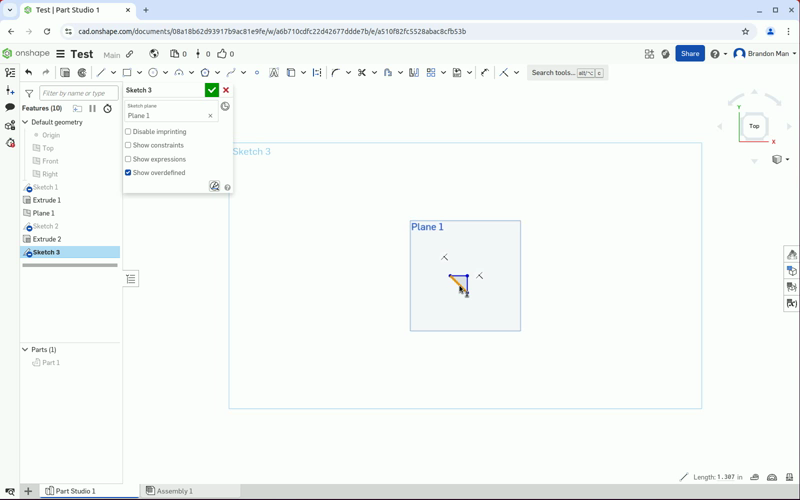
scroll(-6)
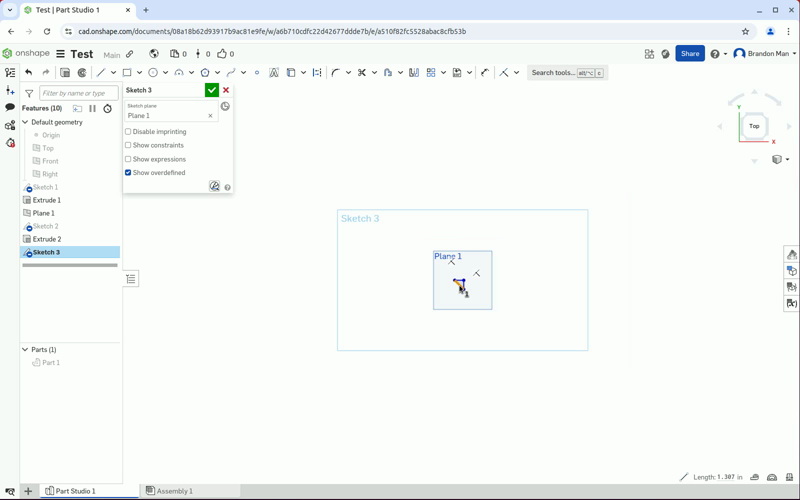
scroll(-6)
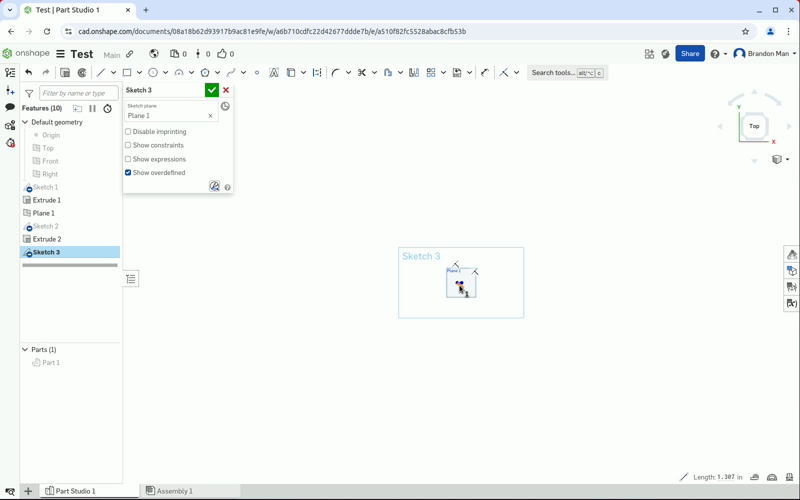
mouse_move(73, 352)
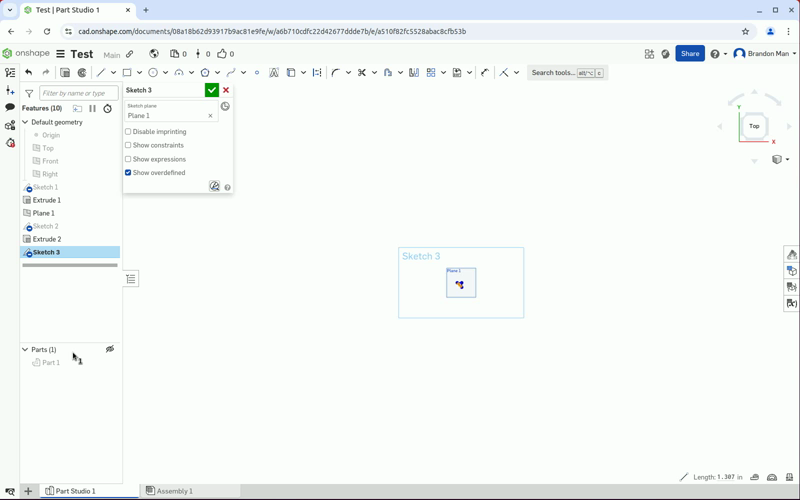
key(shift+y)
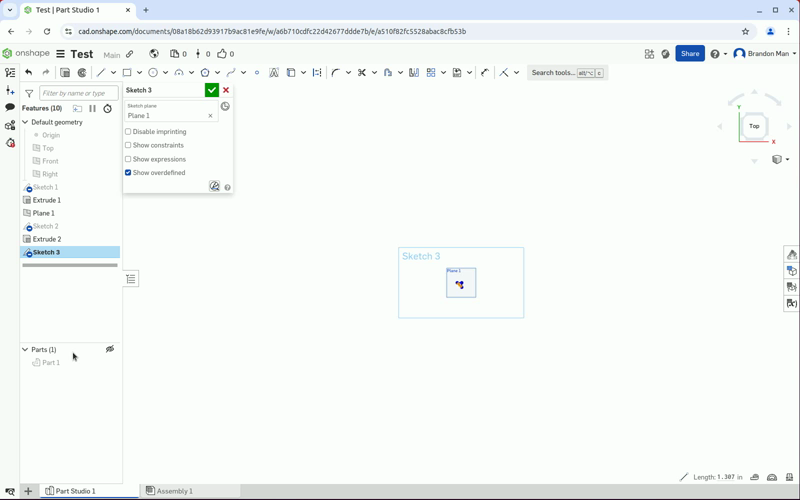
key(shift+e)
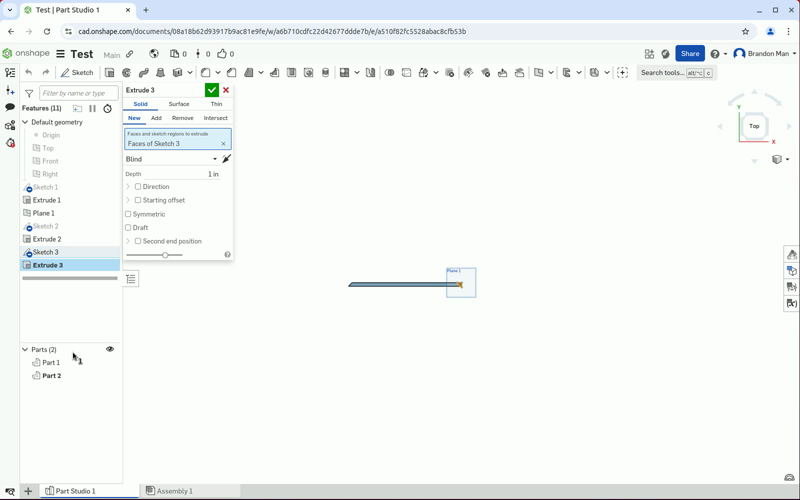
mouse_move(143, 106)
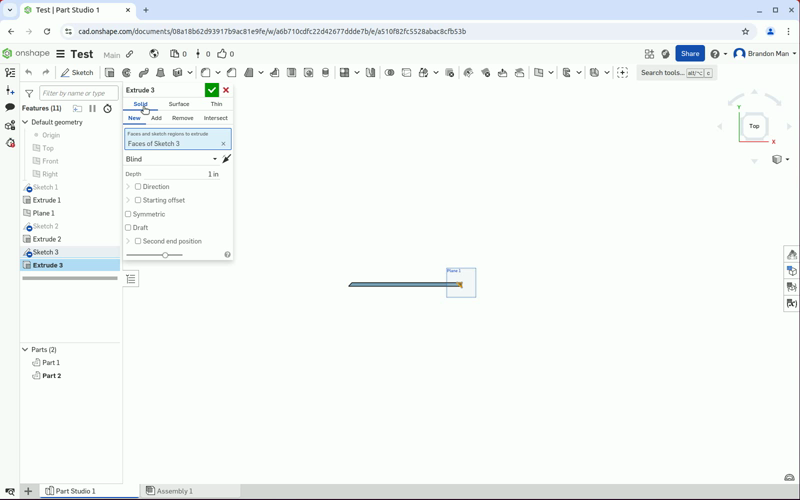
click(143, 106)
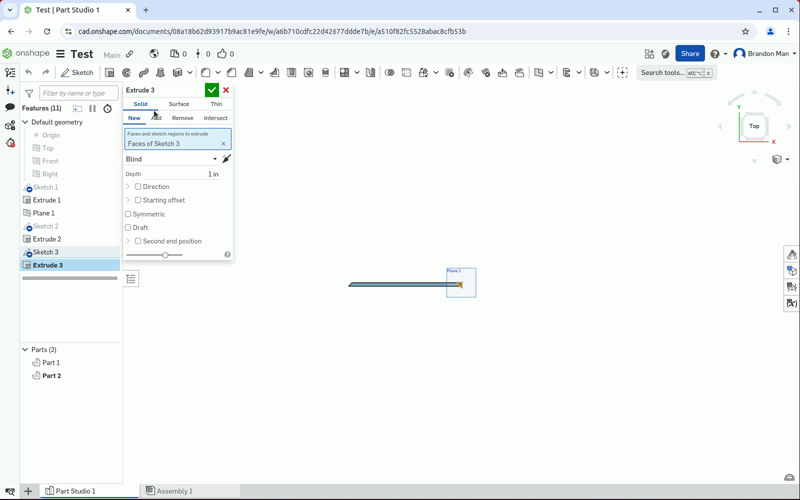
mouse_move(186, 120)
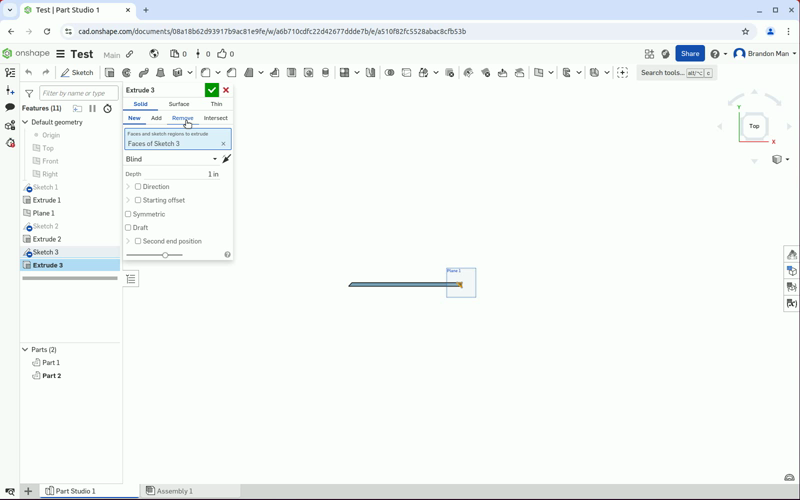
click(186, 120)
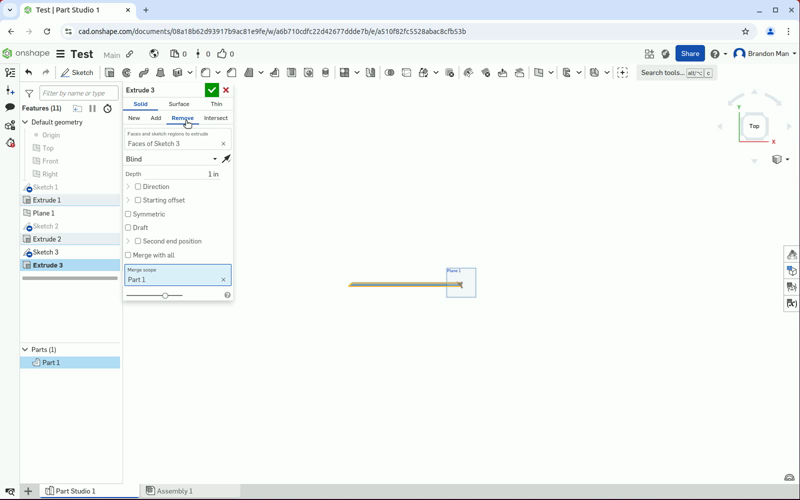
key(tab, 4)
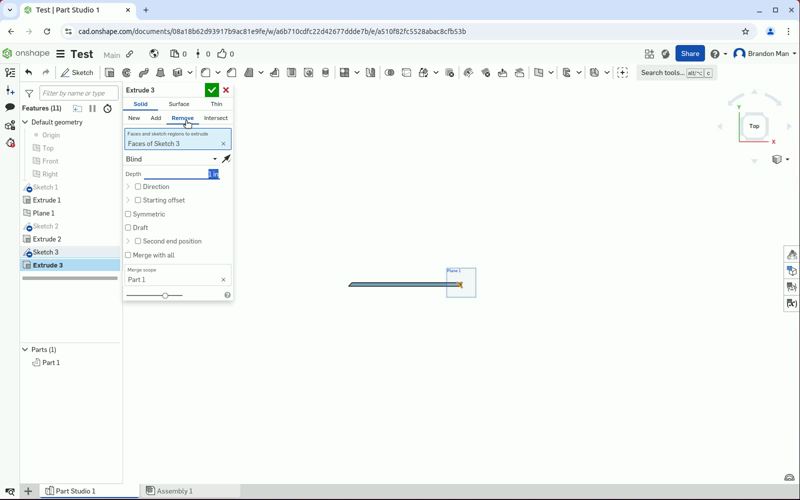
text(4.574)
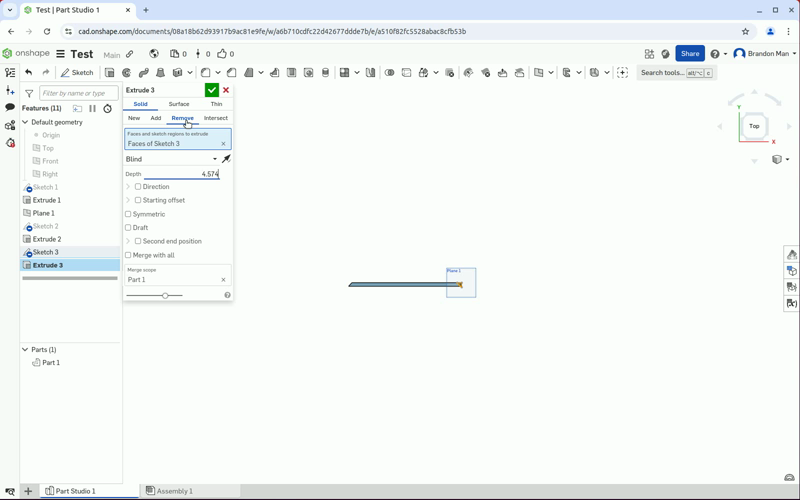
key(tab, 6)
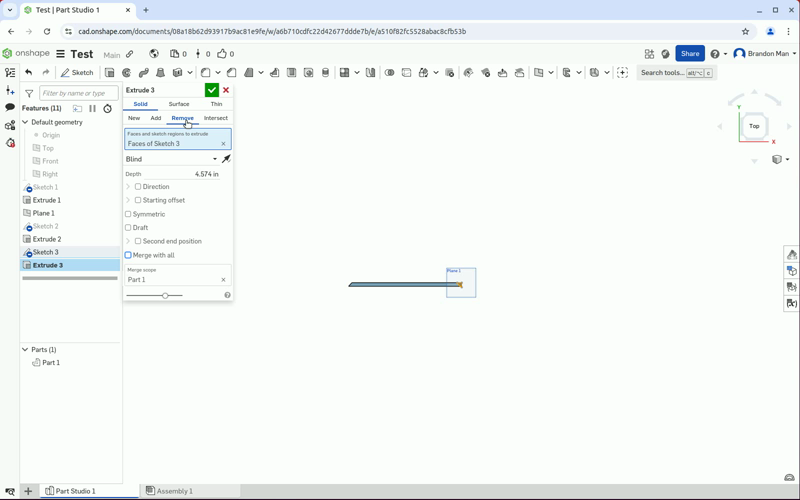
key(space)
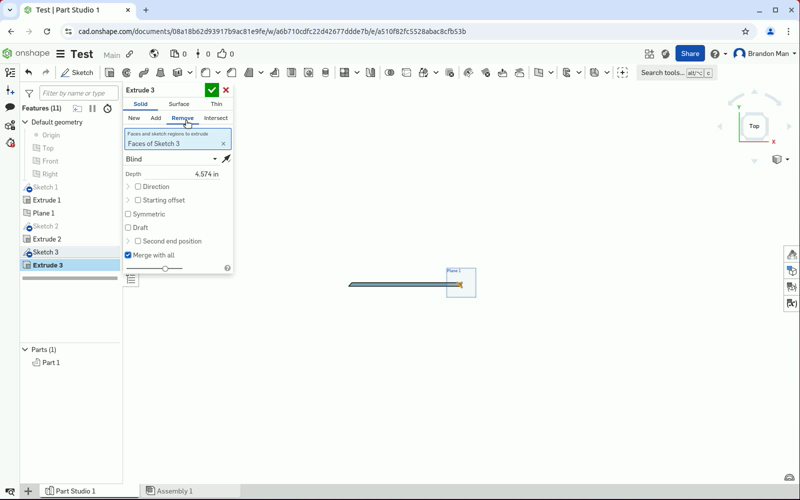
key(enter)
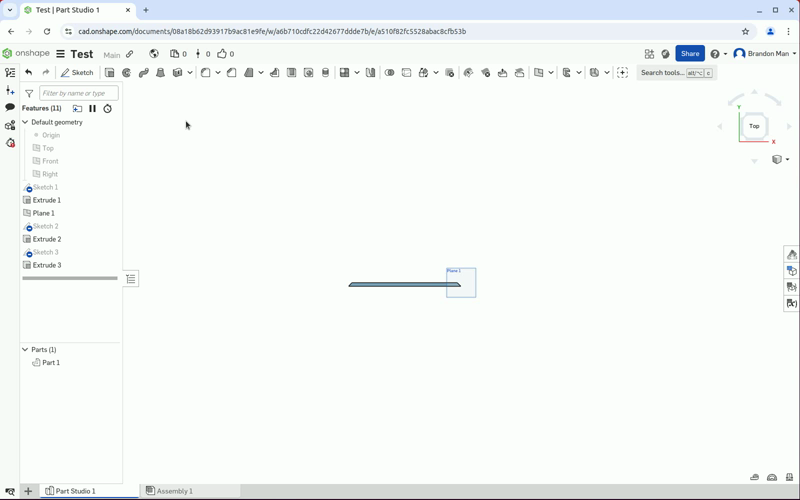
key(shift+h)
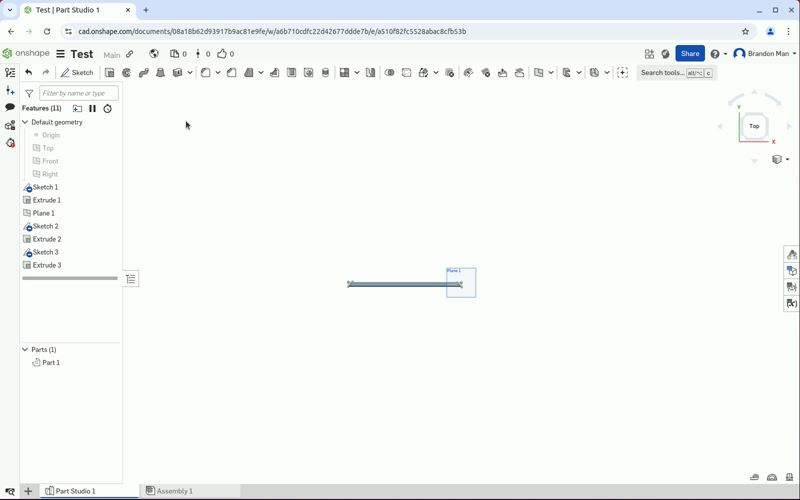
key(shift+h)
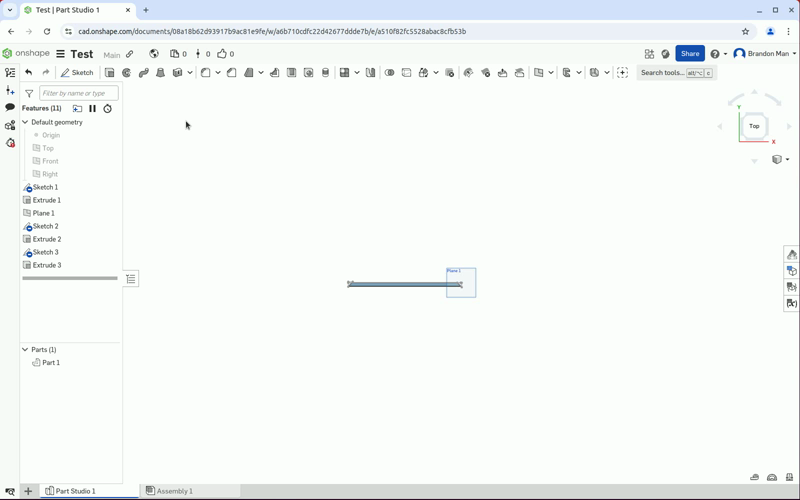
key(shift+7)
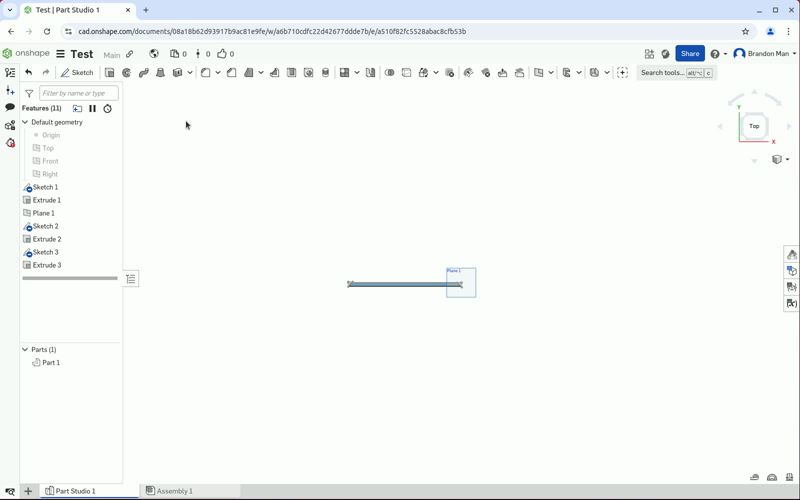
key(up, 3)
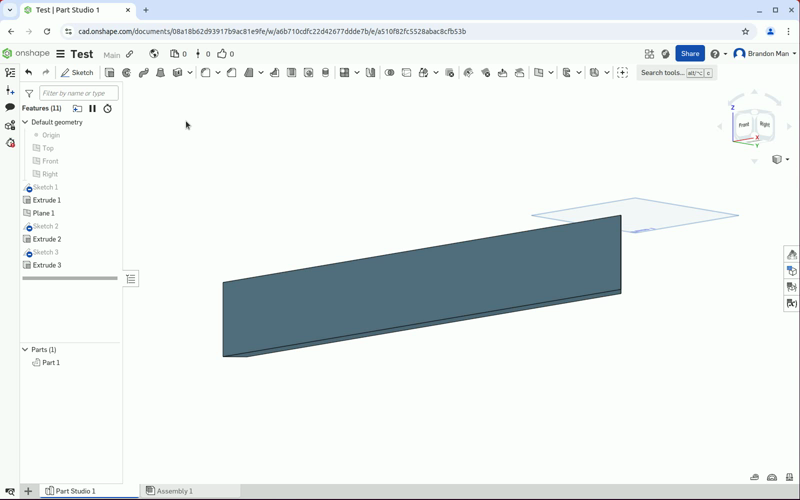
key(left, 3)
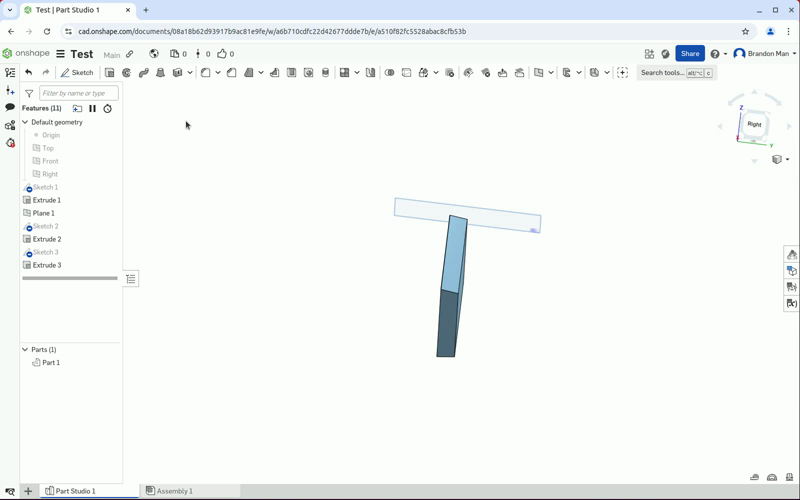
key(right, 3)
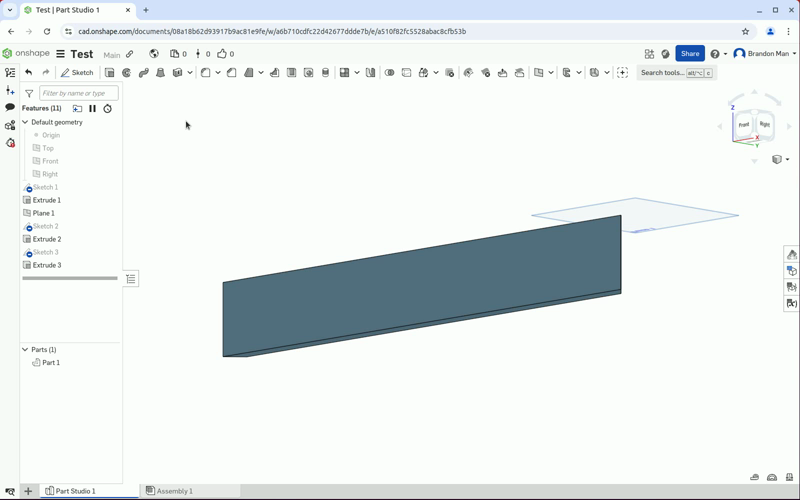
key(down, 3)
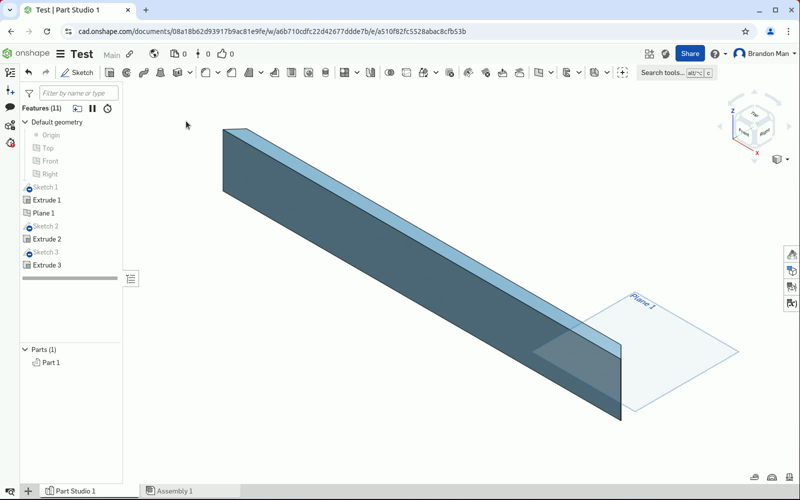
mouse_move(73, 189)
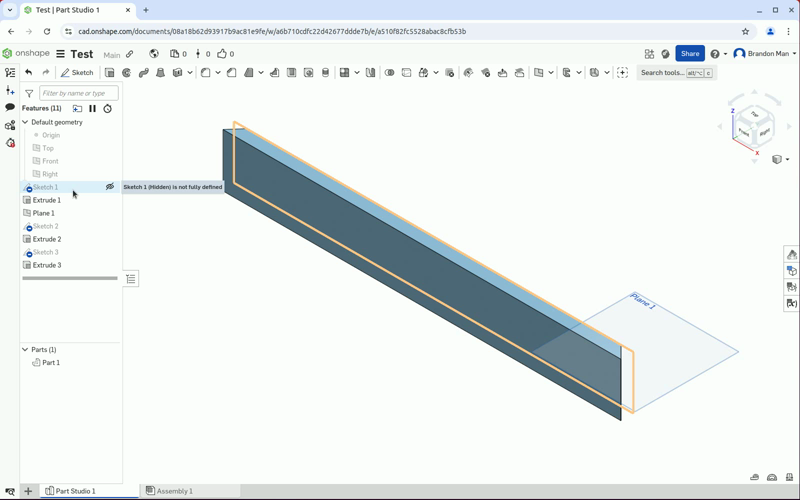
click(73, 189)